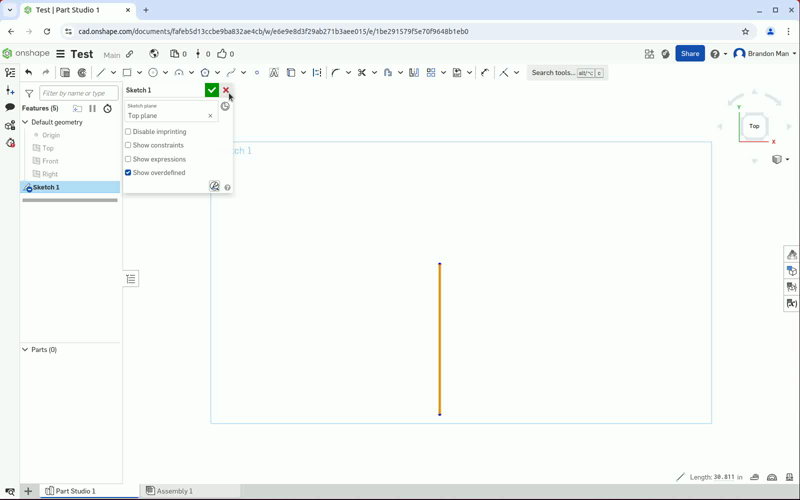
key(shift+h)
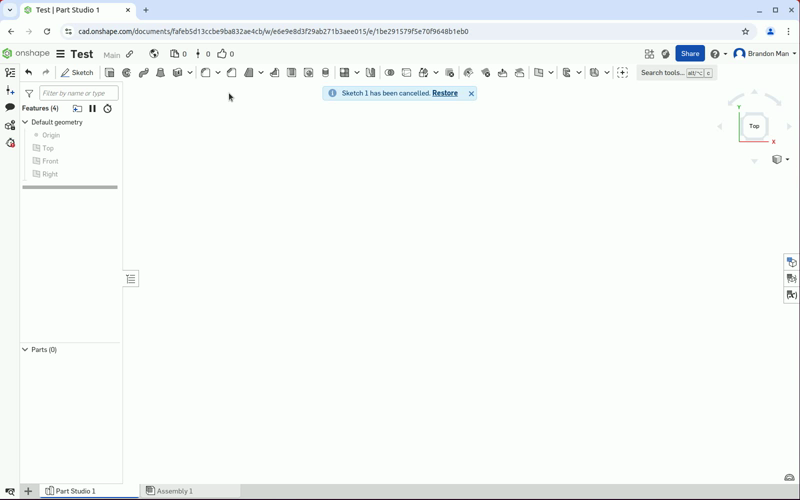
mouse_move(73, 352)
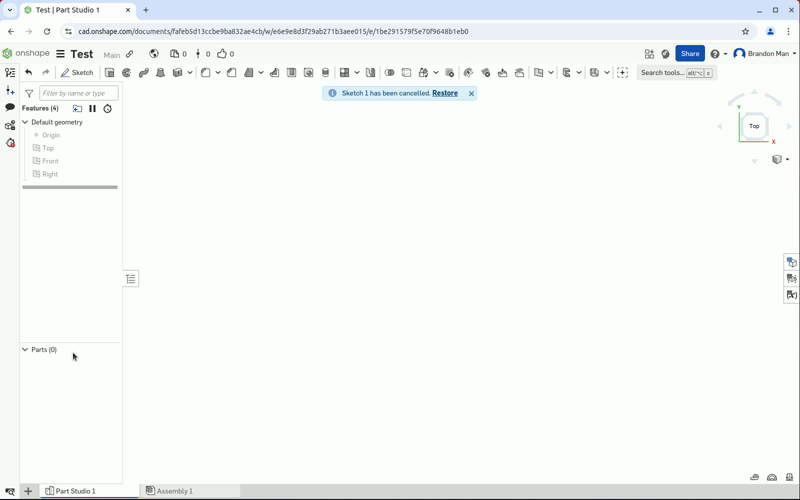
key(y)
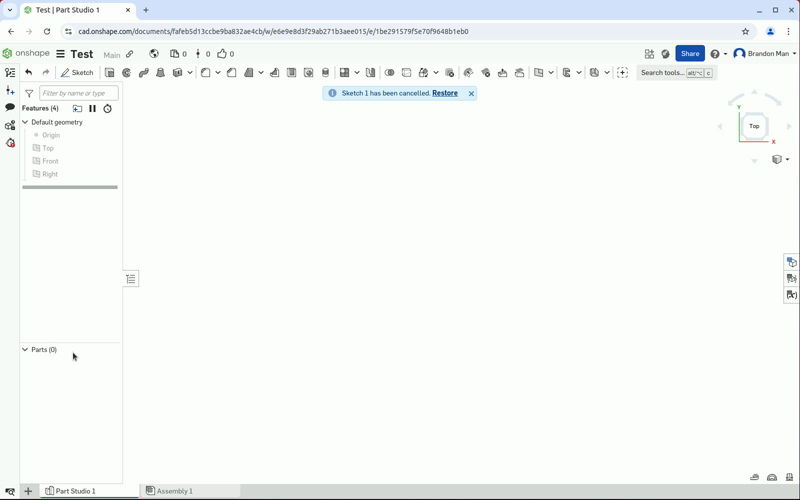
key(shift+p)
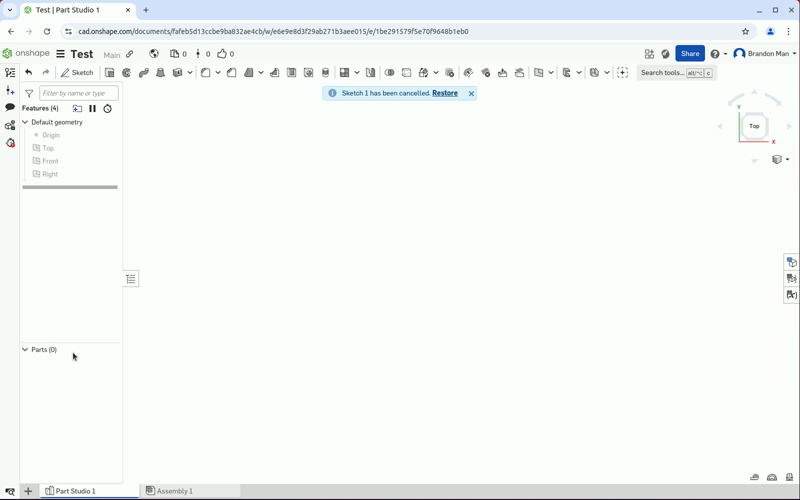
key(space)
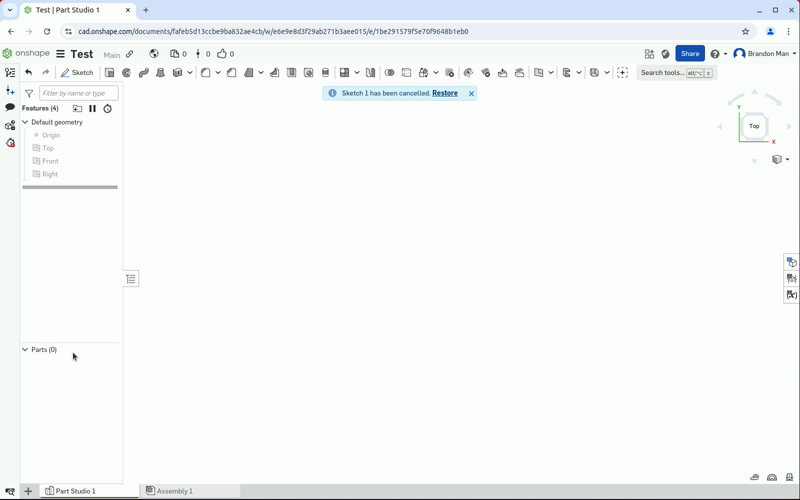
key_down(shift)
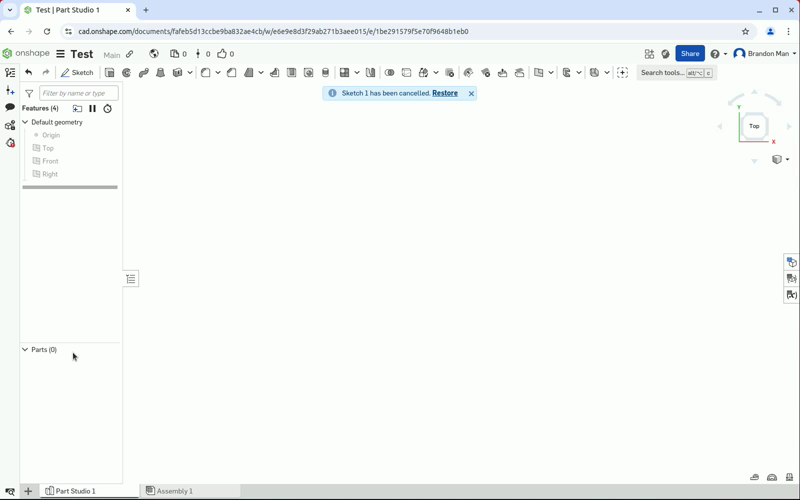
key(up)
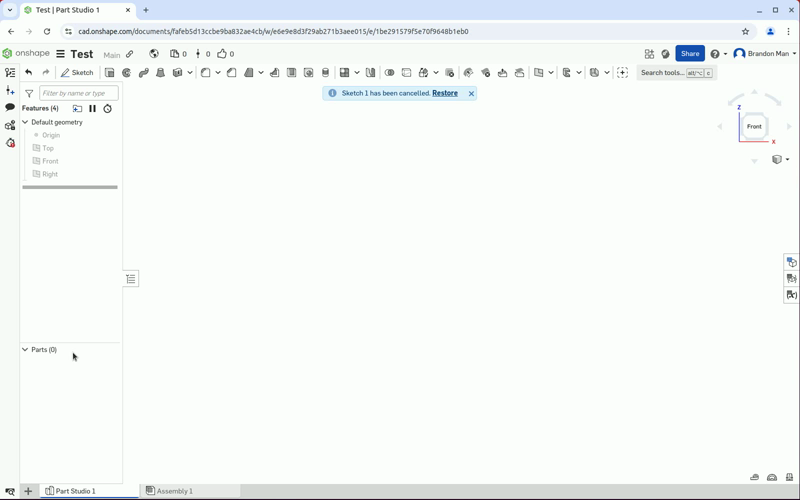
key_up(shift)
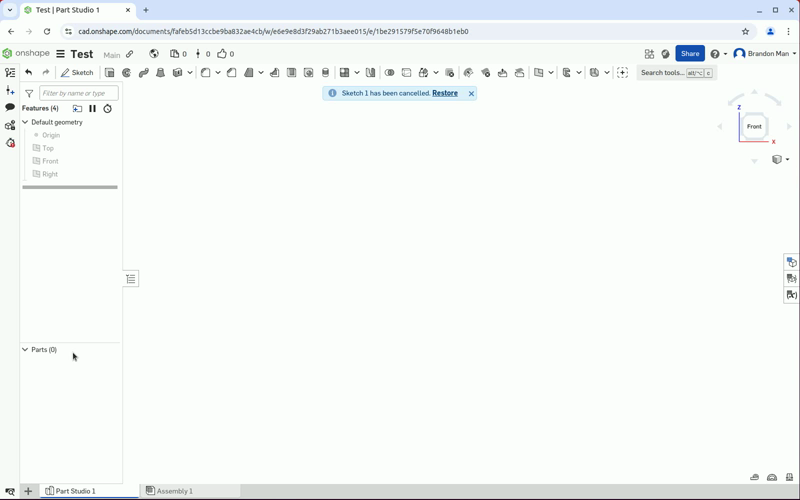
mouse_move(73, 352)
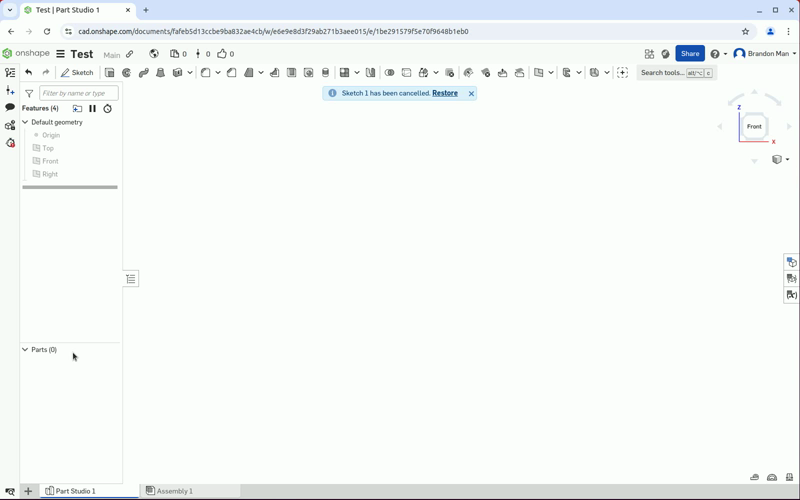
key(shift+y)
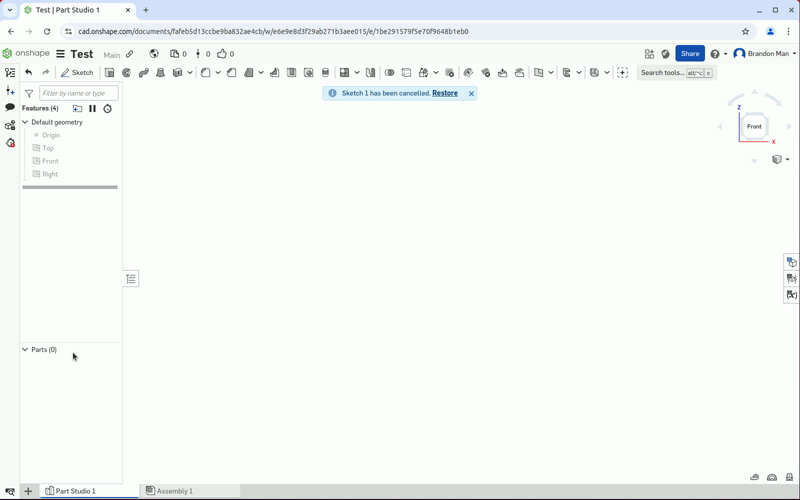
key(shift+s)
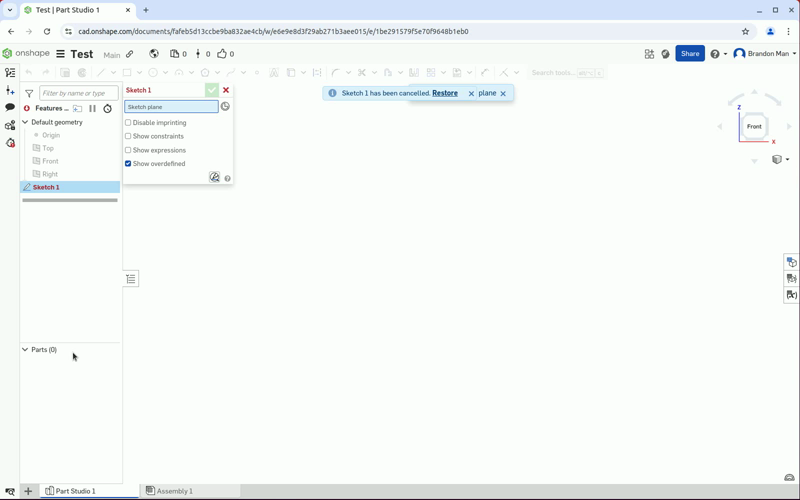
mouse_move(73, 163)
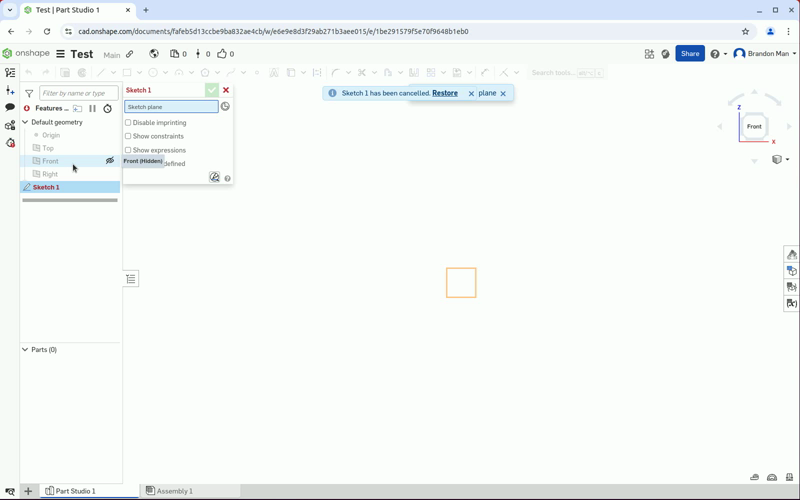
click(73, 163)
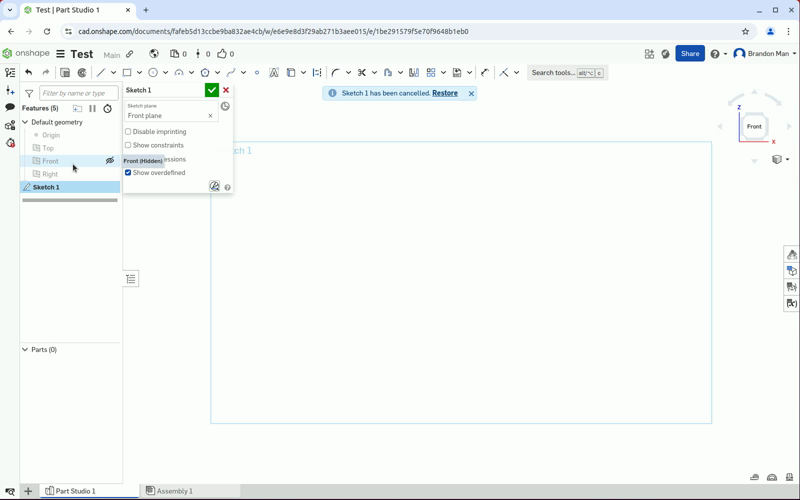
mouse_move(73, 352)
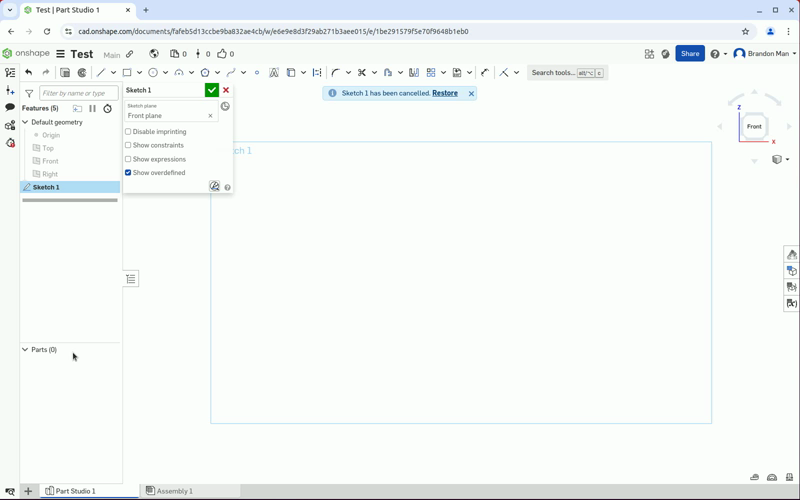
key(y)
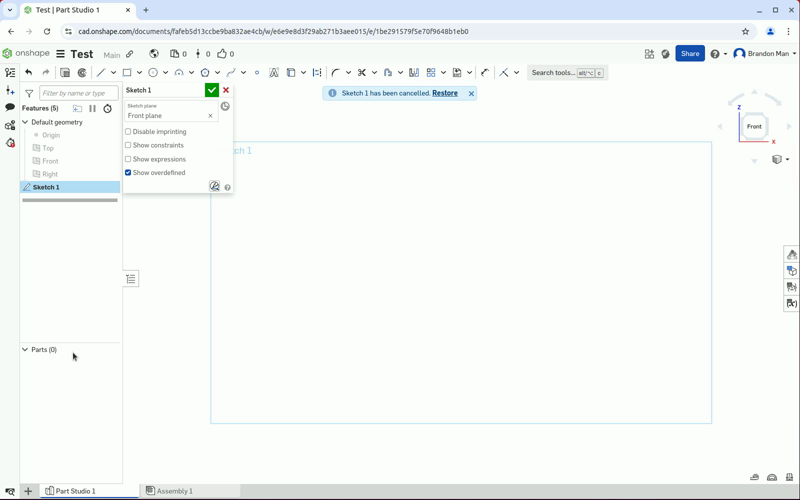
key(l)
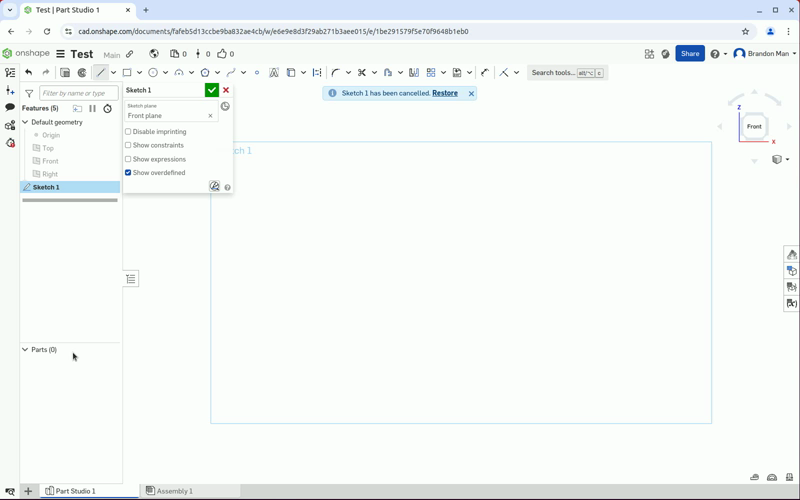
key_down(shift)
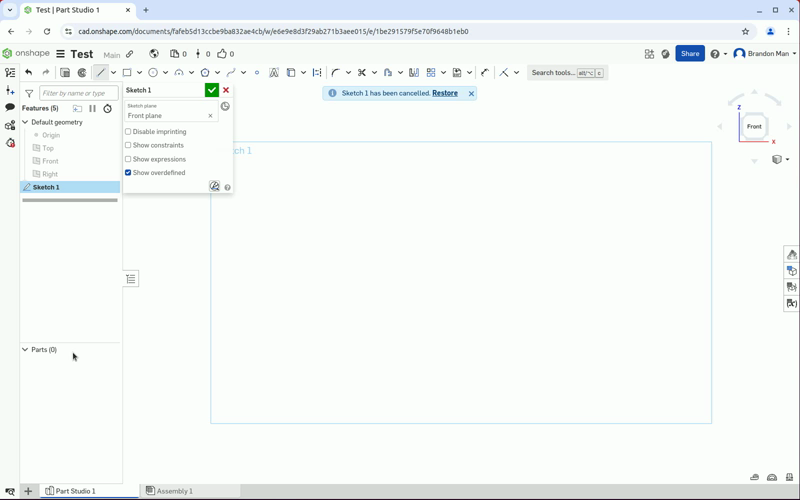
mouse_move(366, 334)
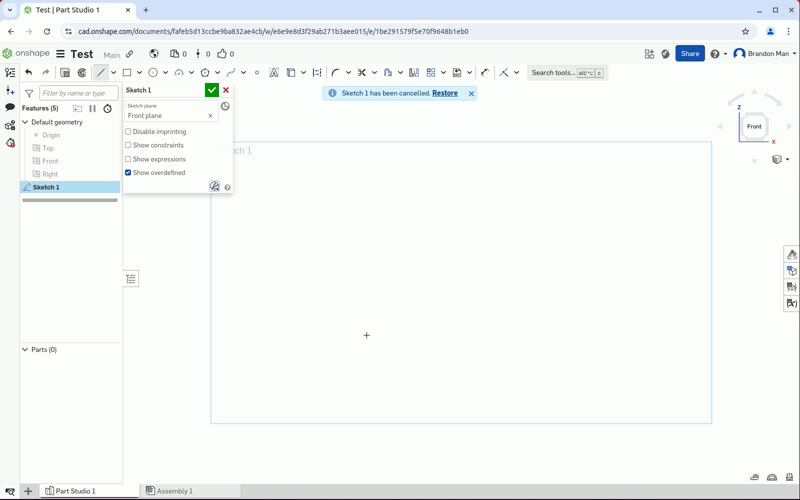
click(366, 334)
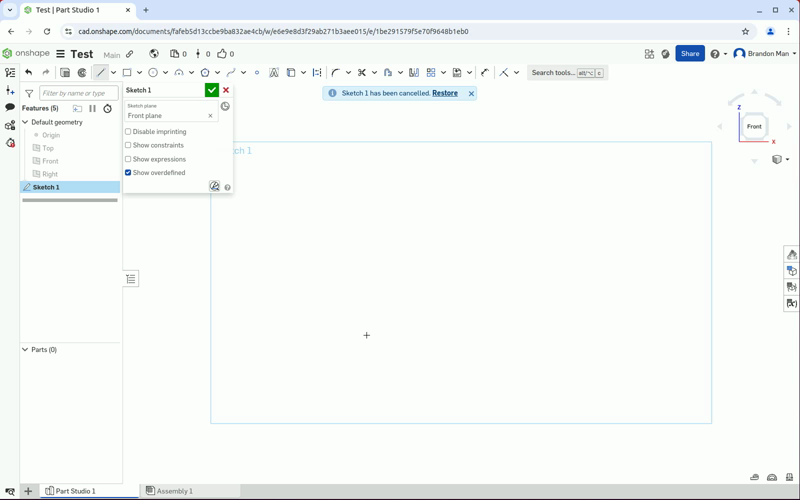
key_up(shift)
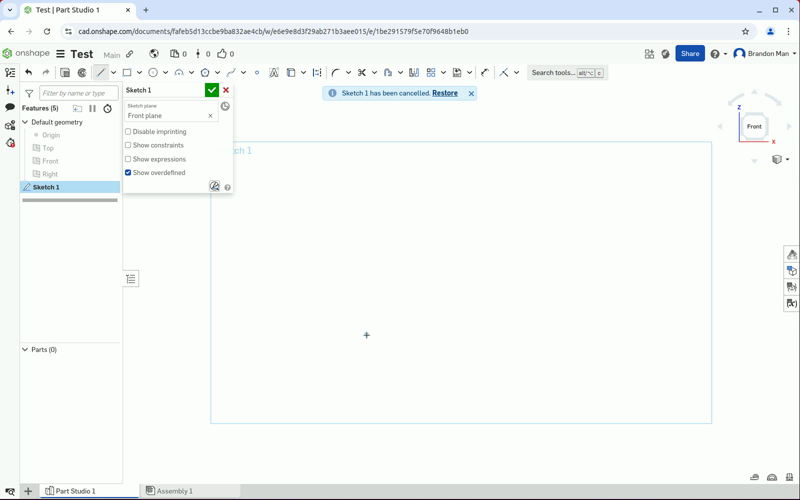
key_down(shift)
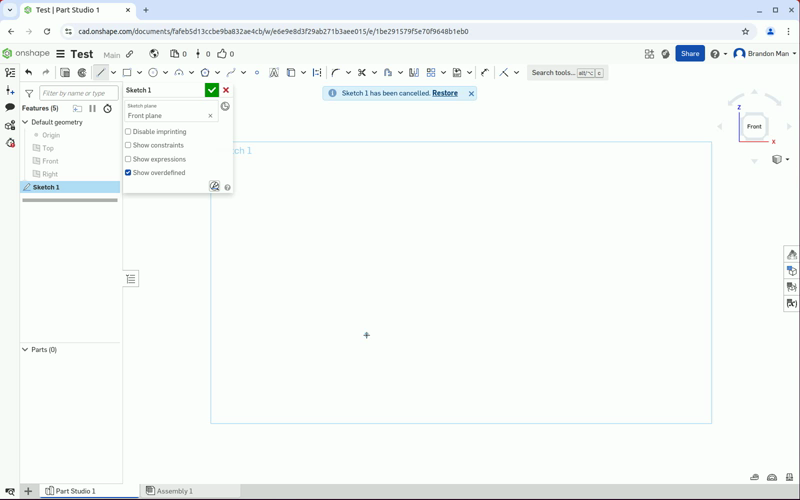
mouse_move(464, 334)
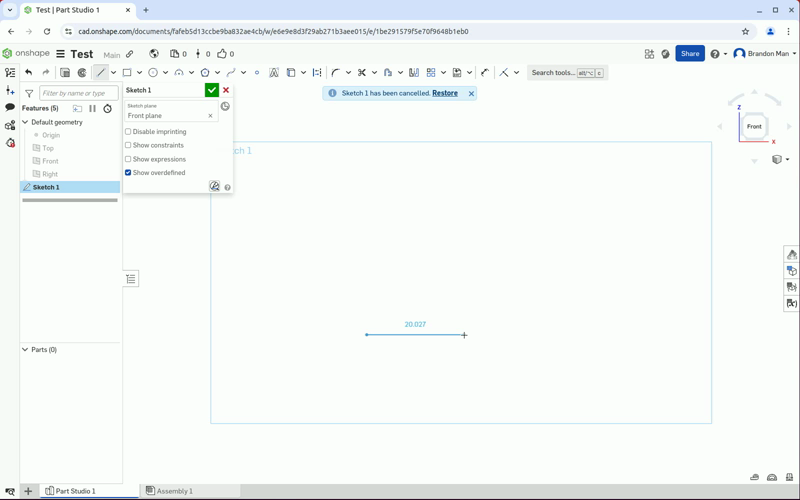
click(464, 334)
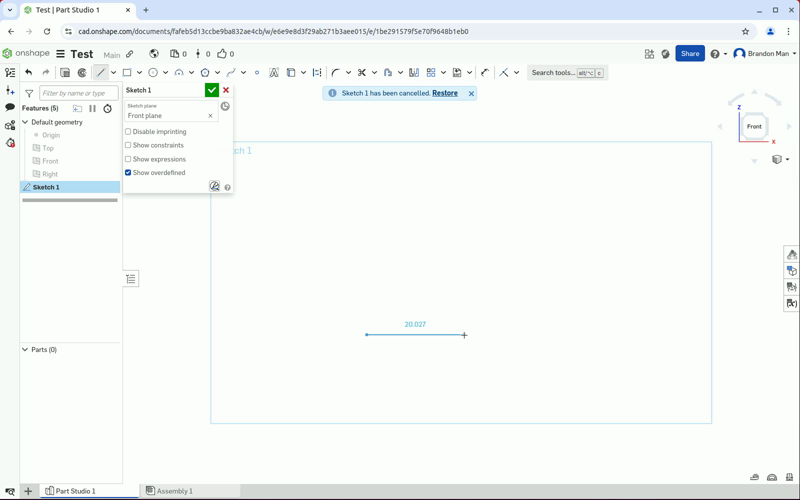
key_up(shift)
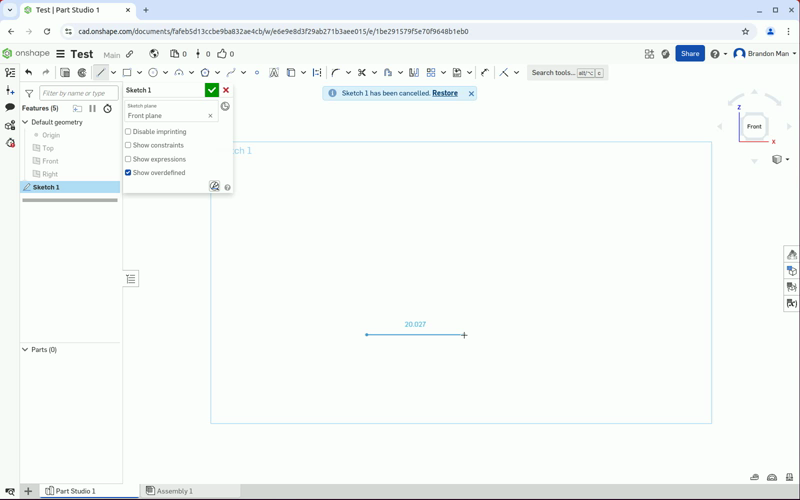
key(esc)
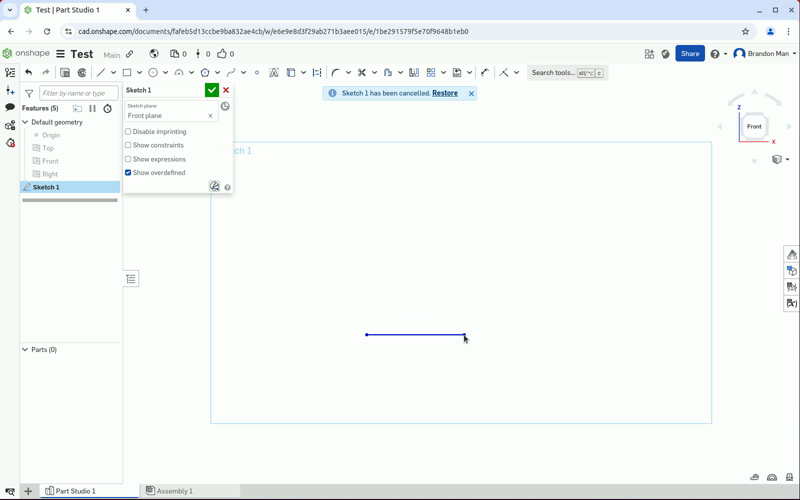
key(a)
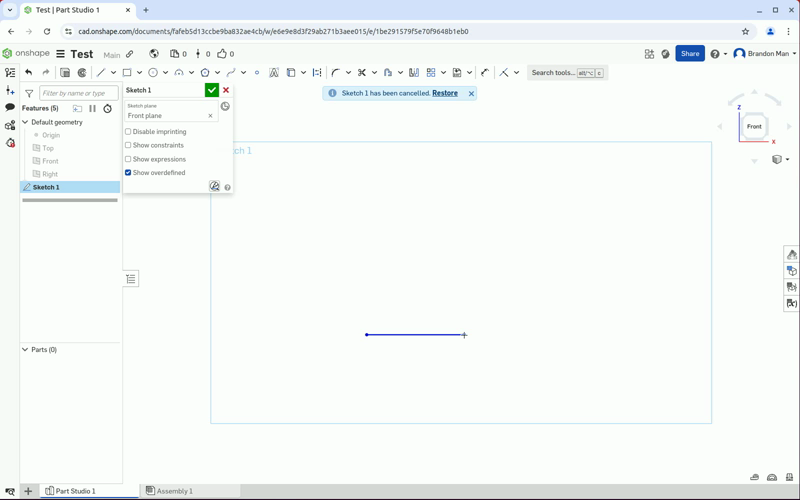
mouse_move(464, 334)
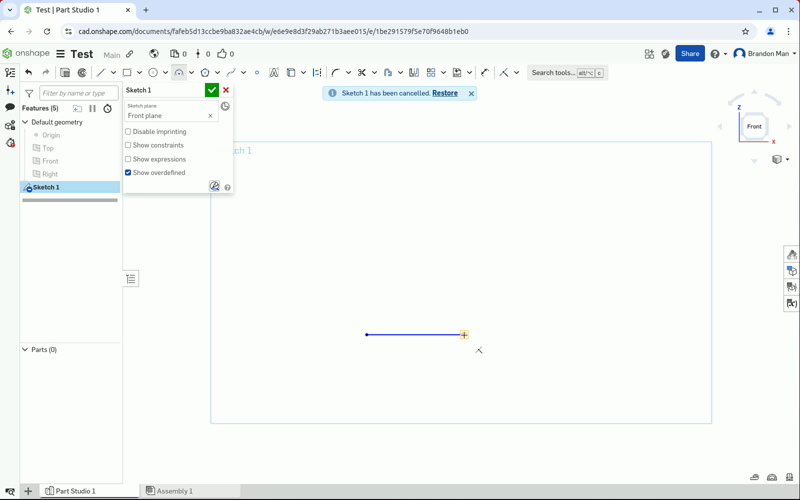
click(464, 334)
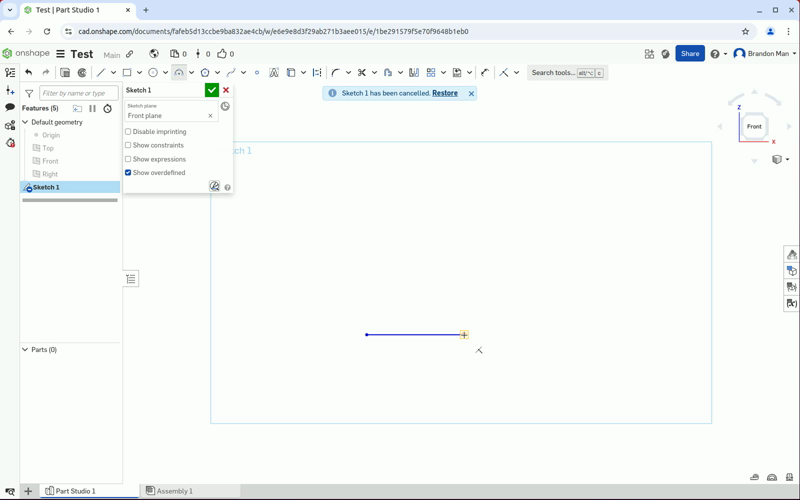
key_down(shift)
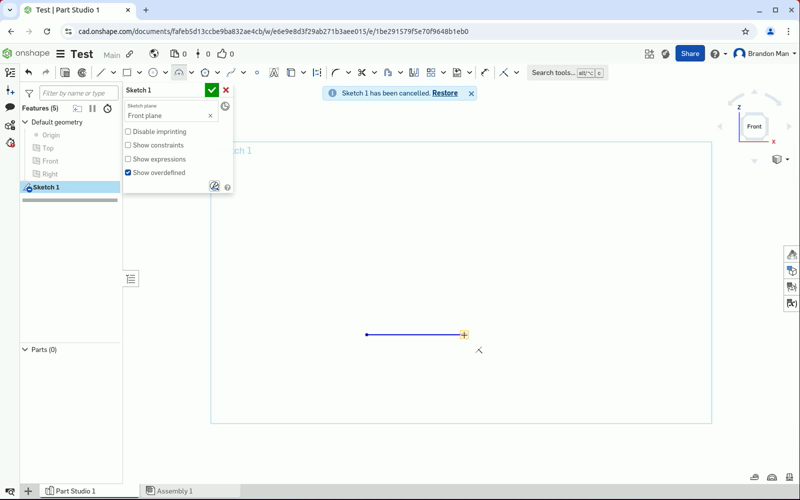
mouse_move(464, 296)
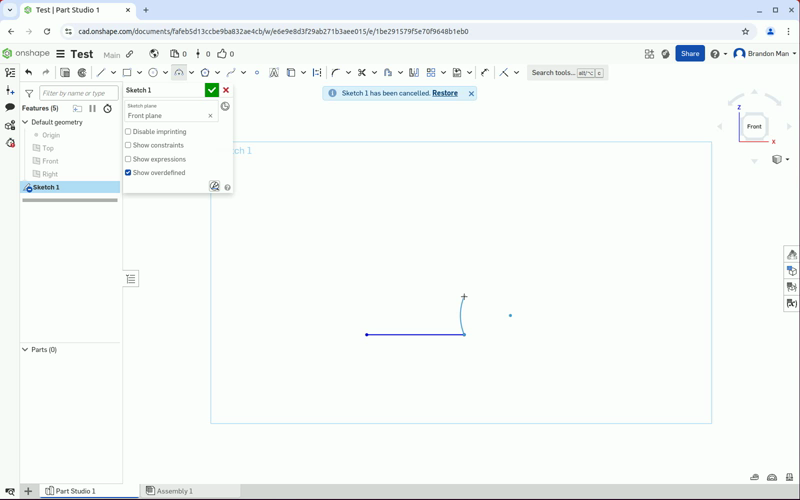
click(464, 296)
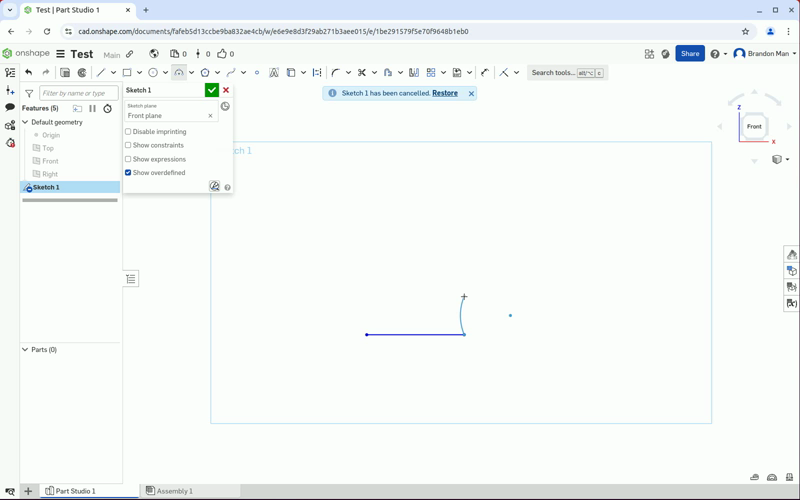
mouse_move(483, 315)
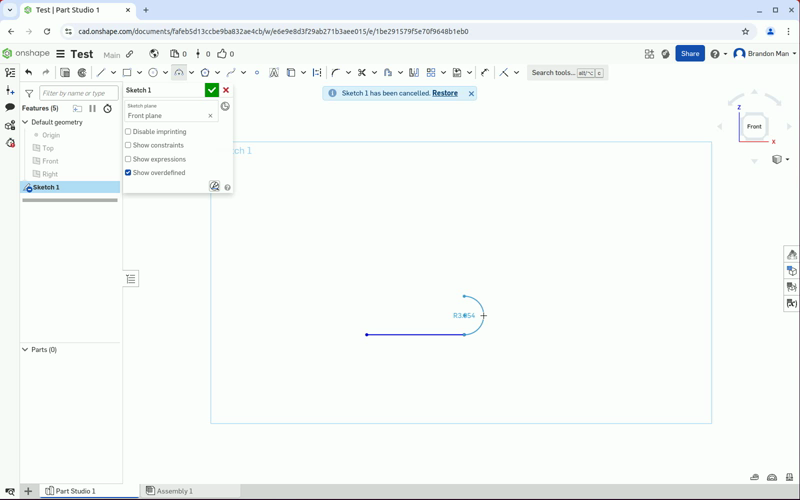
click(483, 315)
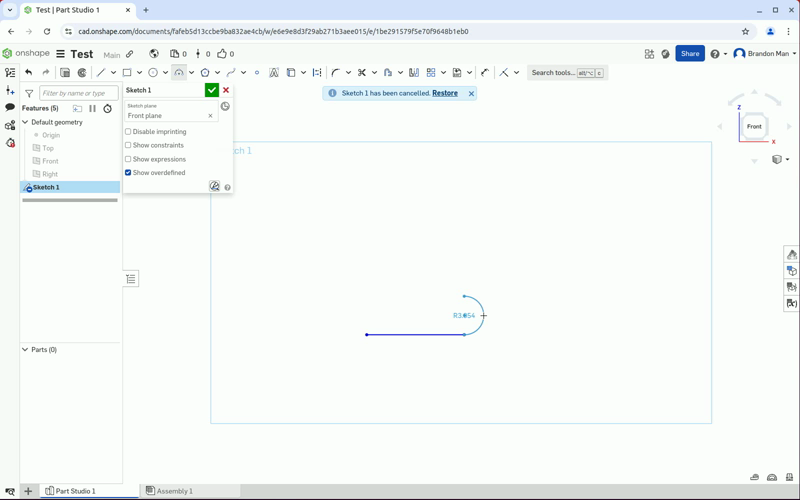
key_up(shift)
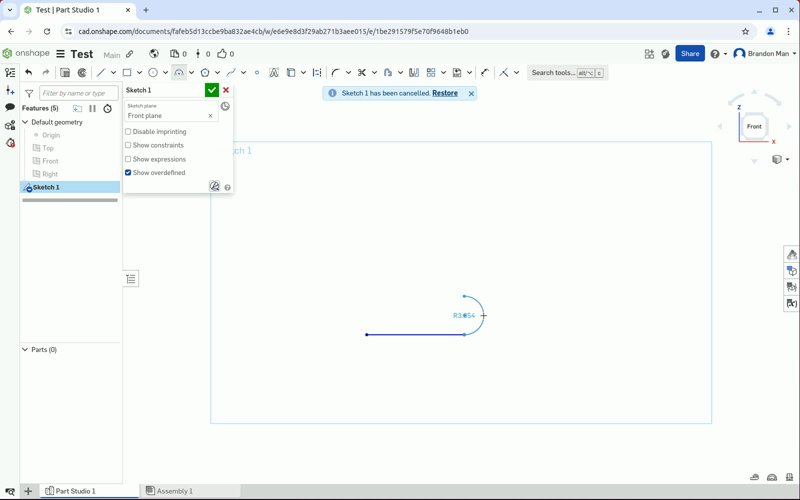
key(esc)
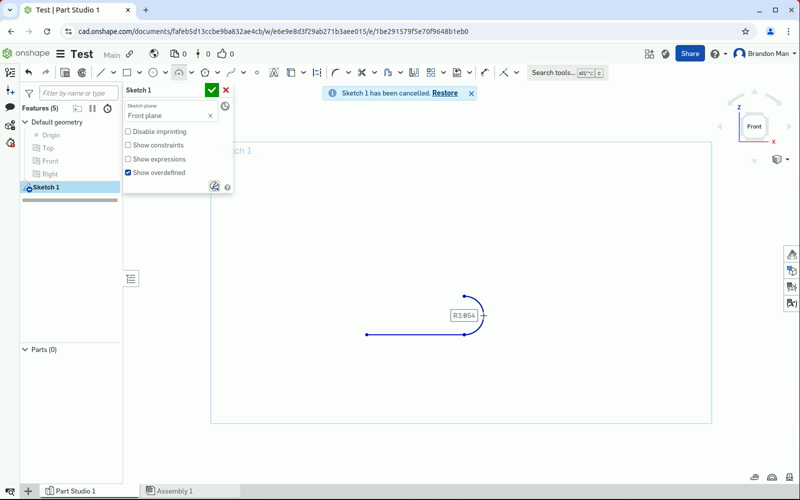
key(l)
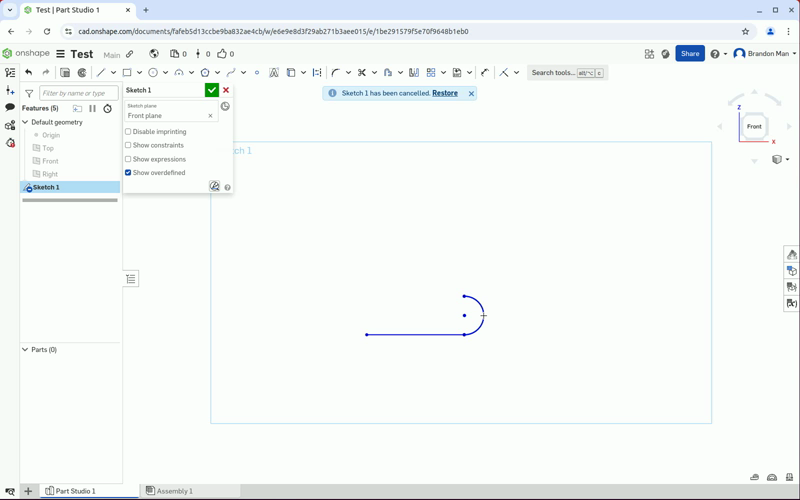
mouse_move(464, 296)
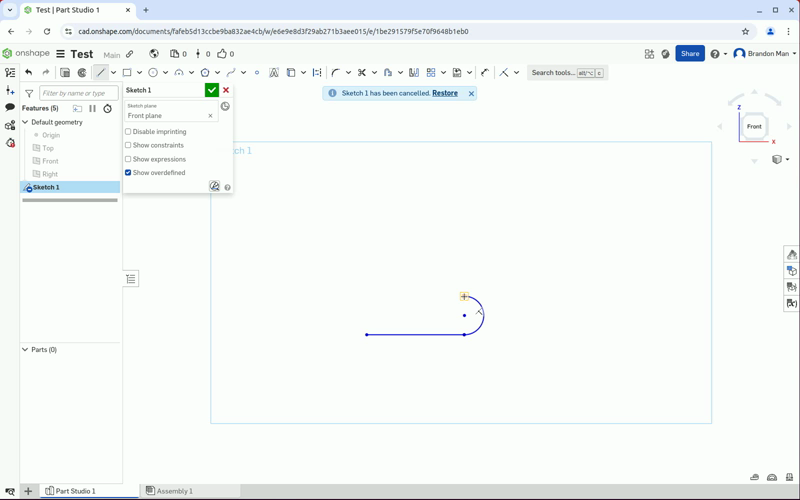
click(464, 296)
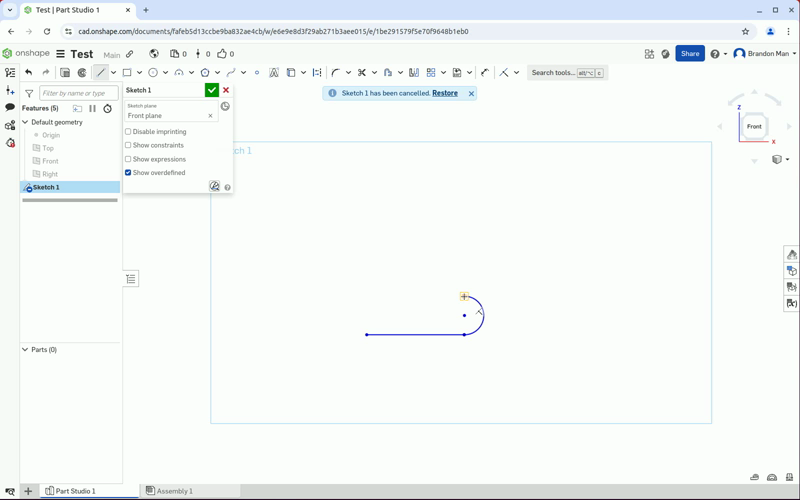
key_down(shift)
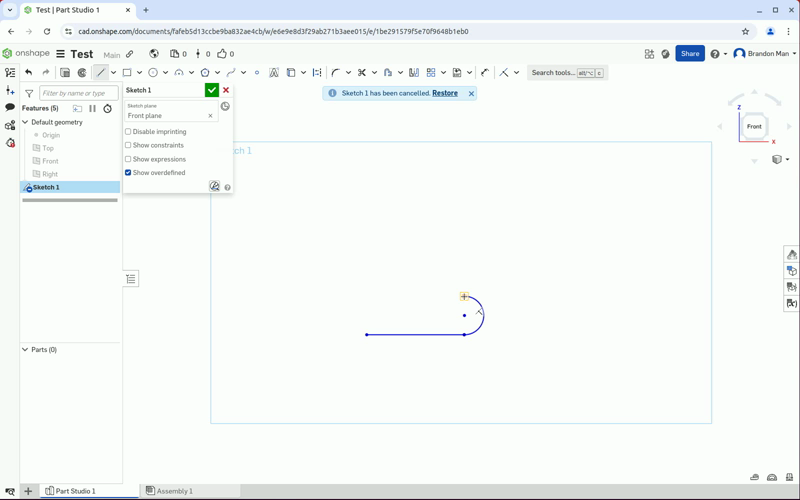
mouse_move(366, 296)
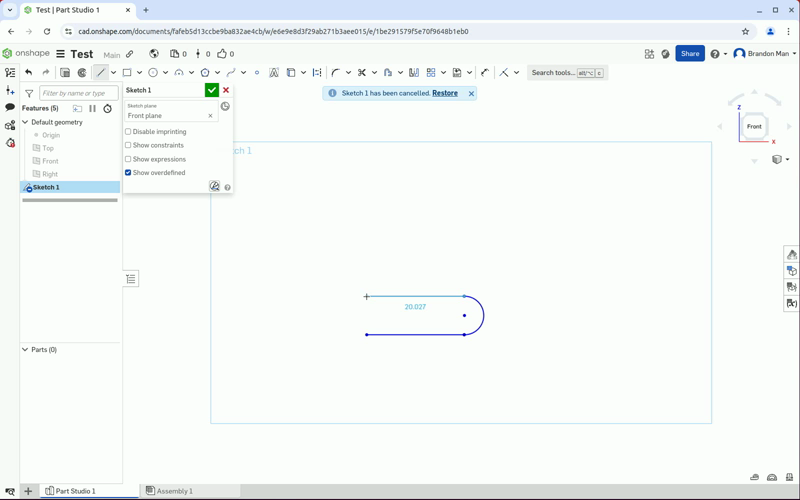
click(366, 296)
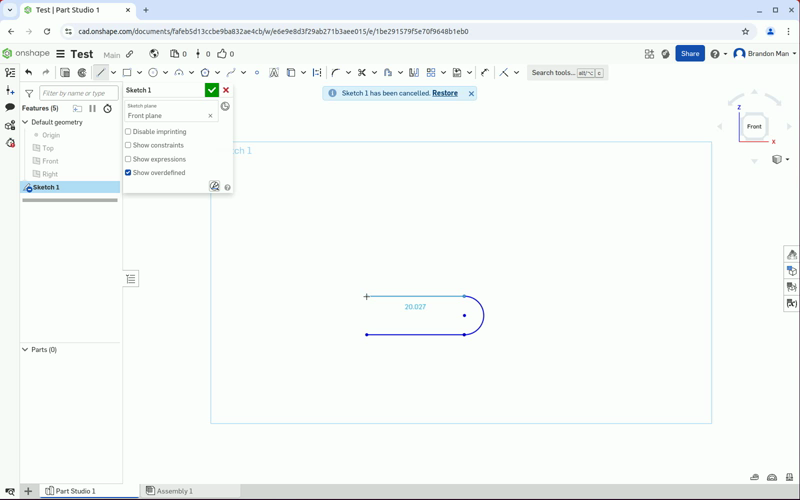
key_up(shift)
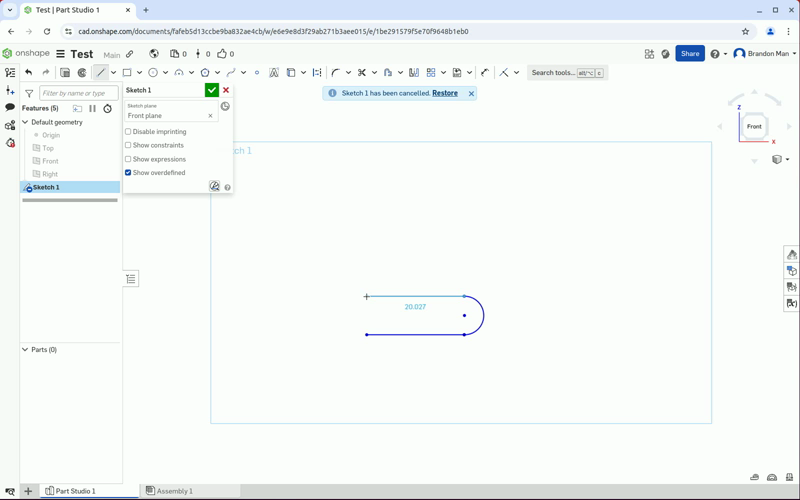
key(esc)
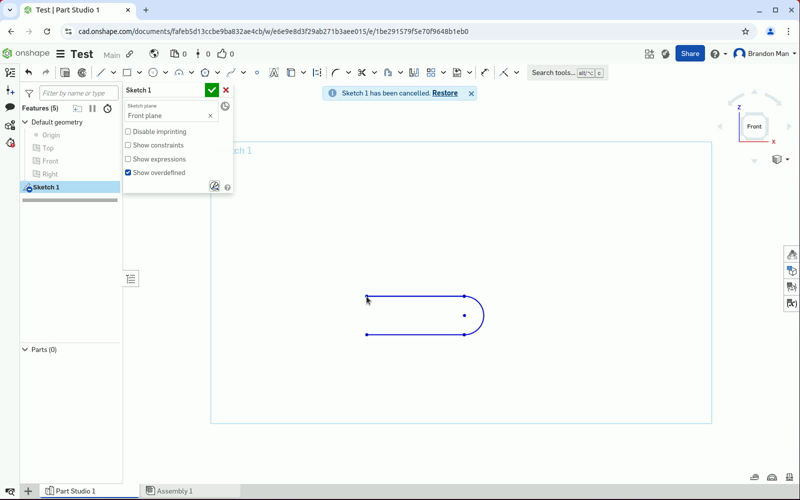
key(a)
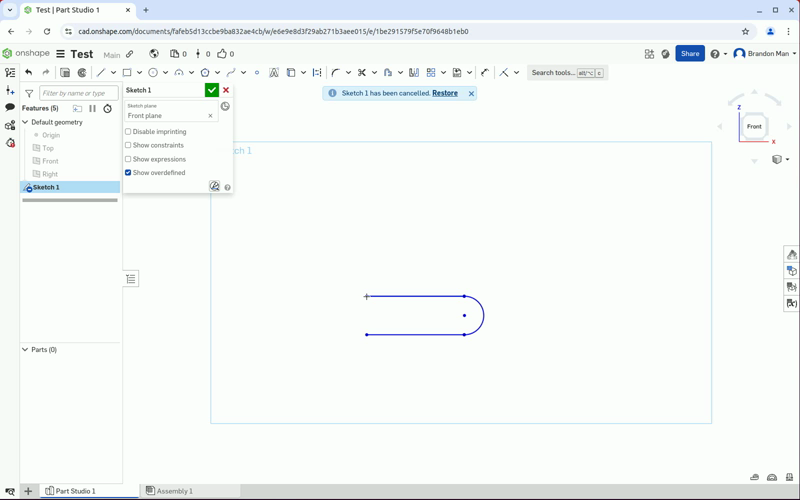
mouse_move(366, 296)
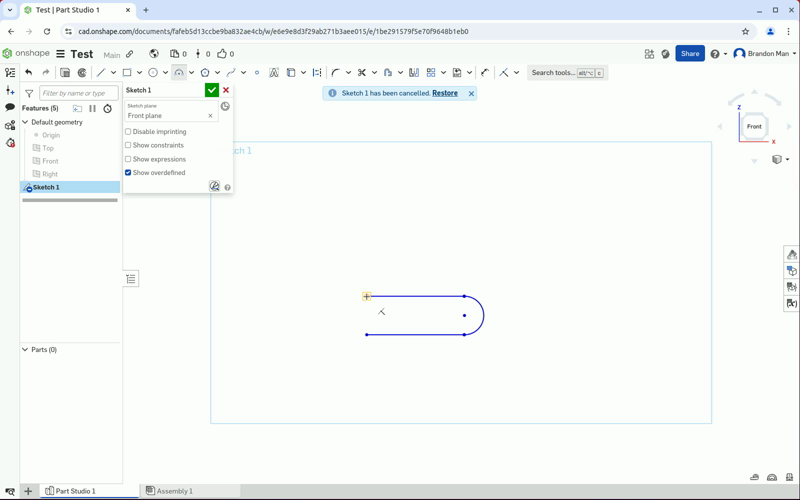
click(366, 296)
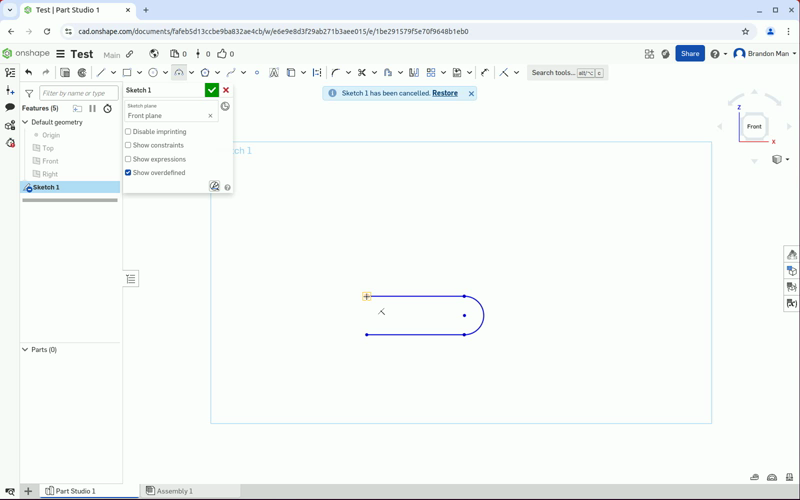
mouse_move(366, 334)
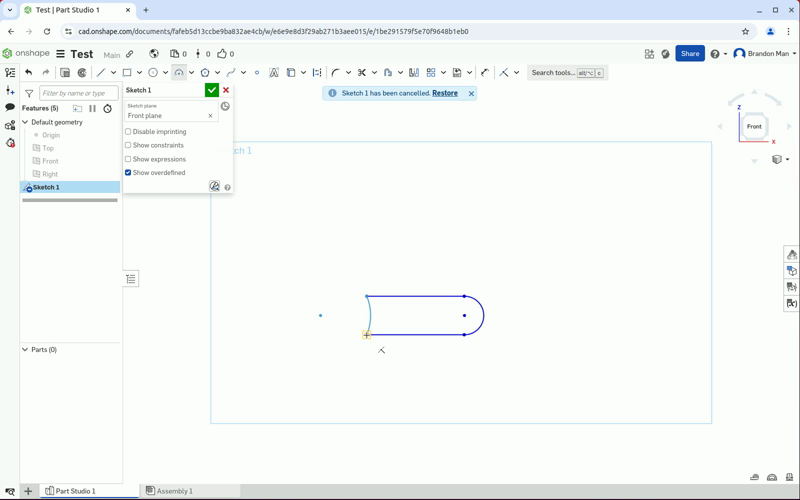
click(366, 334)
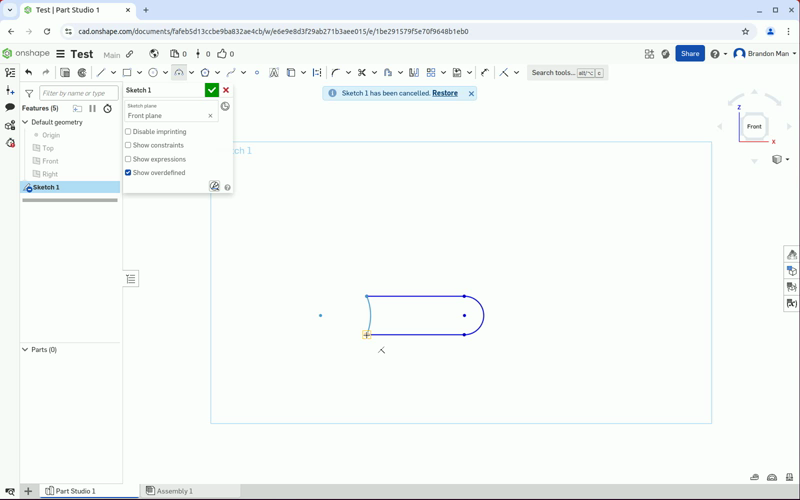
key_down(shift)
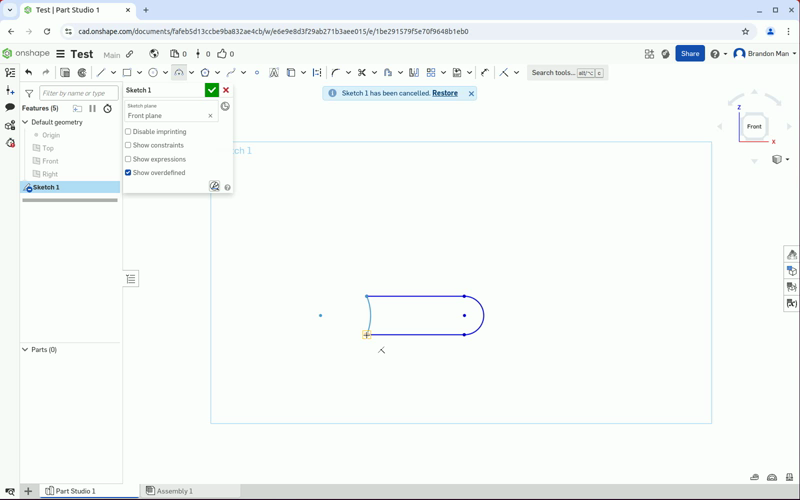
mouse_move(386, 315)
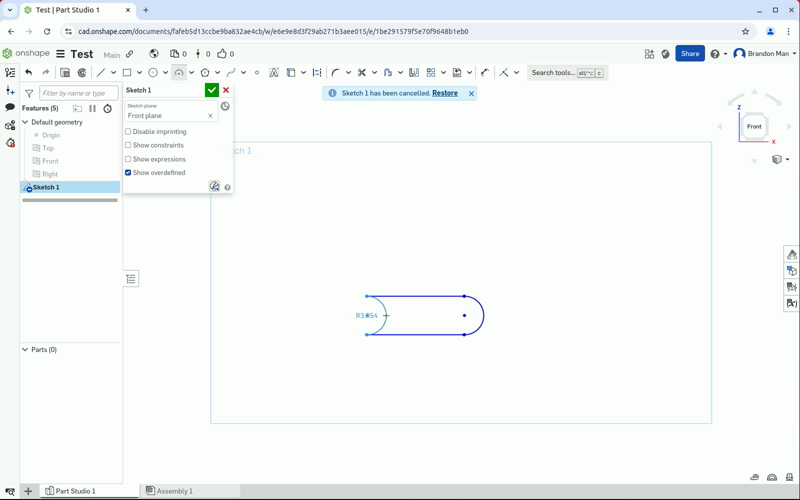
click(386, 315)
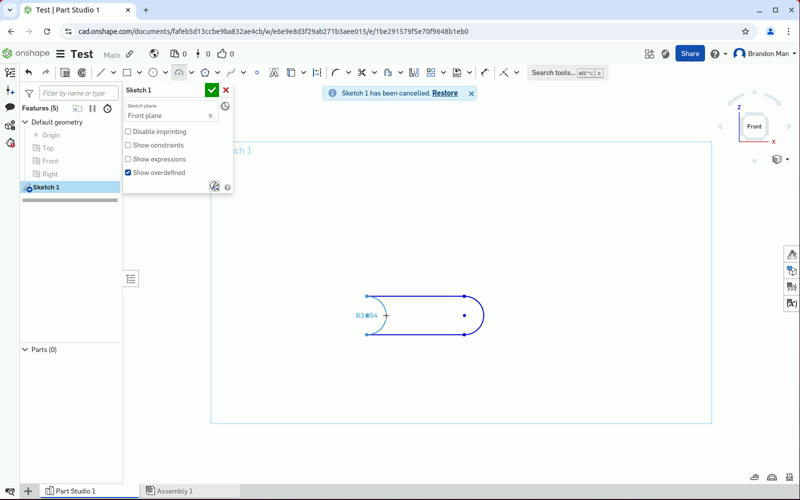
key_up(shift)
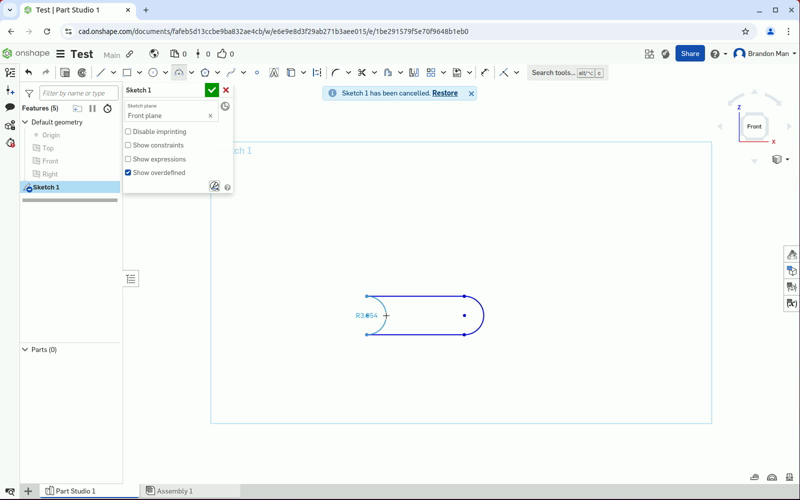
key(esc)
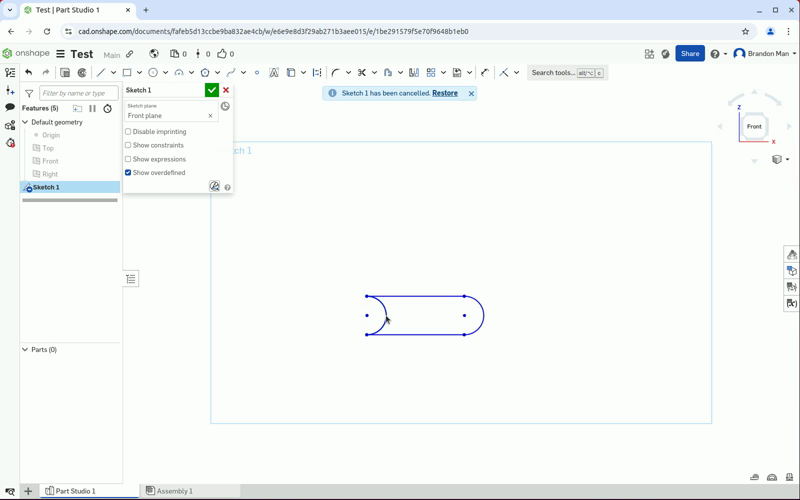
mouse_move(399, 331)
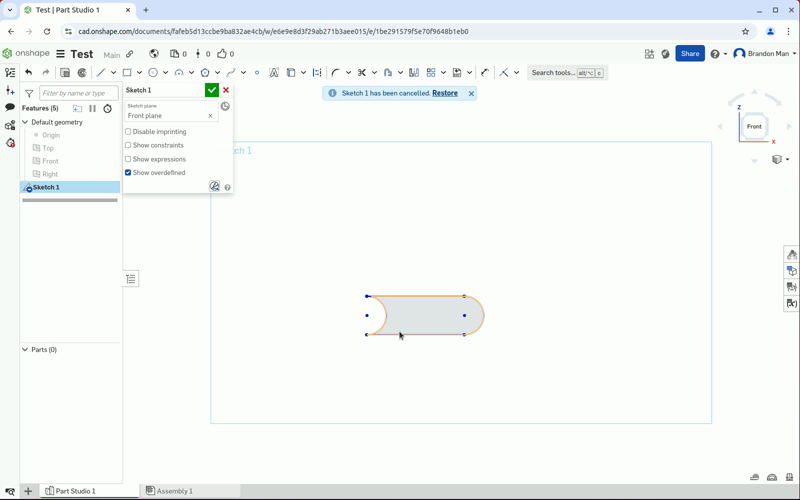
scroll(6)
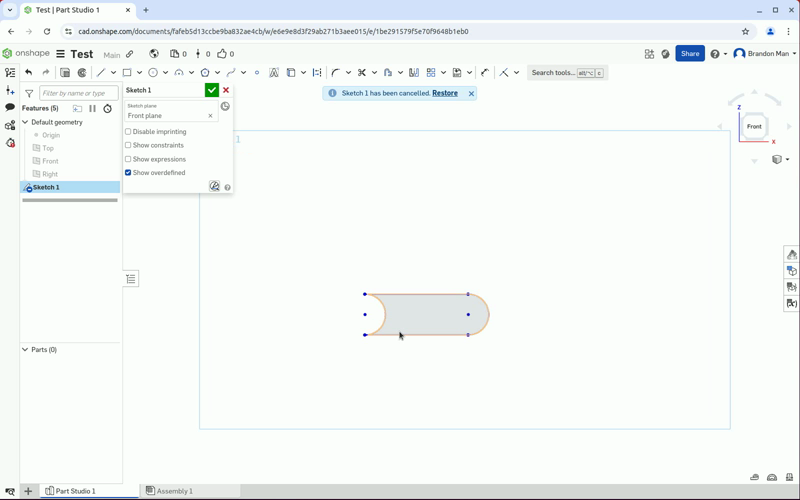
scroll(6)
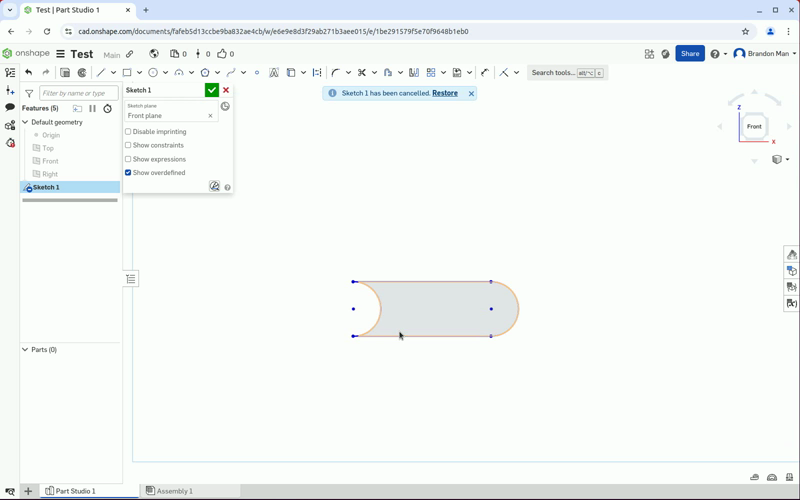
scroll(6)
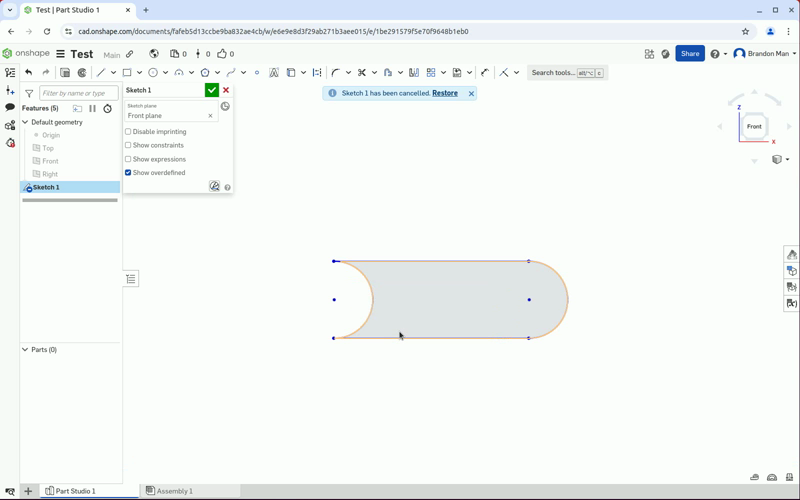
scroll(6)
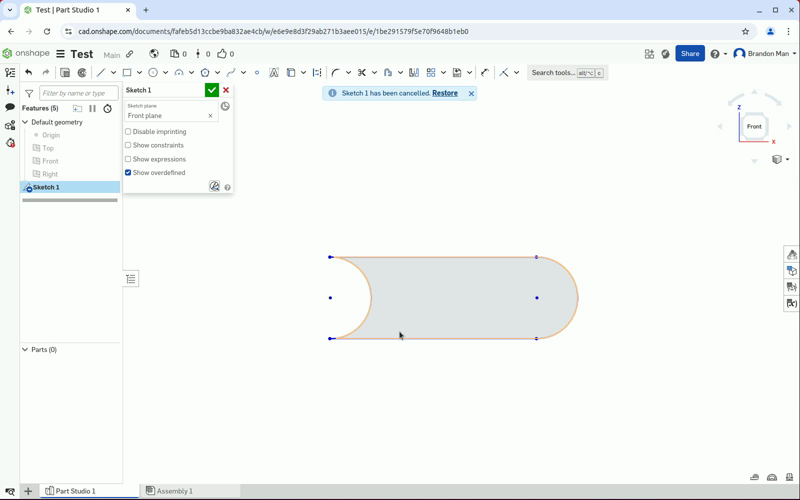
scroll(6)
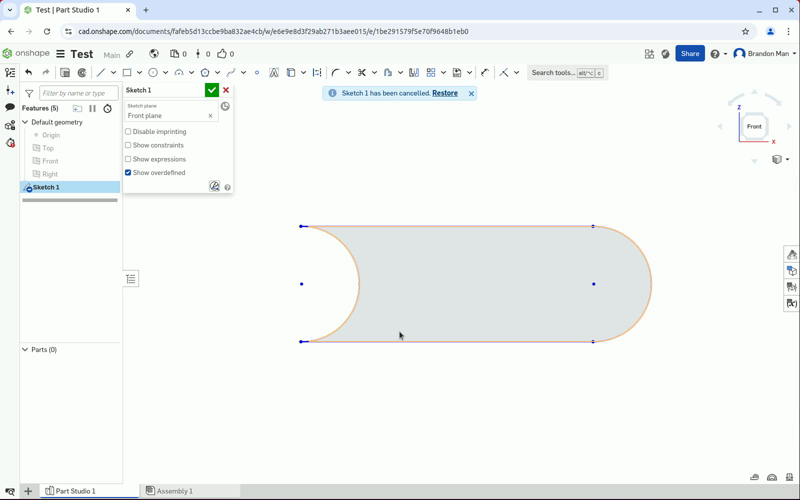
scroll(6)
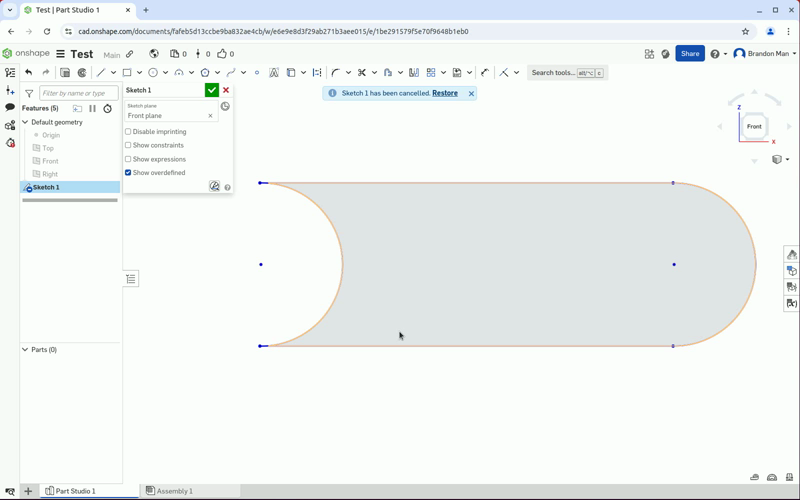
scroll(6)
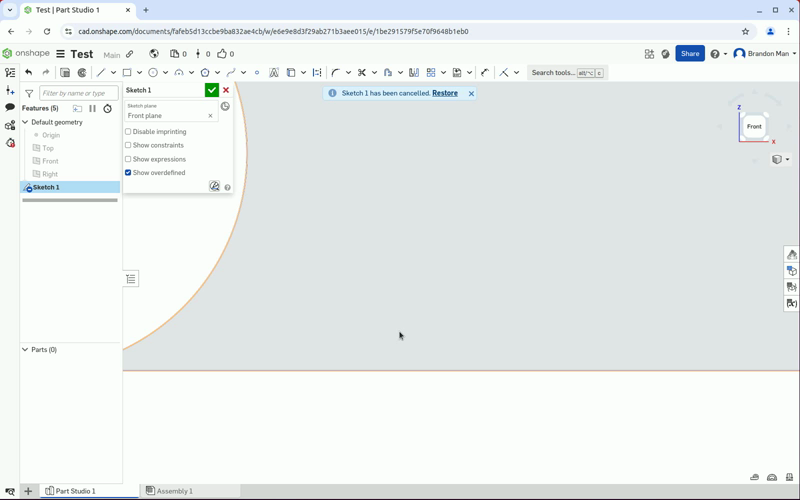
click(399, 331)
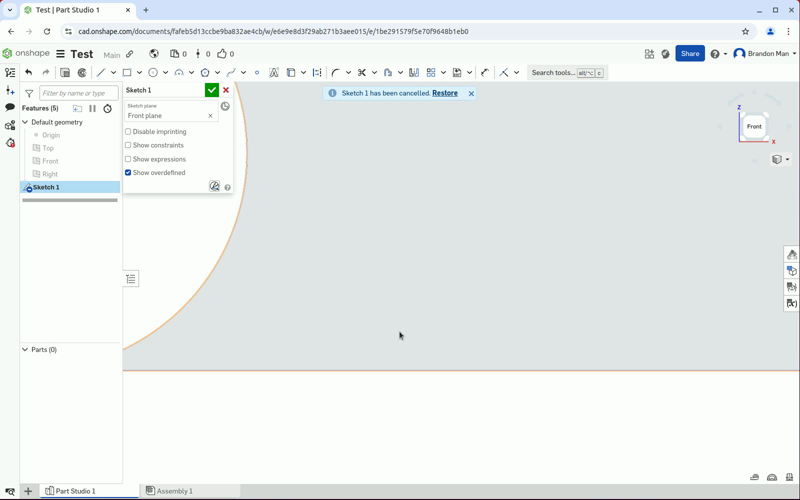
scroll(-6)
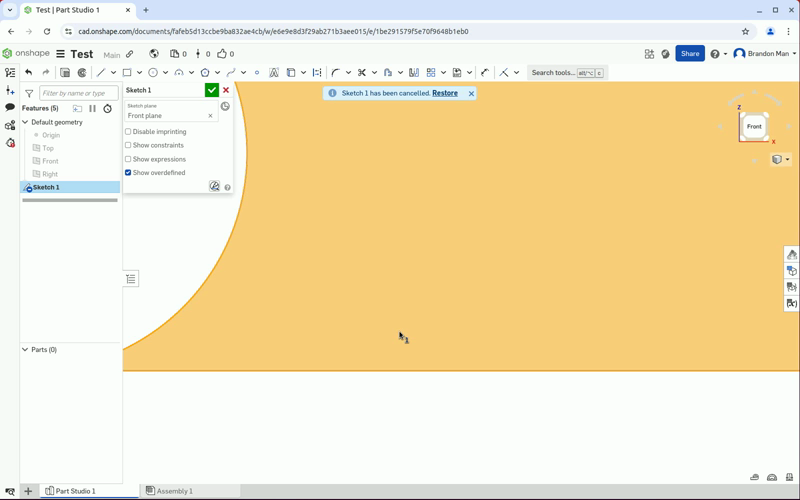
scroll(-6)
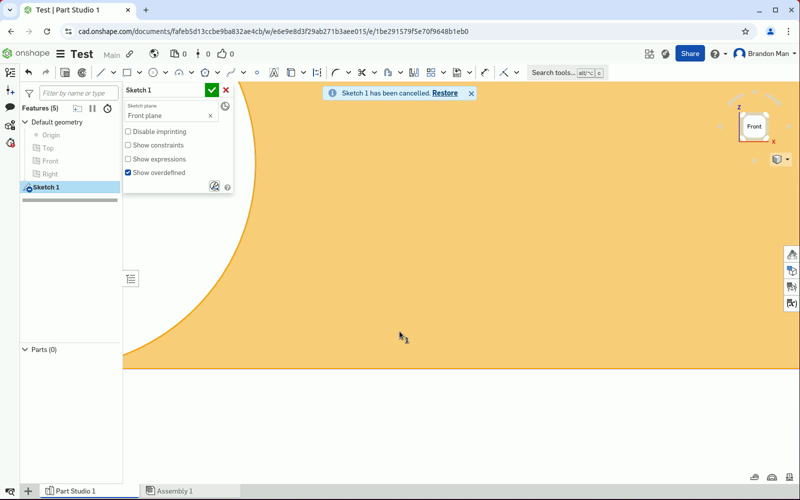
scroll(-6)
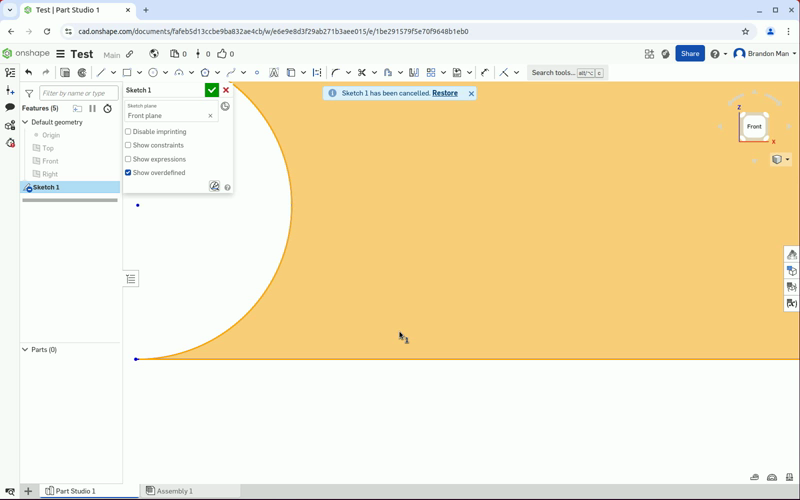
scroll(-6)
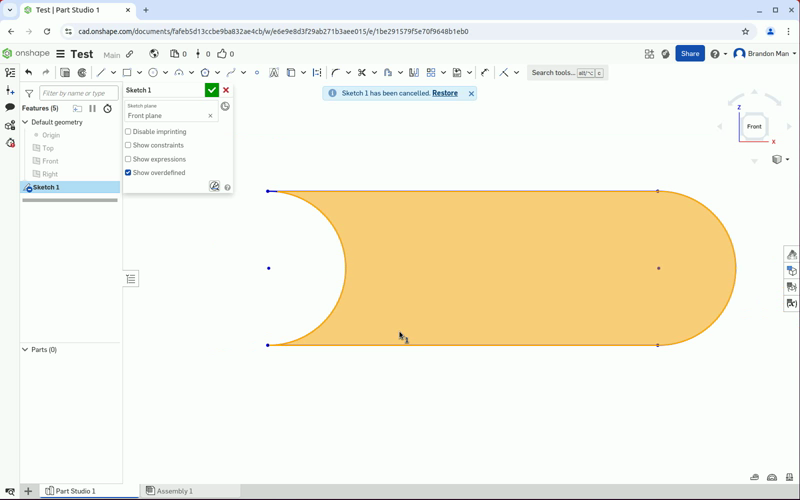
scroll(-6)
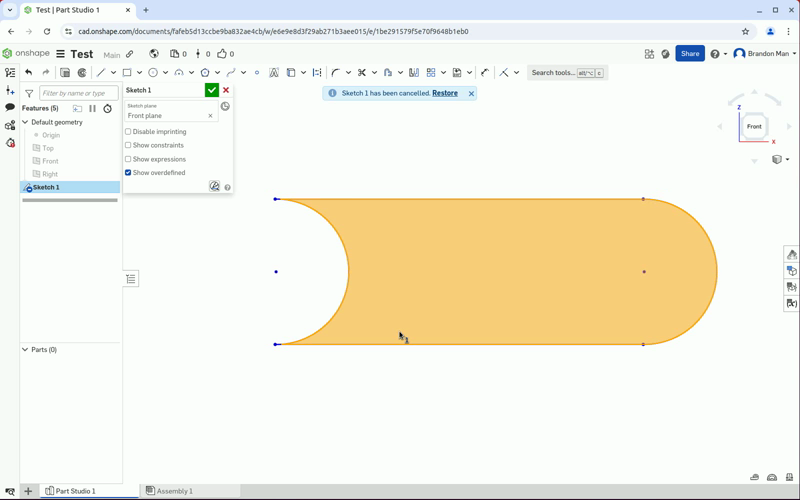
scroll(-6)
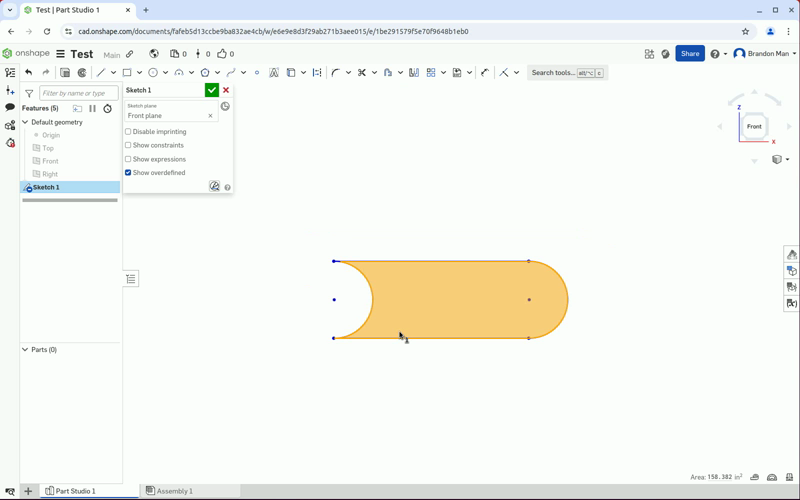
scroll(-6)
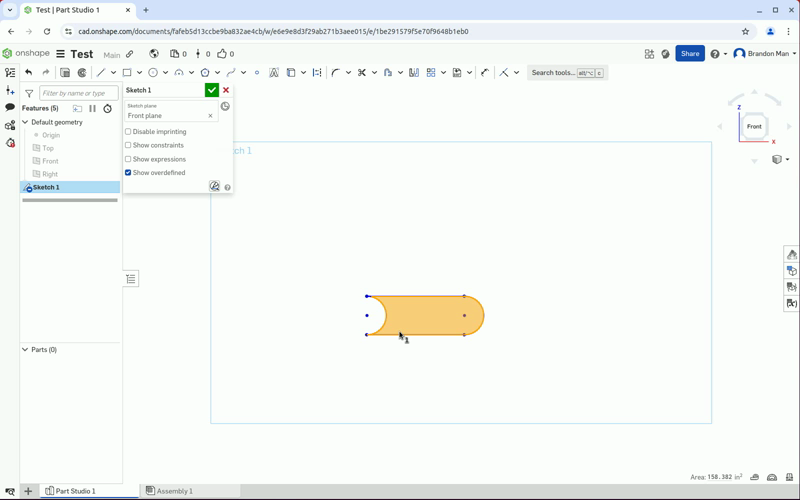
mouse_move(73, 352)
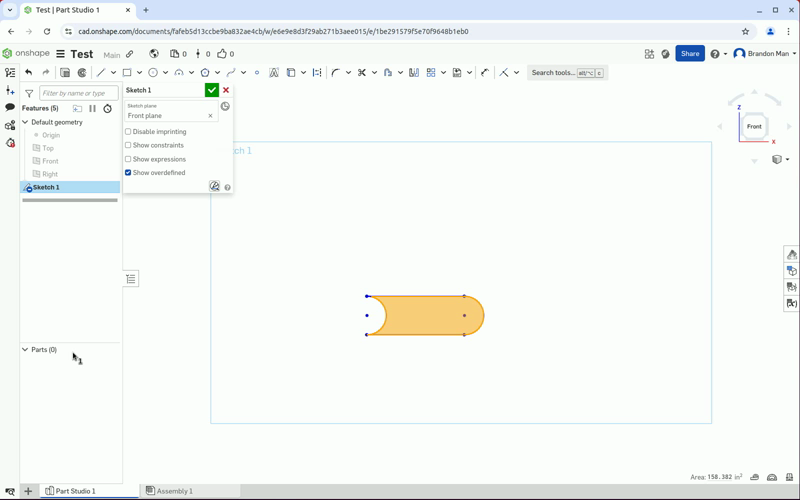
key(shift+y)
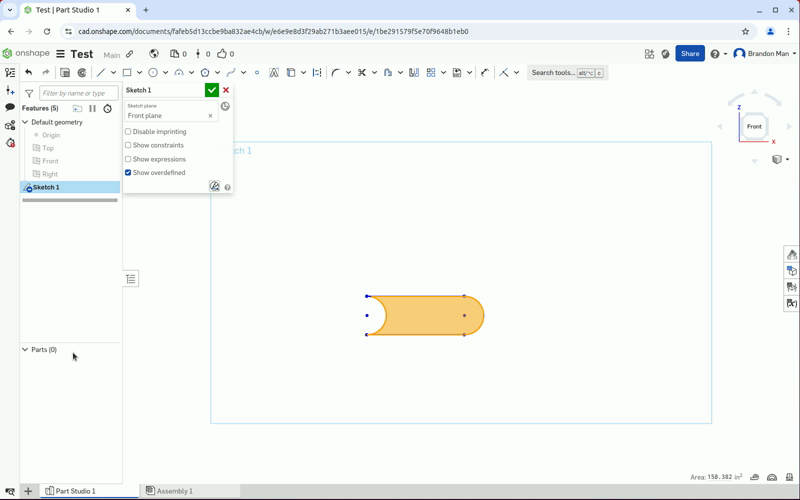
key(shift+e)
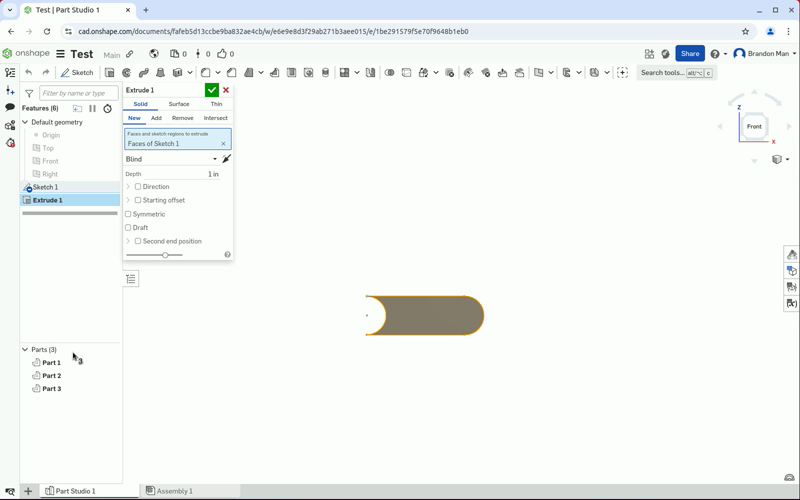
mouse_move(143, 106)
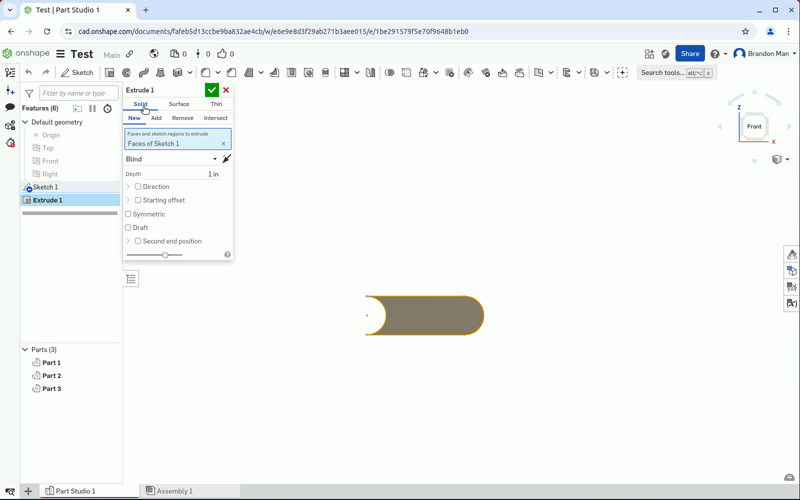
click(143, 106)
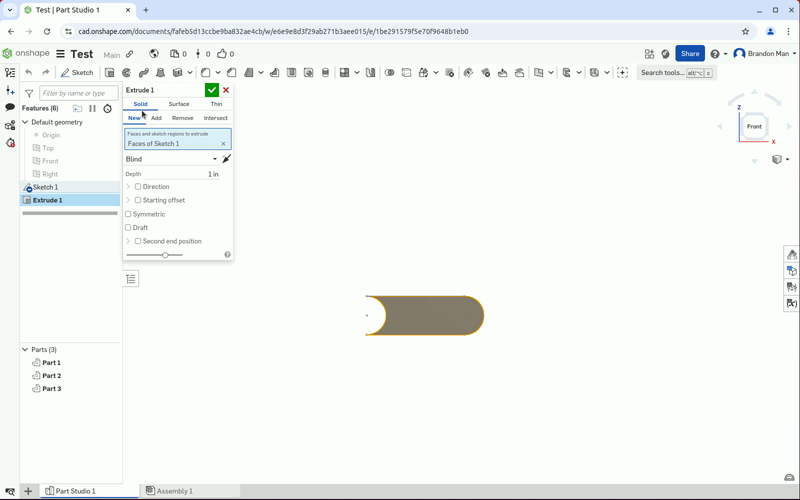
mouse_move(137, 120)
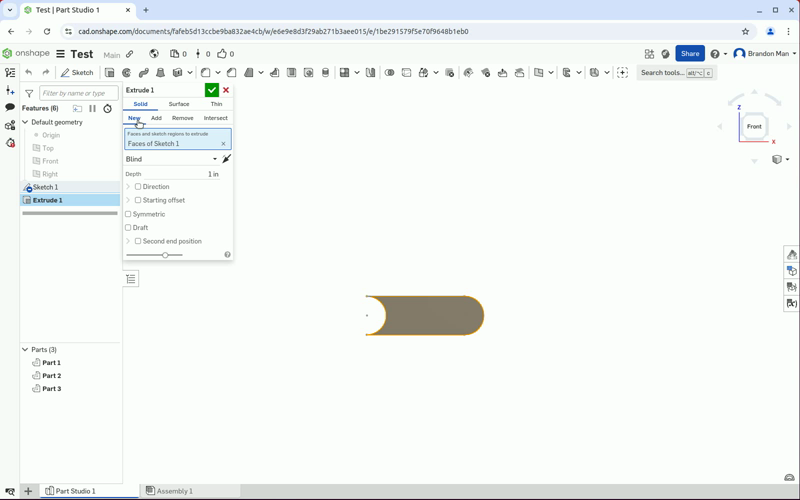
click(137, 120)
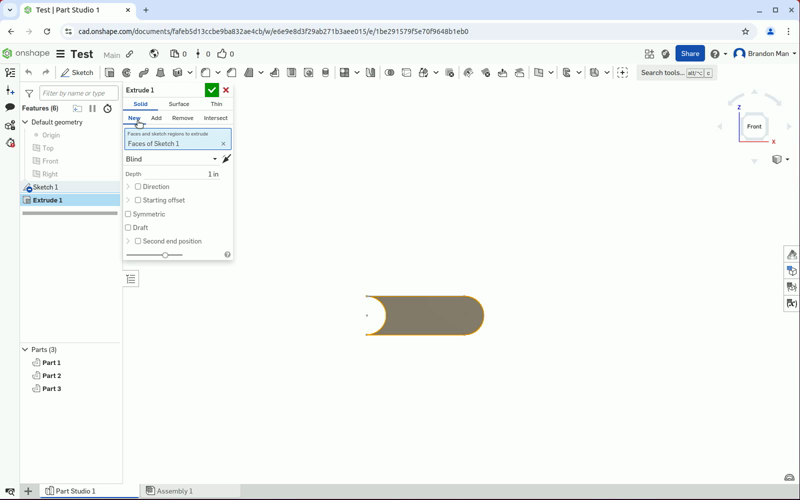
key(tab, 4)
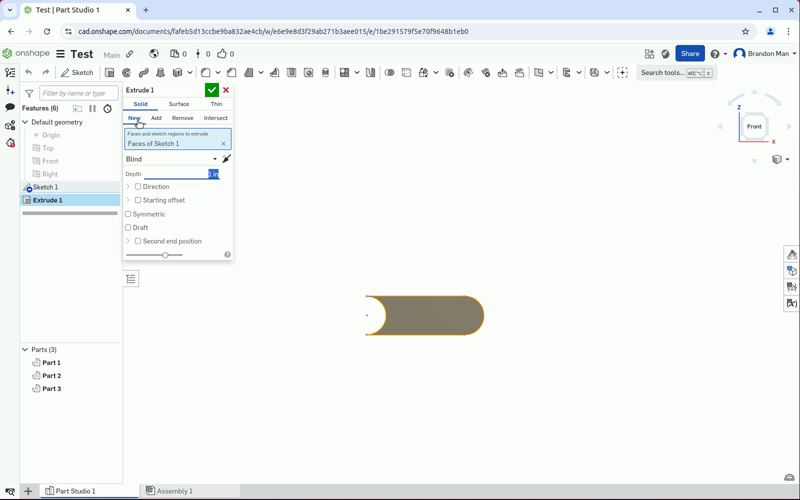
text(7.943)
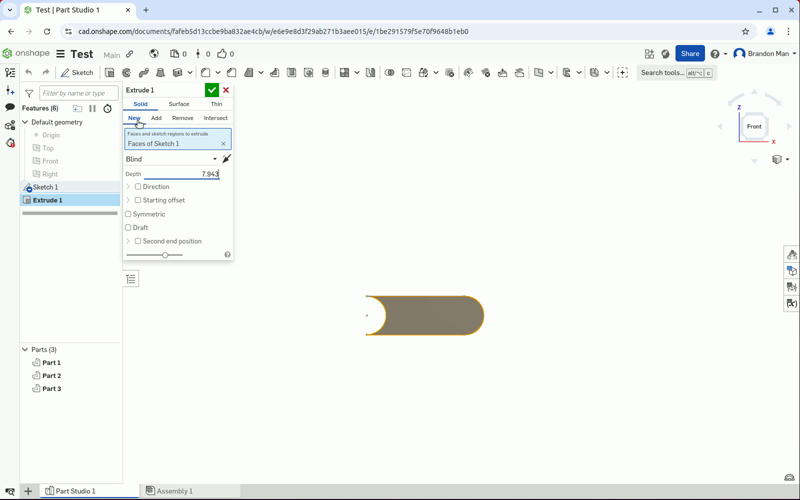
key(enter)
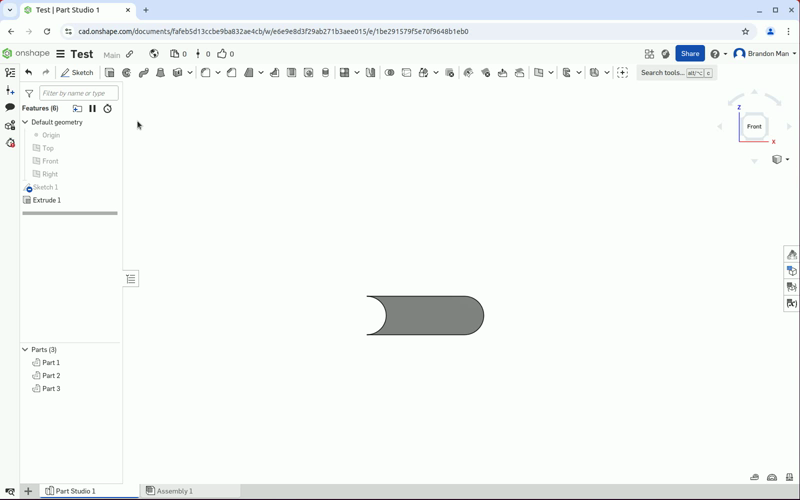
key(shift+h)
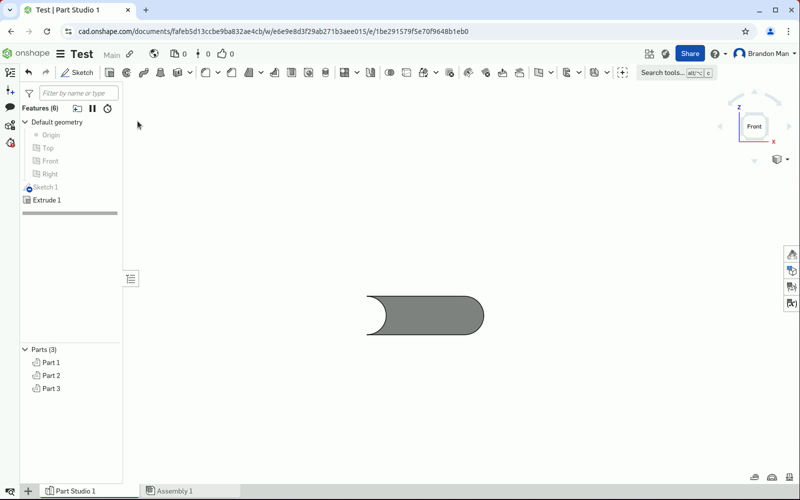
key(shift+h)
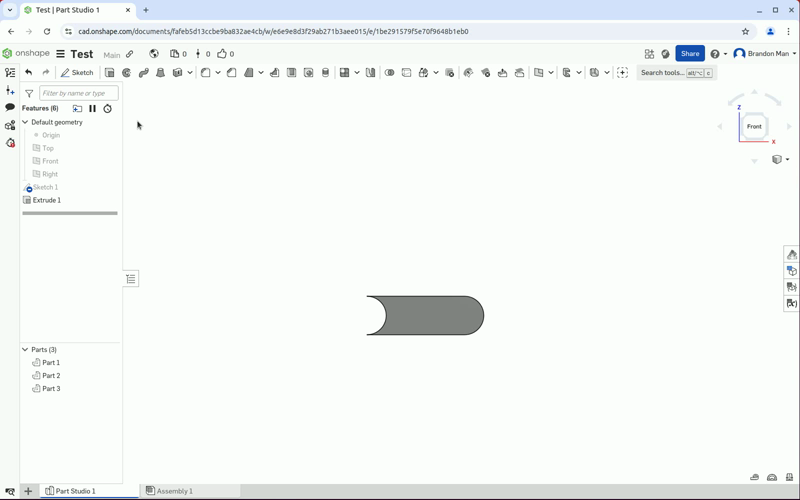
mouse_move(73, 189)
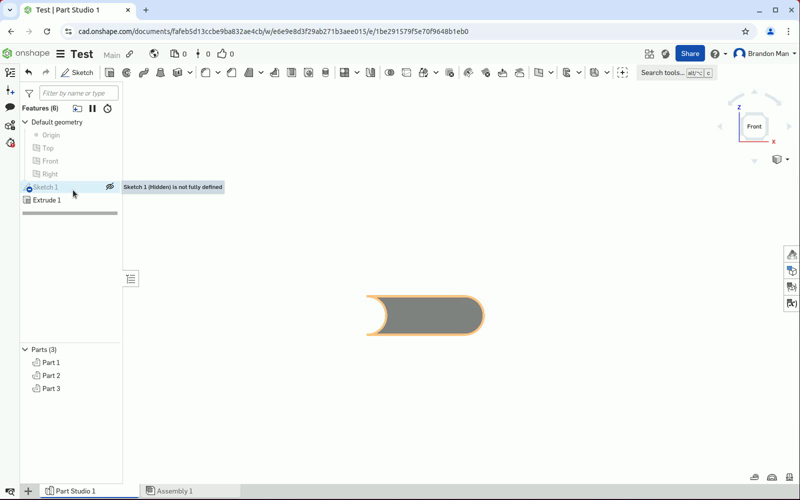
click(73, 189)
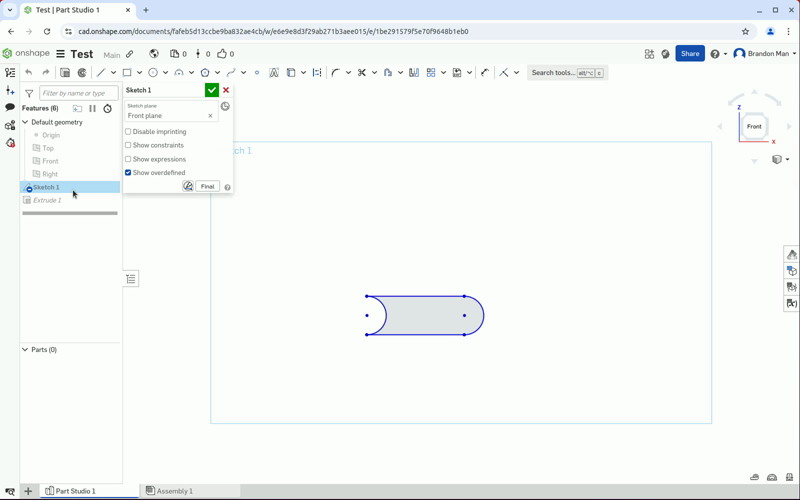
mouse_move(229, 92)
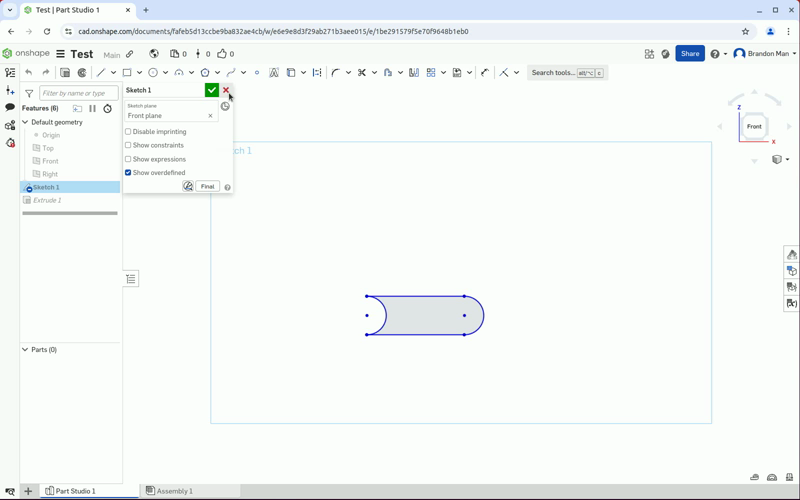
click(229, 92)
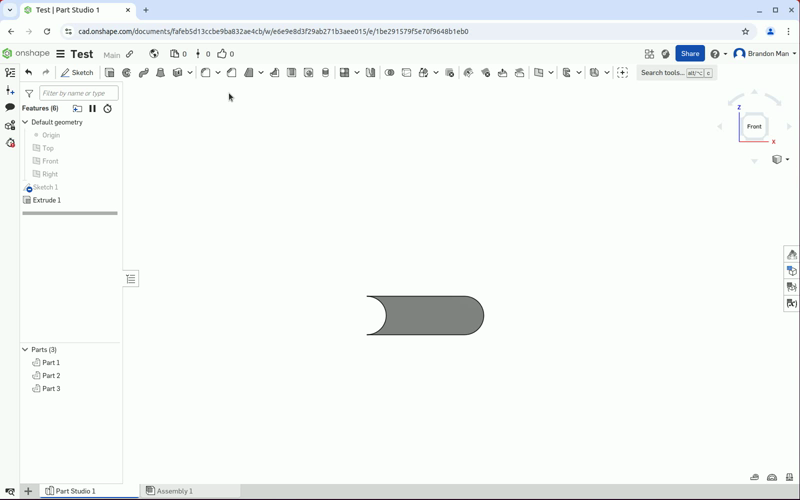
mouse_move(541, 75)
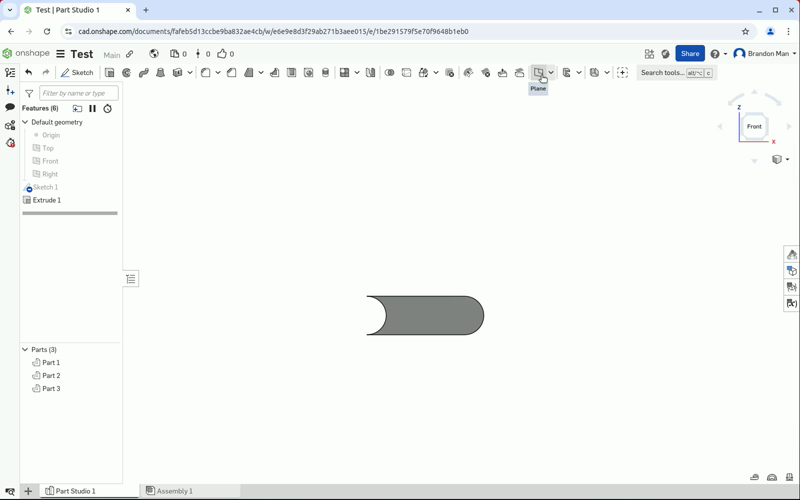
click(541, 75)
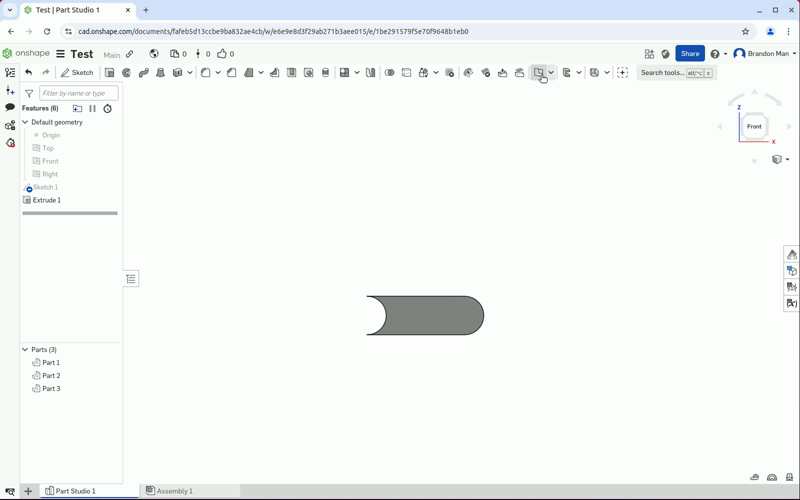
mouse_move(73, 163)
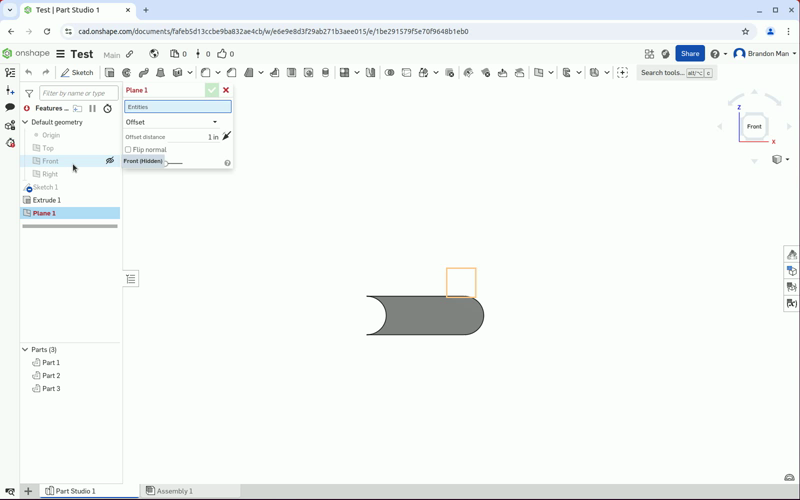
click(73, 163)
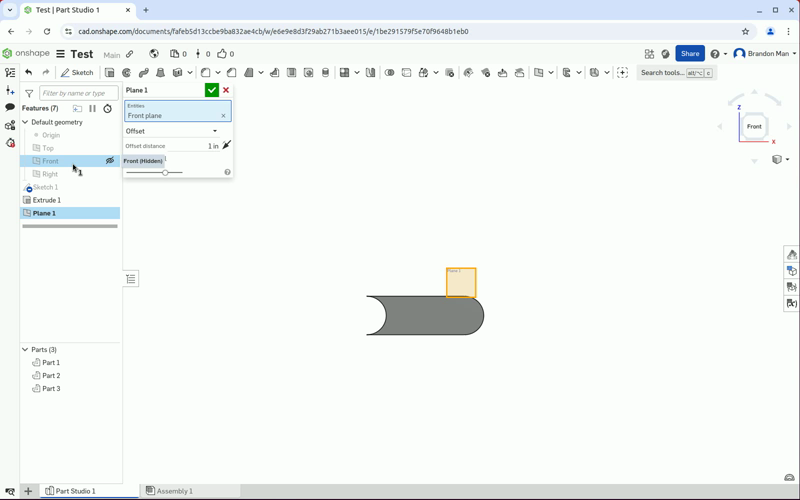
key(tab, 2)
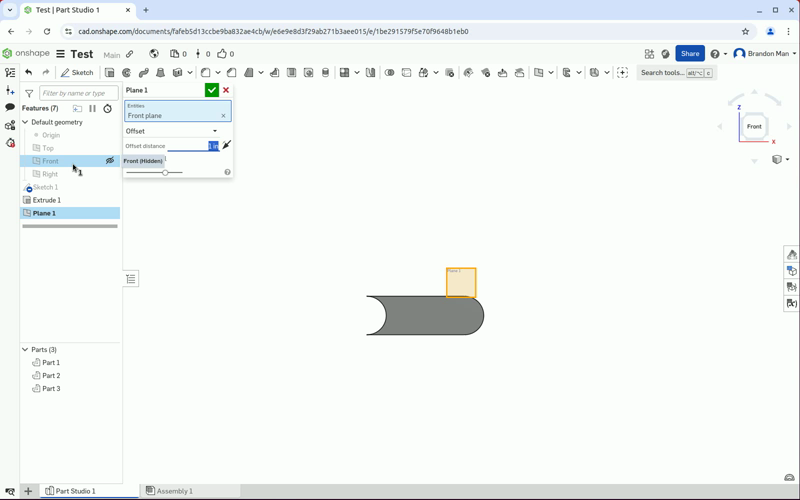
text(7.949)
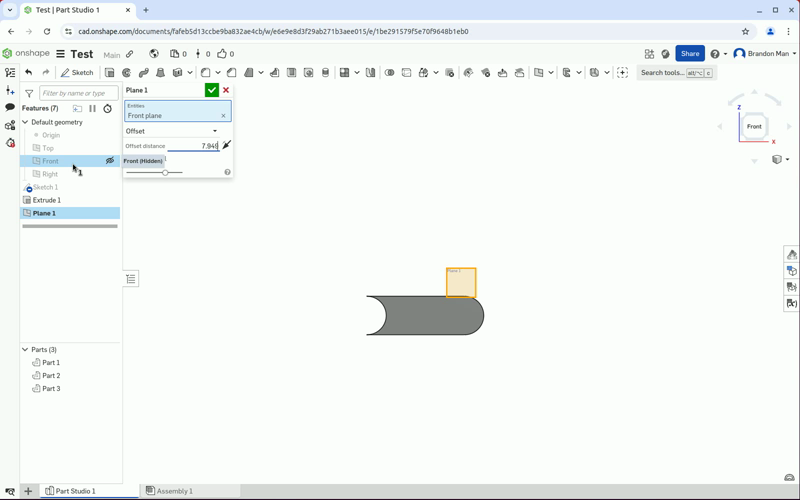
key(enter, 2)
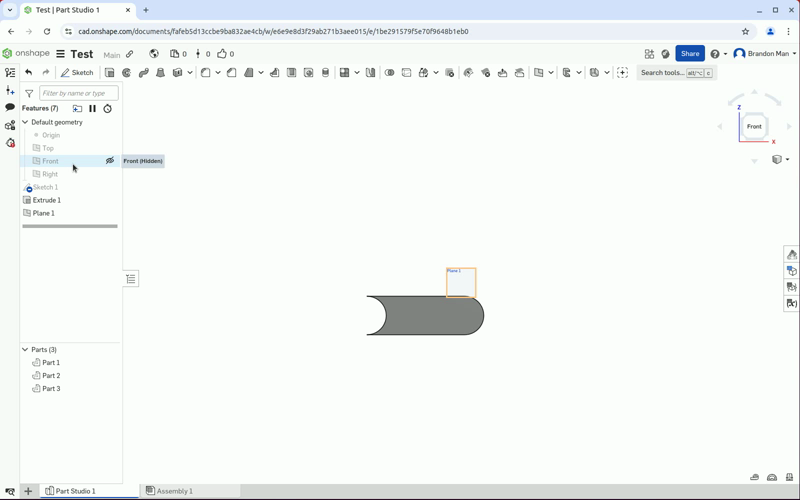
key(shift+s)
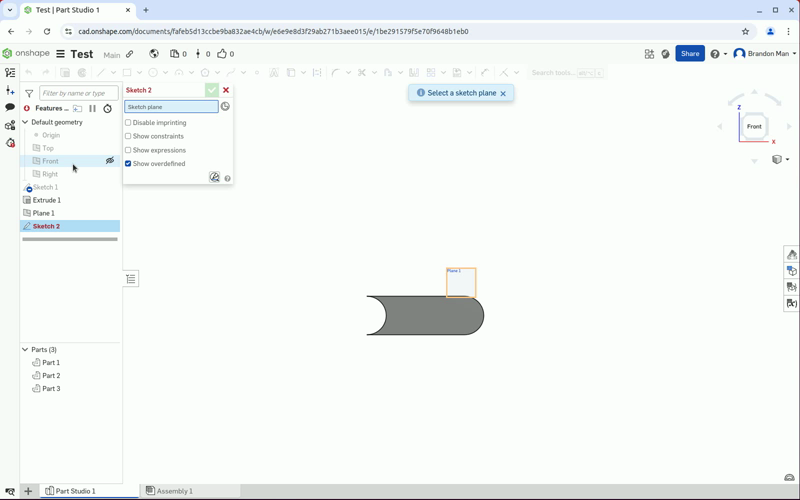
mouse_move(73, 215)
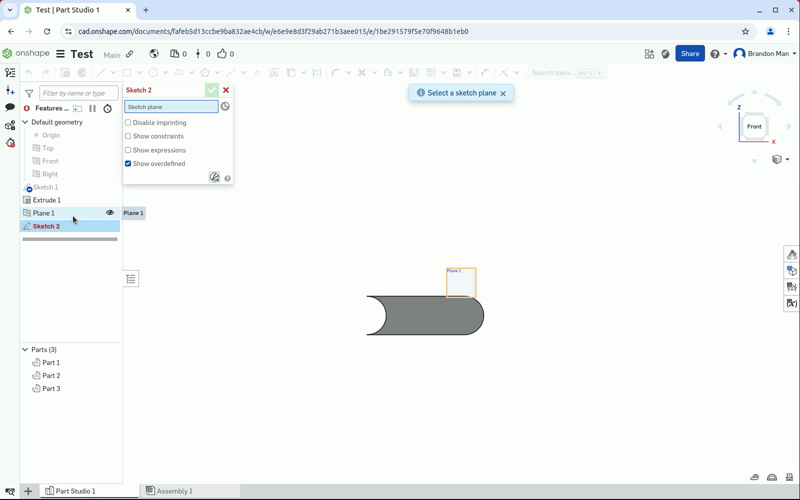
click(73, 215)
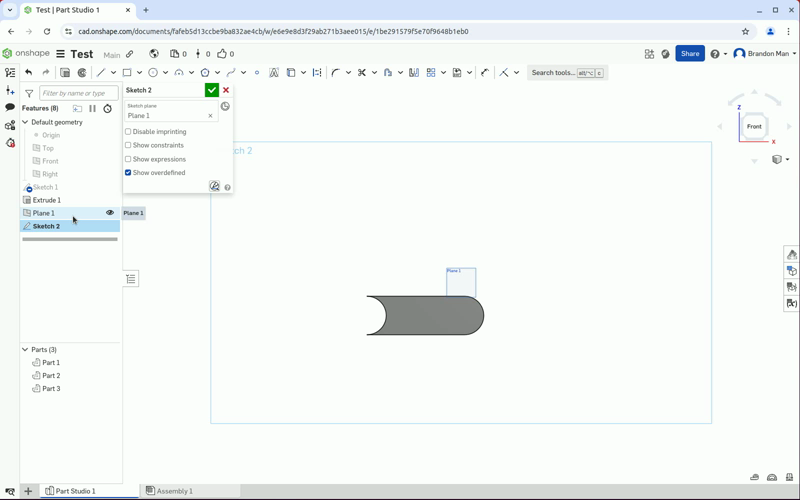
mouse_move(73, 352)
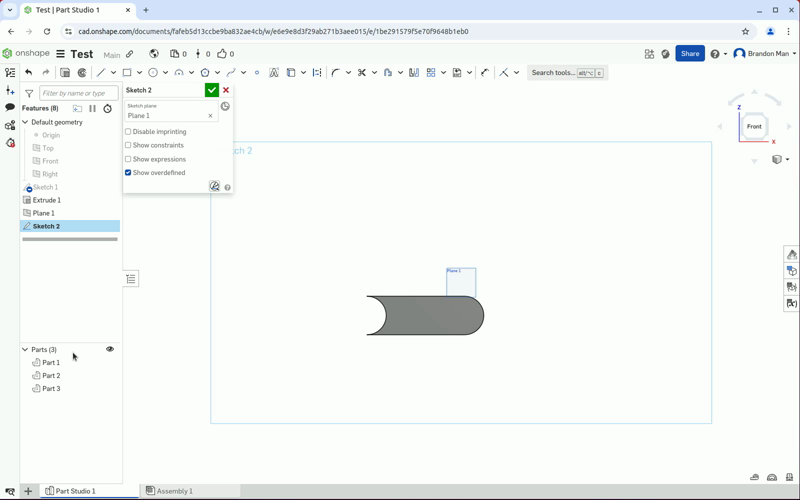
key(y)
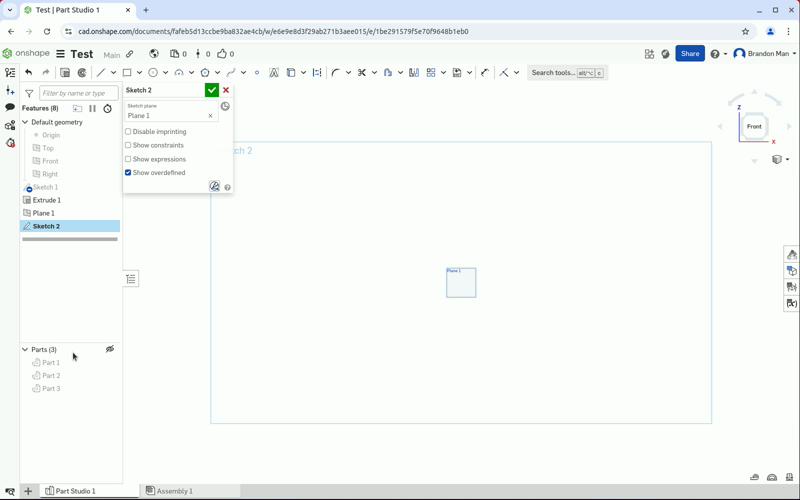
key(c)
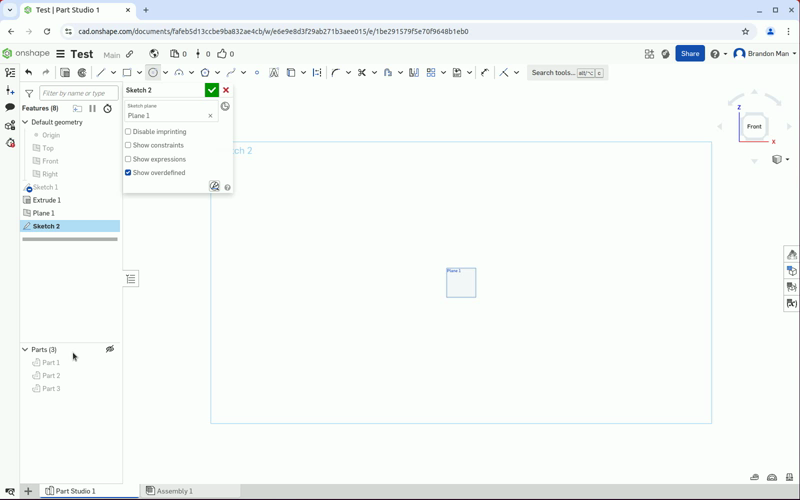
key_down(shift)
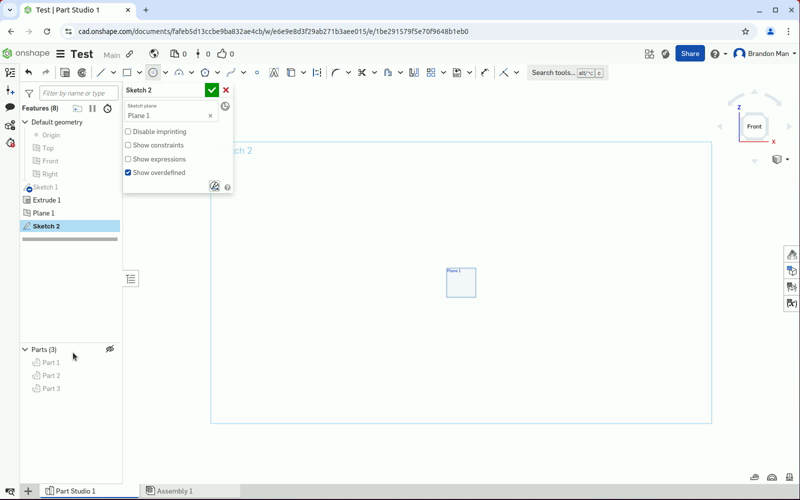
mouse_move(368, 315)
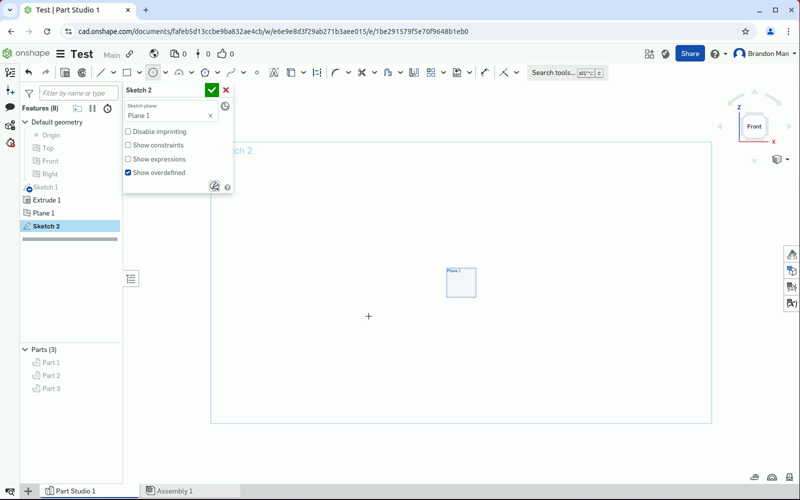
click(368, 315)
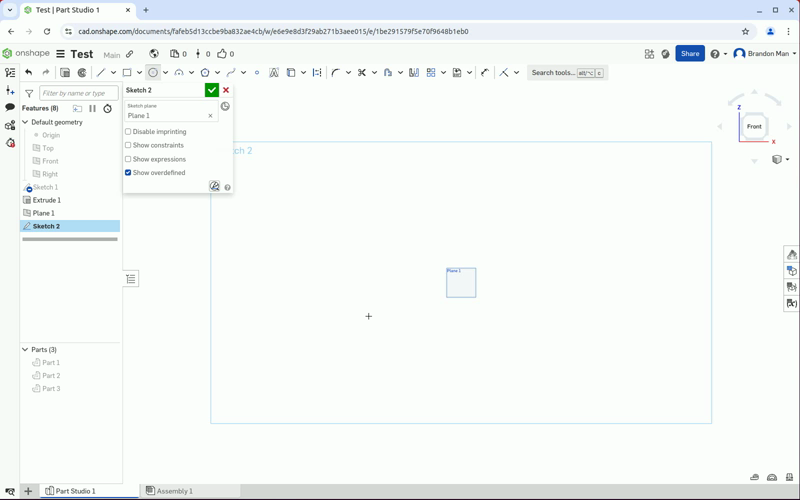
key_up(shift)
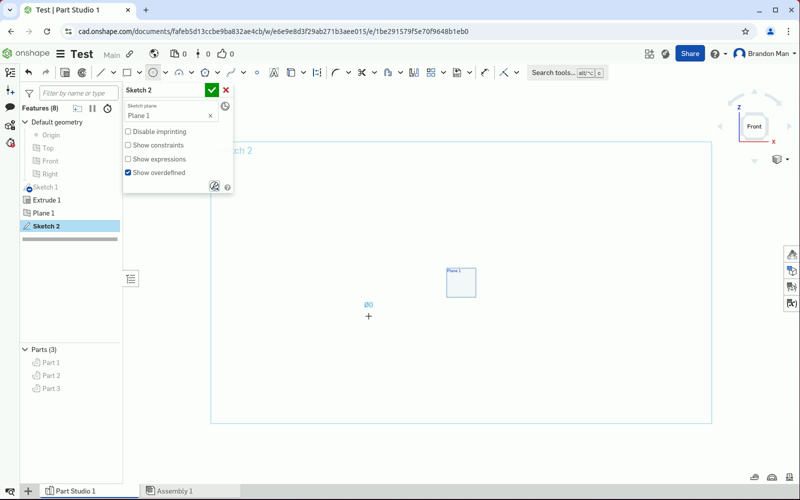
mouse_move(381, 315)
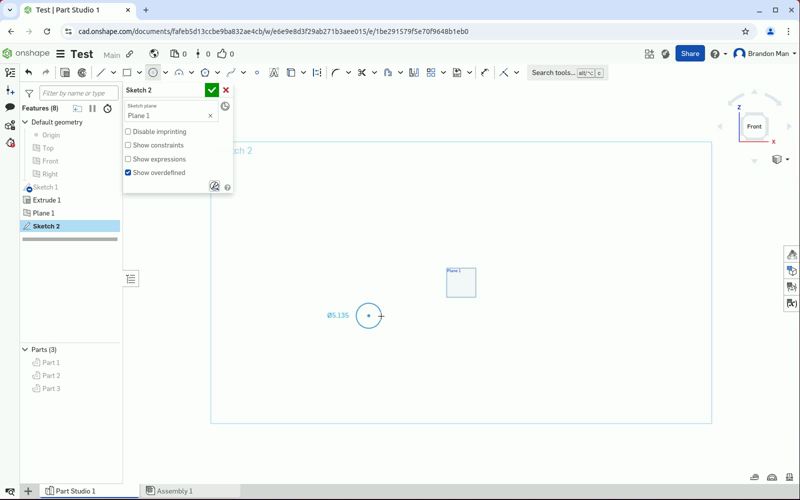
click(381, 315)
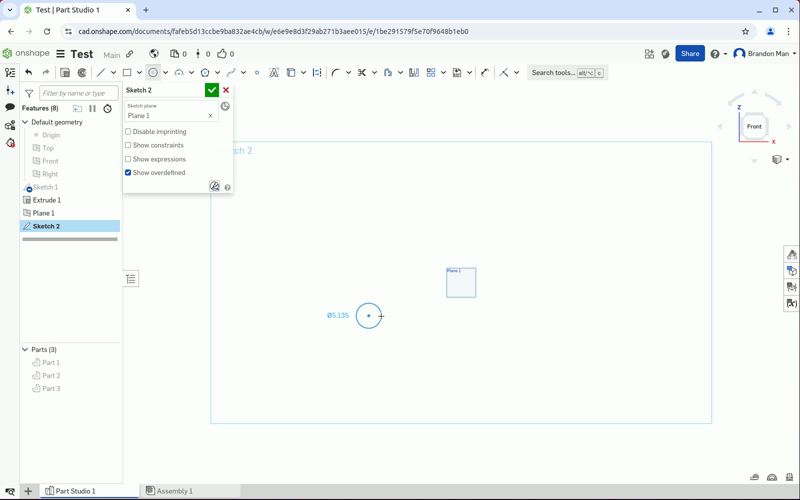
key(esc)
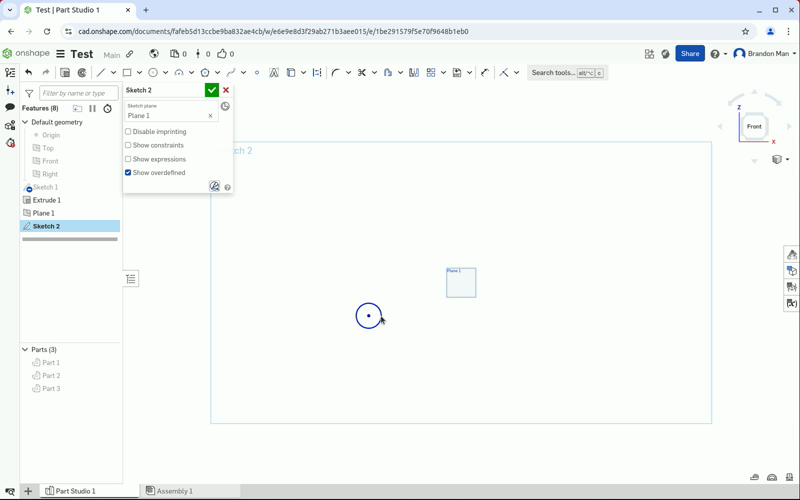
mouse_move(364, 316)
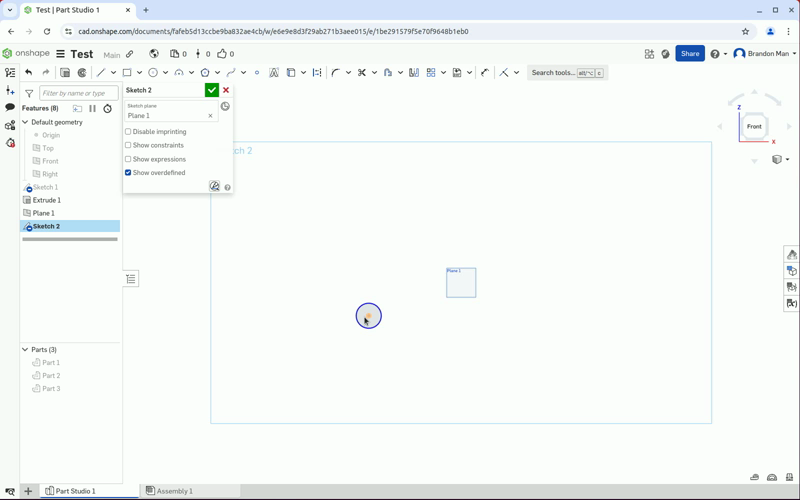
scroll(6)
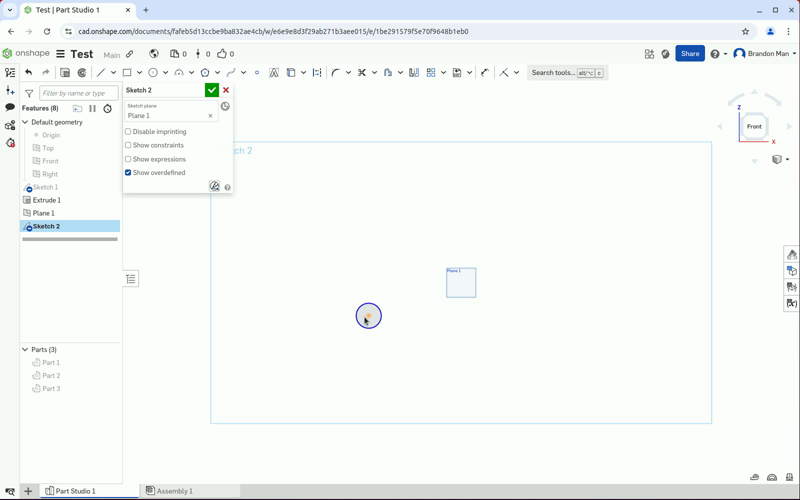
scroll(6)
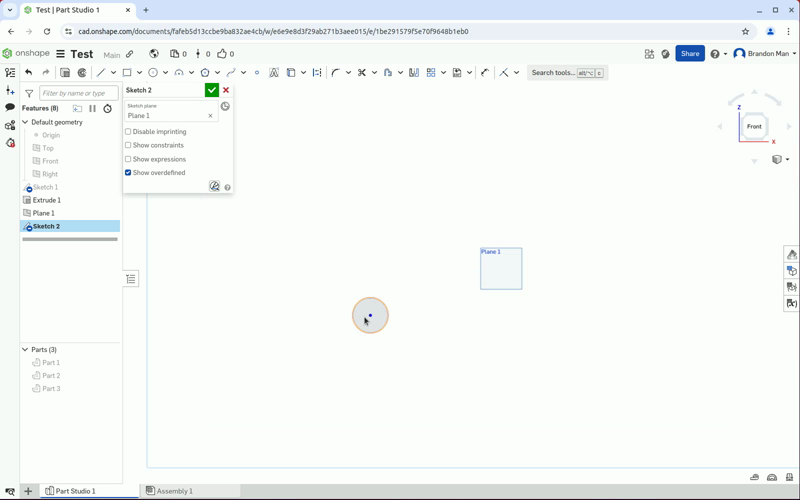
scroll(6)
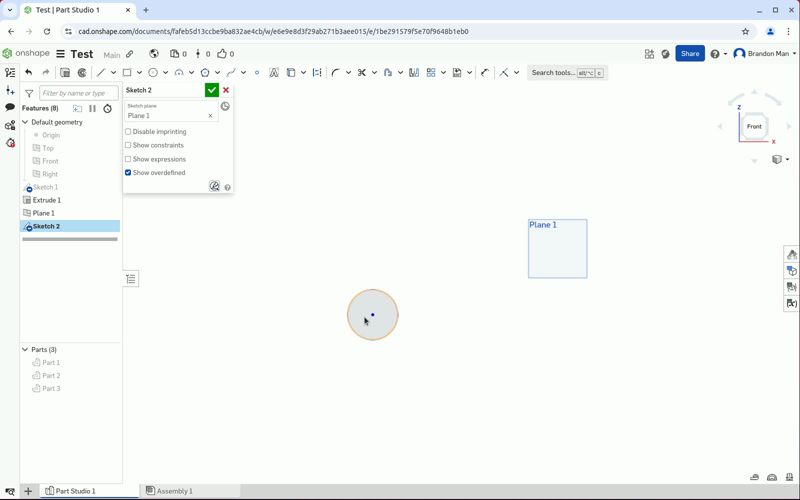
scroll(6)
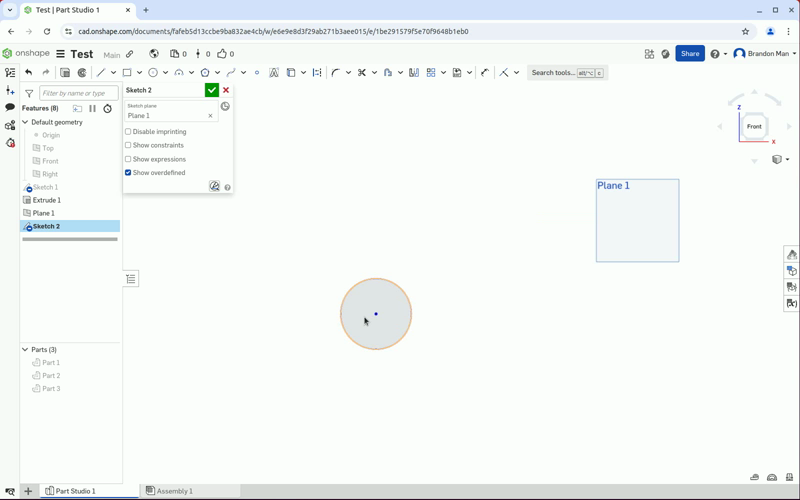
scroll(6)
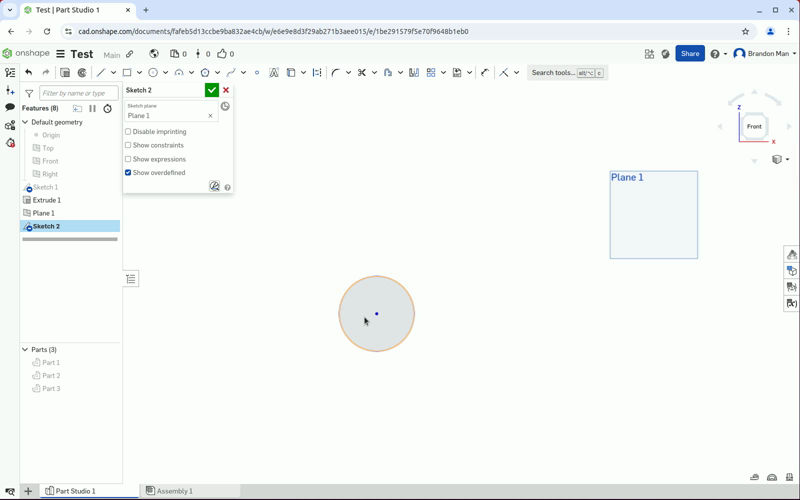
scroll(6)
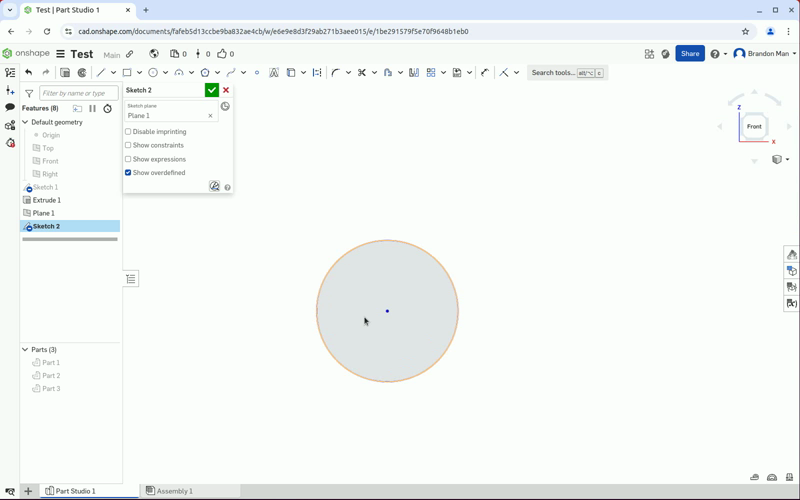
scroll(6)
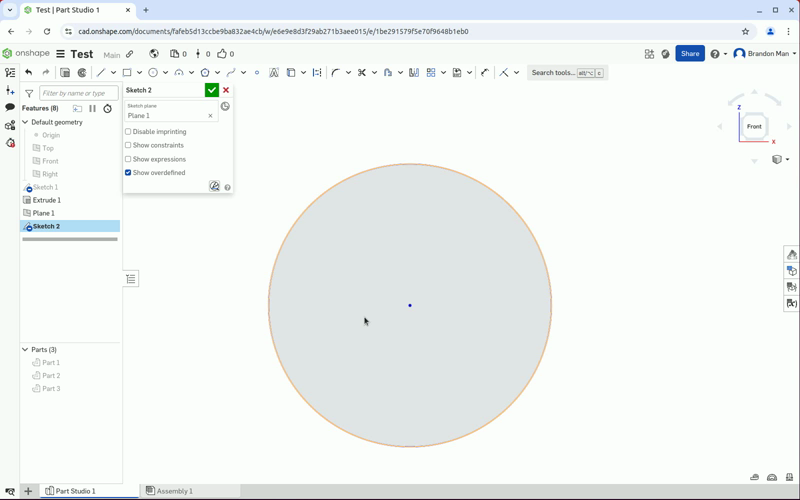
click(364, 316)
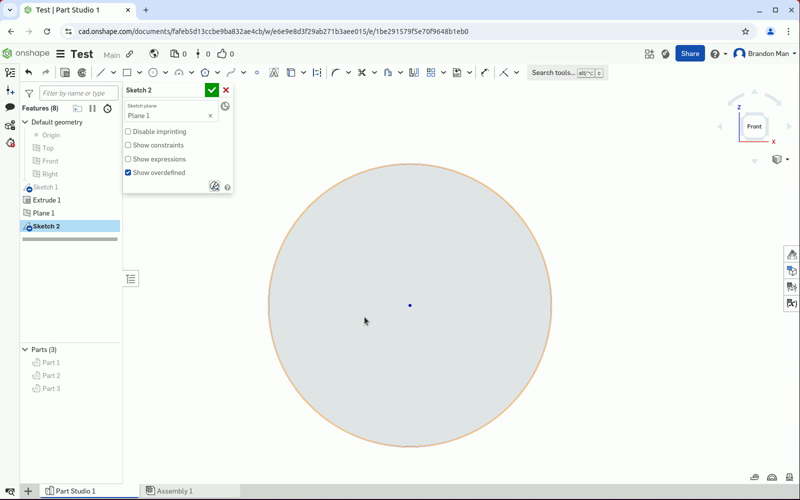
scroll(-6)
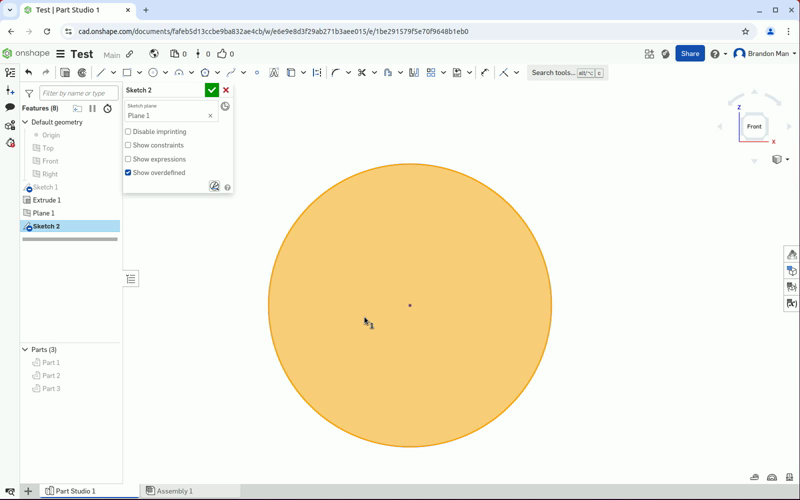
scroll(-6)
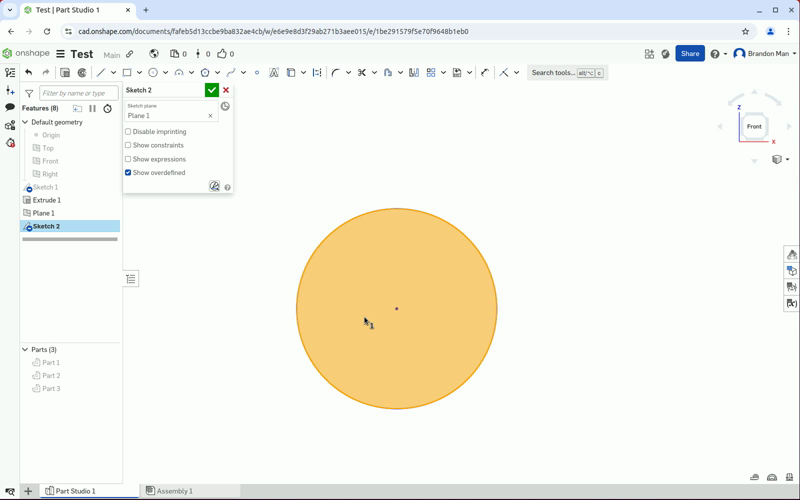
scroll(-6)
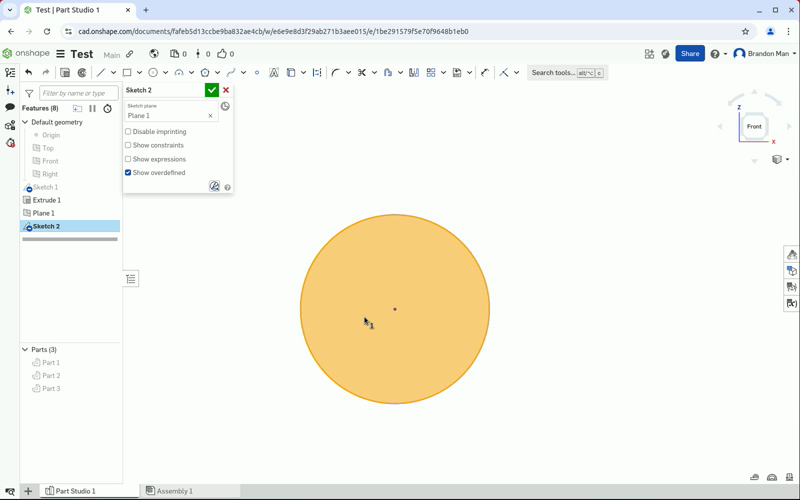
scroll(-6)
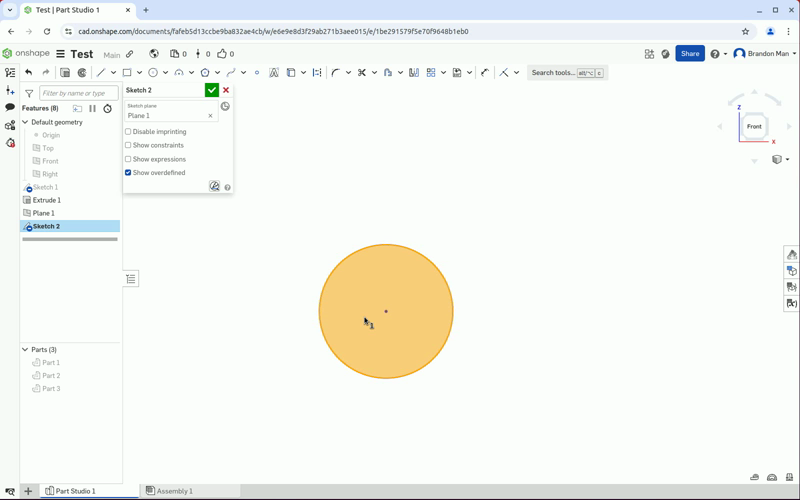
scroll(-6)
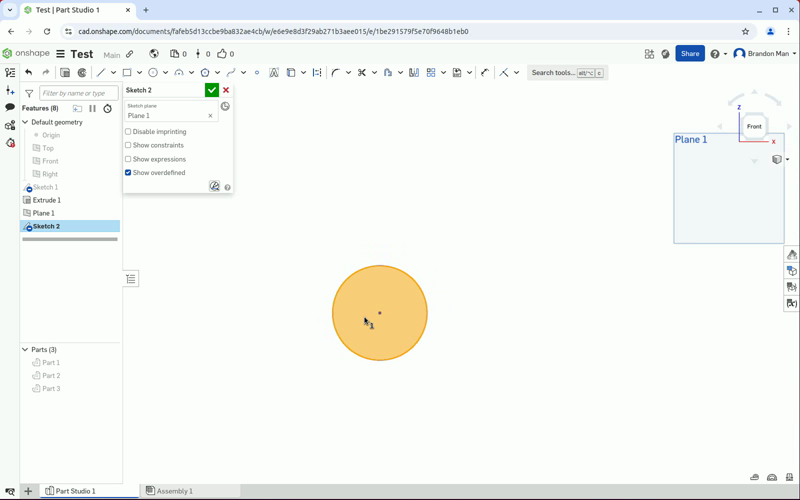
scroll(-6)
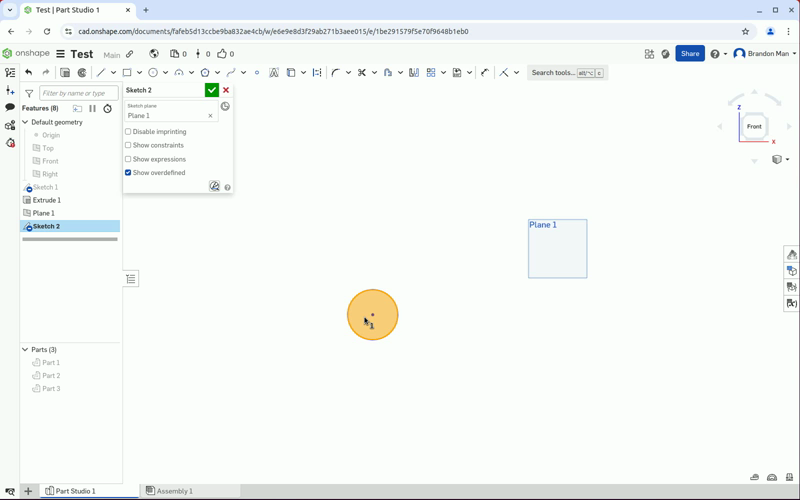
scroll(-6)
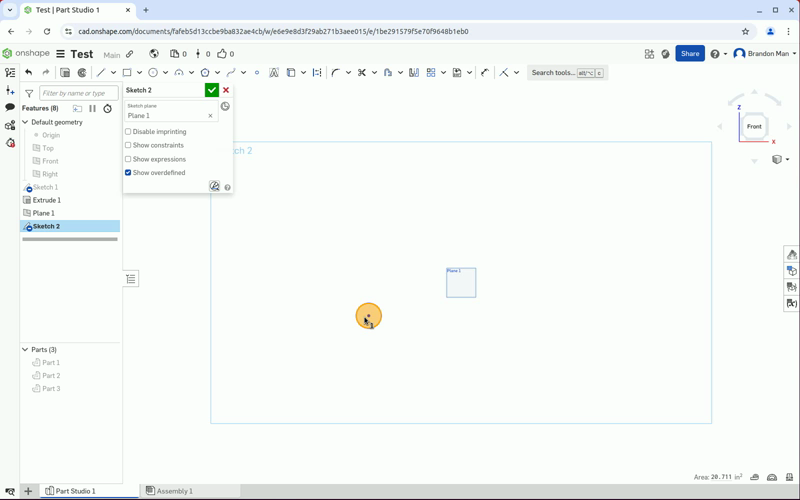
mouse_move(73, 352)
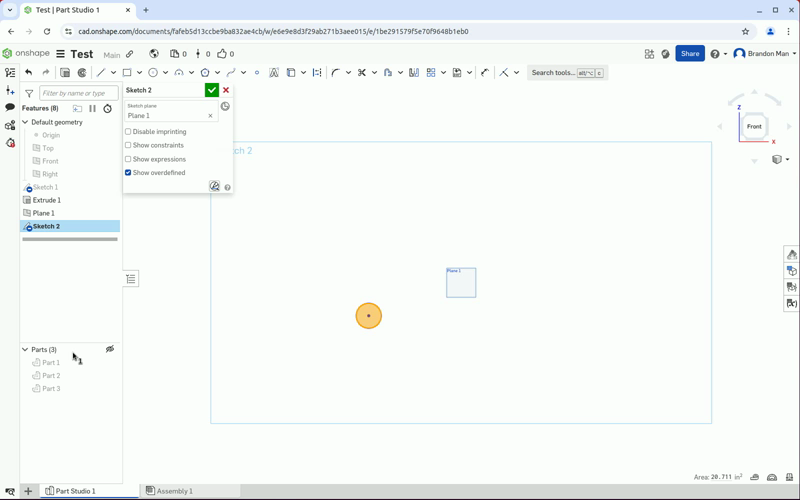
key(shift+y)
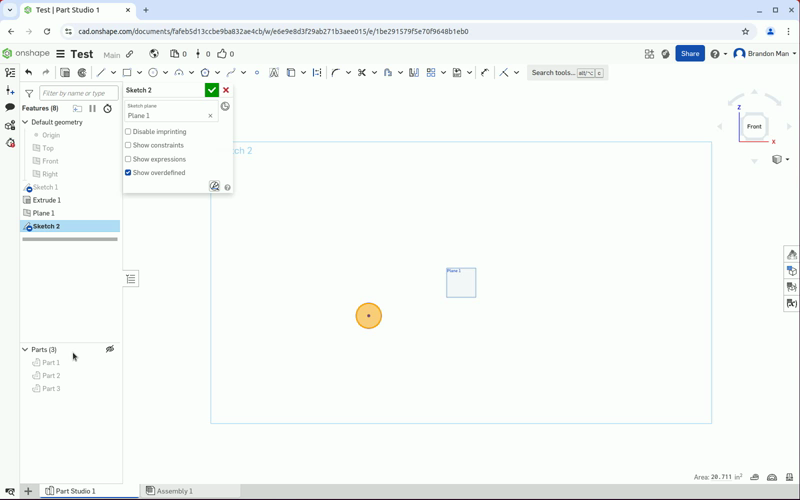
key(shift+e)
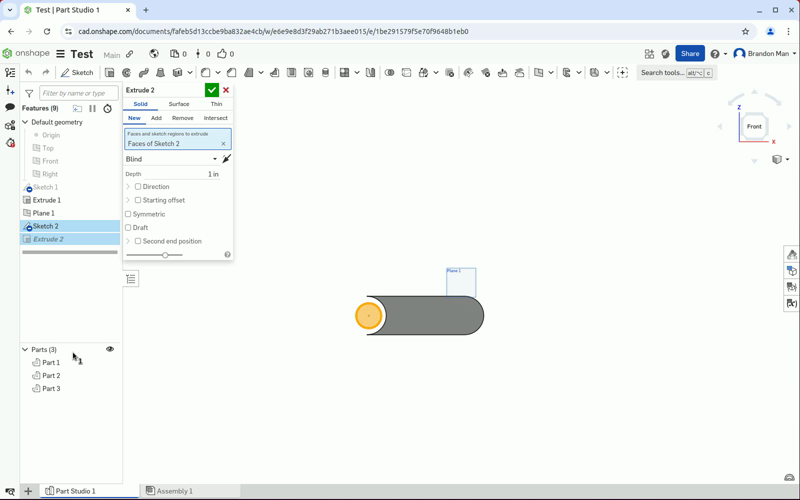
mouse_move(143, 106)
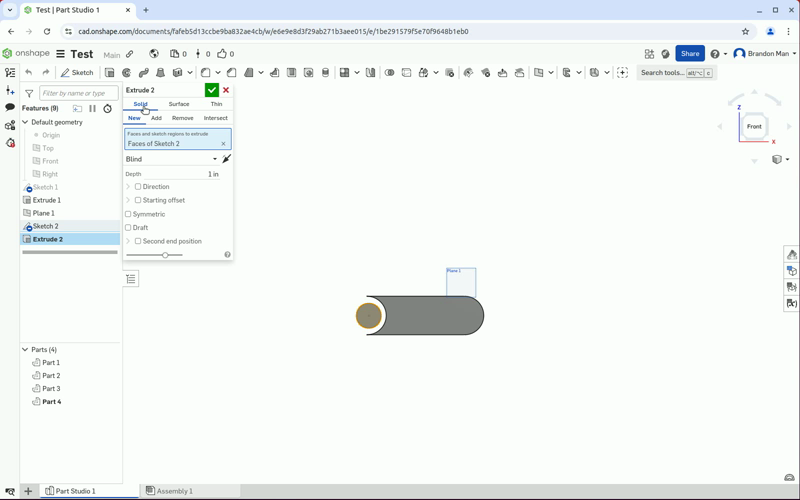
click(143, 106)
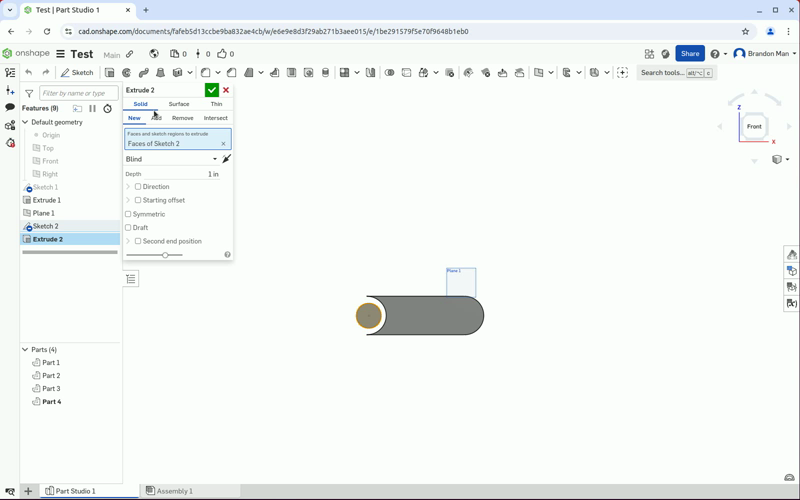
mouse_move(186, 120)
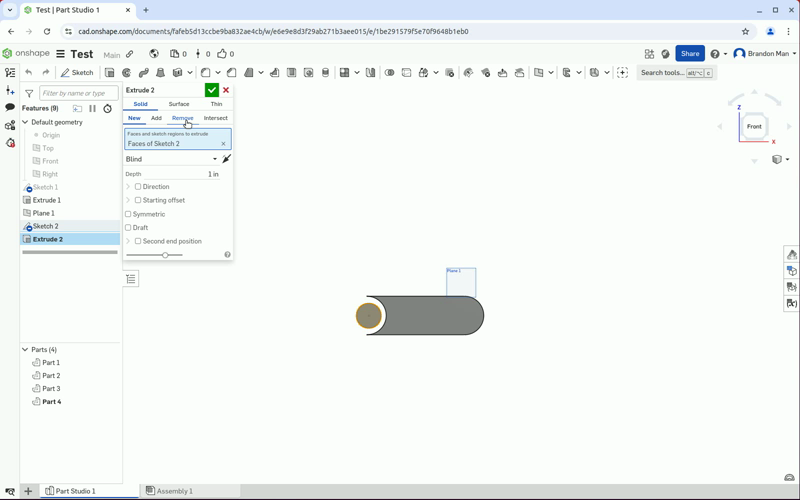
click(186, 120)
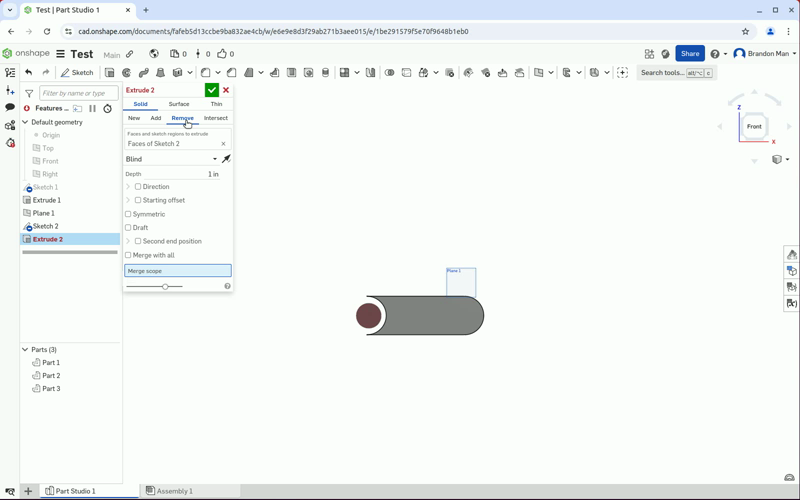
key(tab, 4)
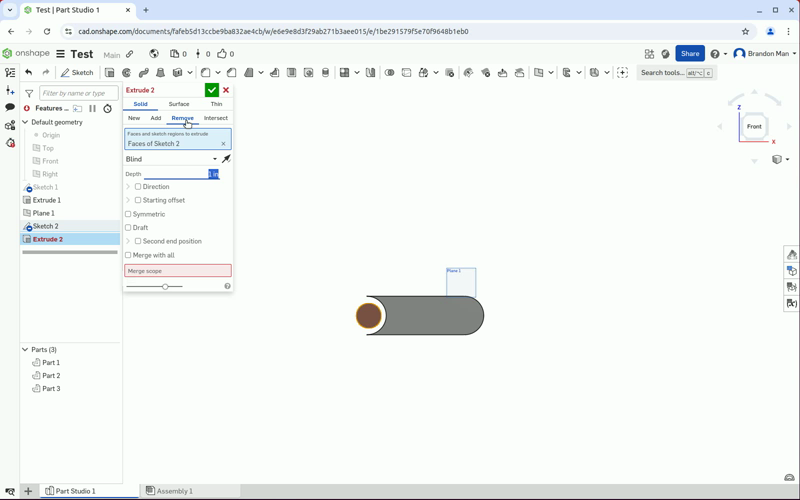
text(7.943)
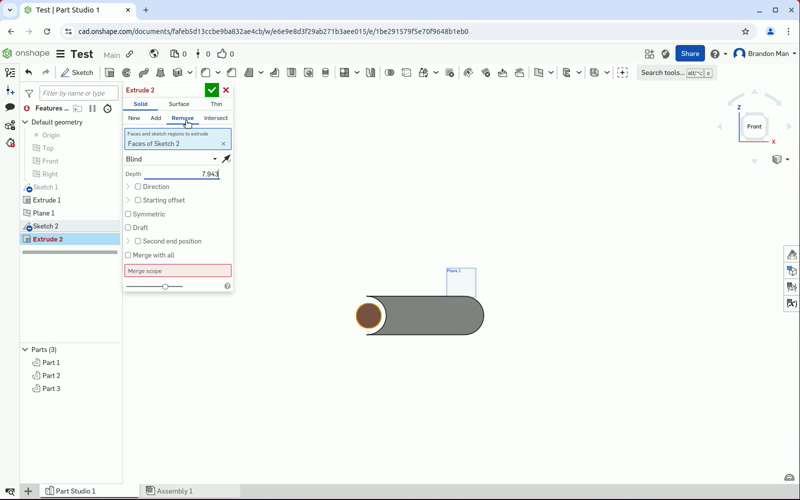
key(tab, 6)
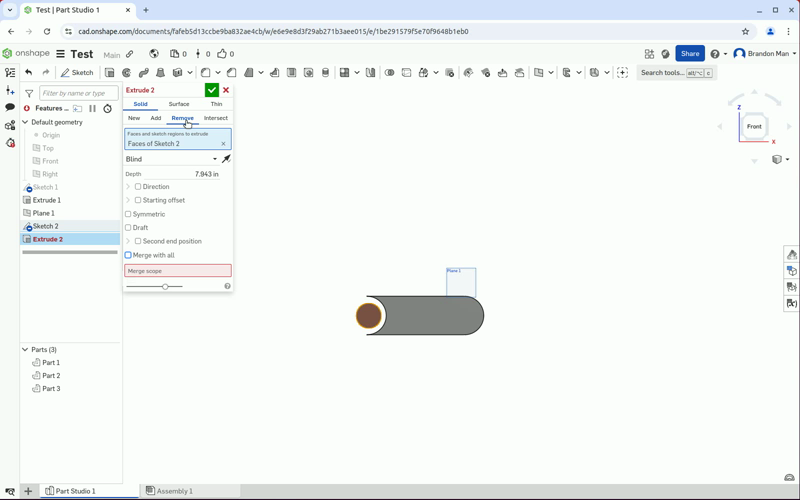
key(space)
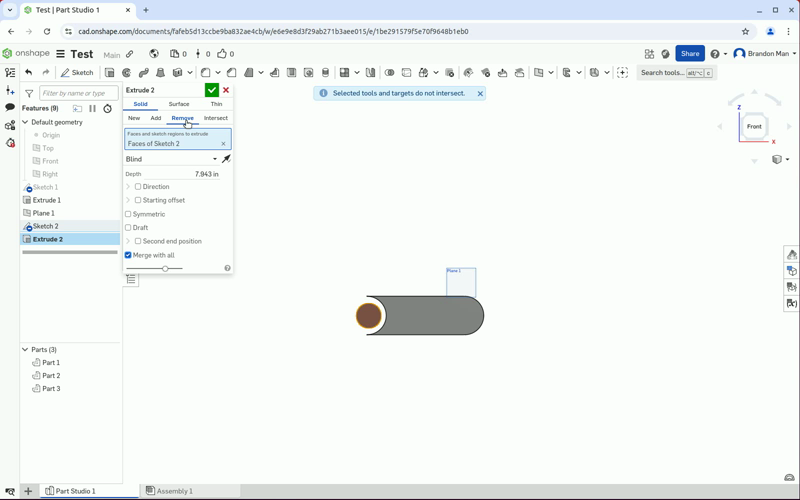
key(enter)
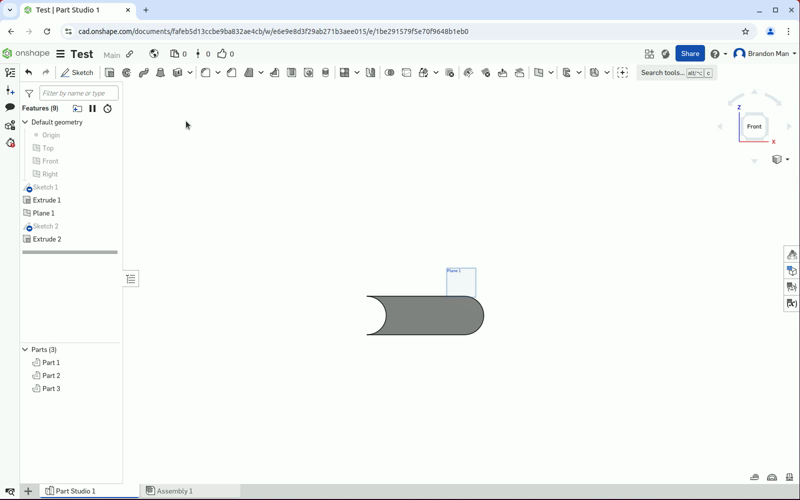
key(shift+h)
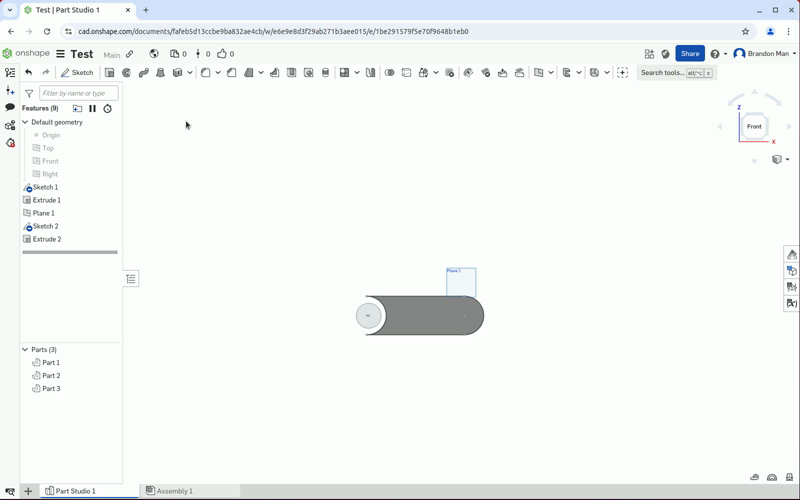
key(shift+h)
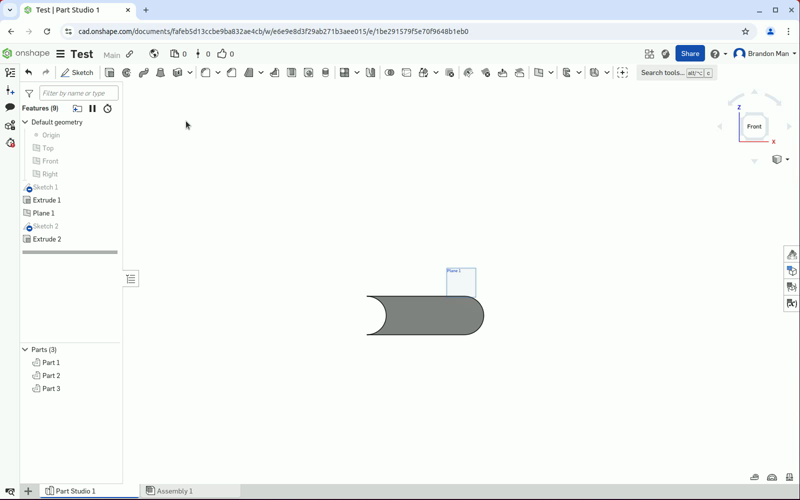
mouse_move(73, 189)
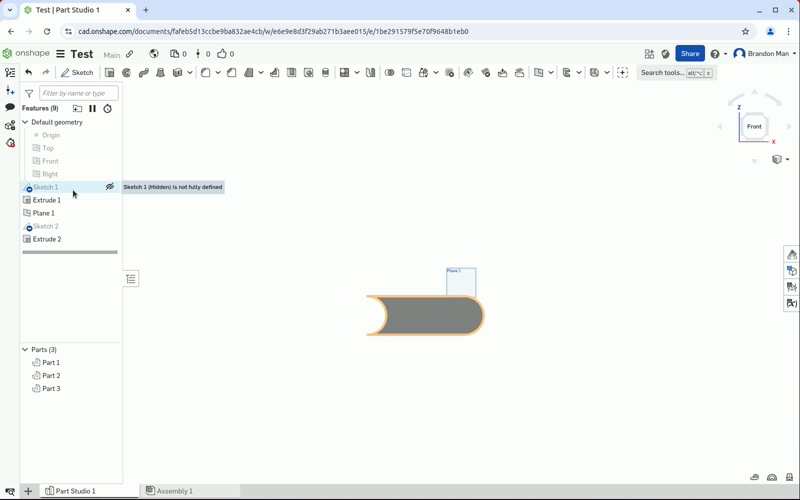
click(73, 189)
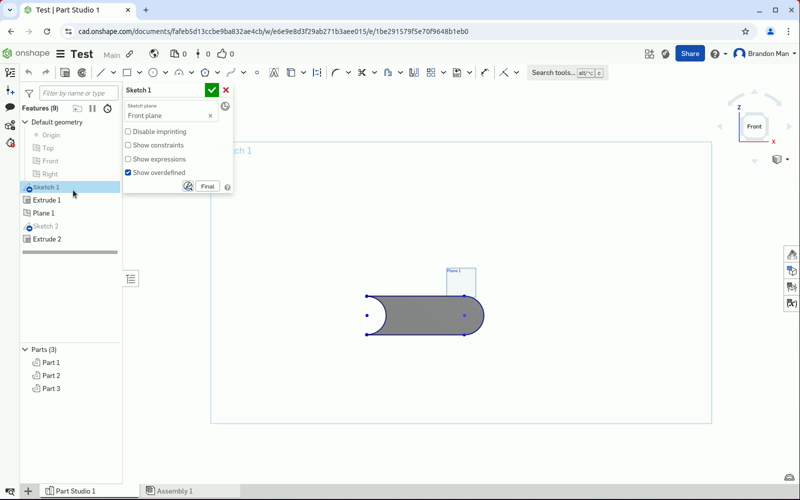
mouse_move(229, 92)
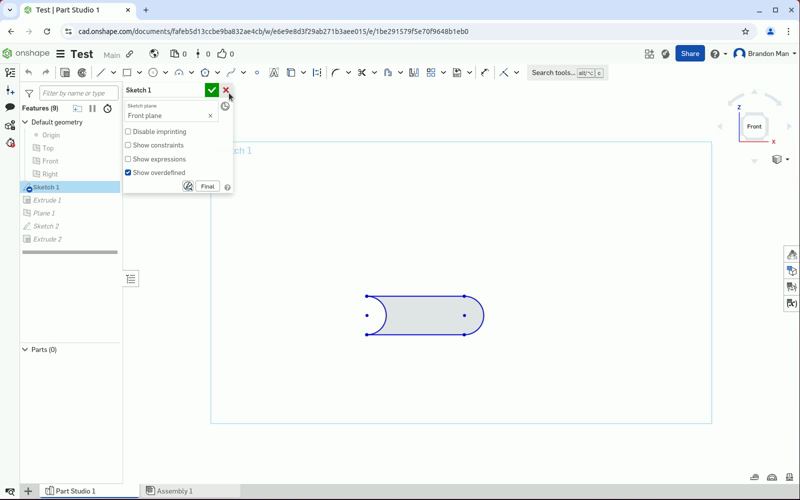
click(229, 92)
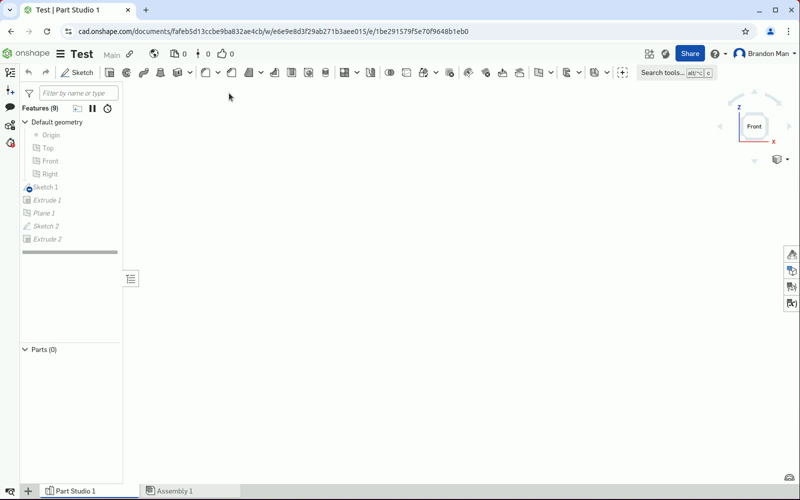
key(shift+s)
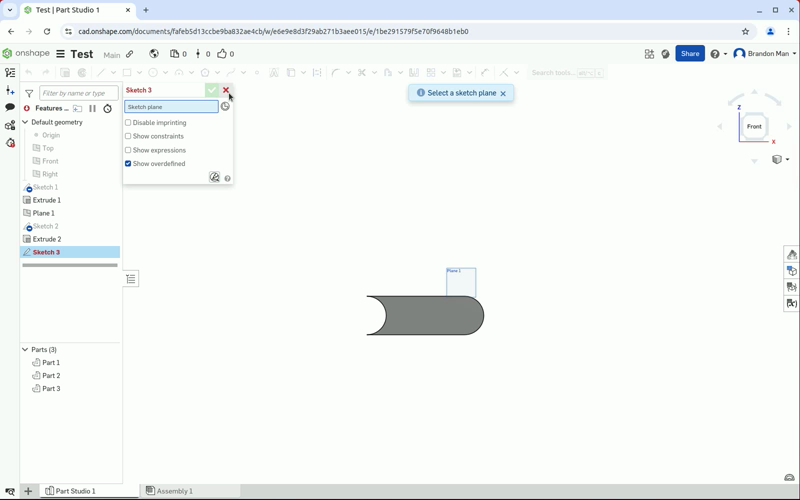
mouse_move(73, 215)
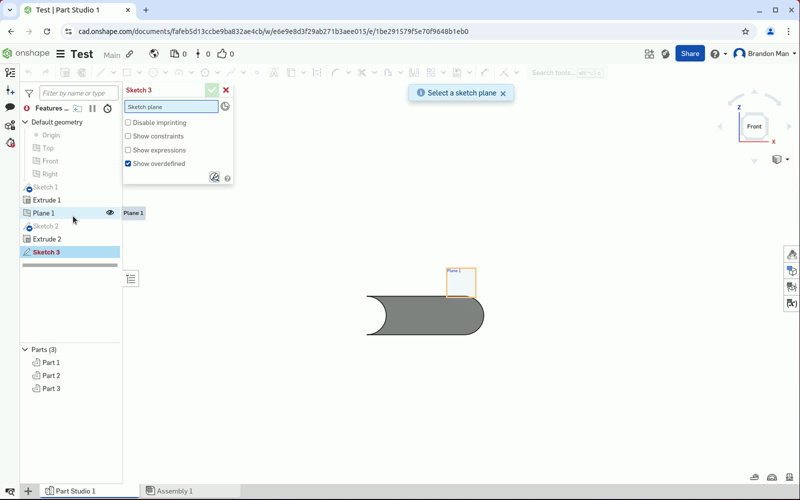
click(73, 215)
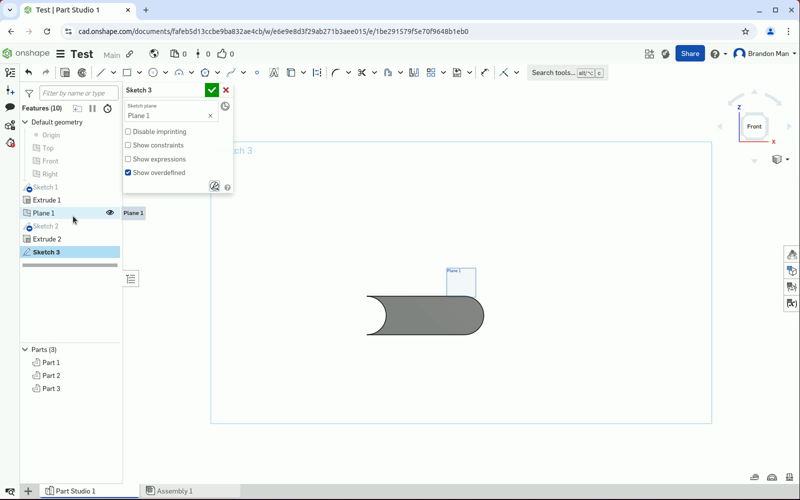
mouse_move(73, 352)
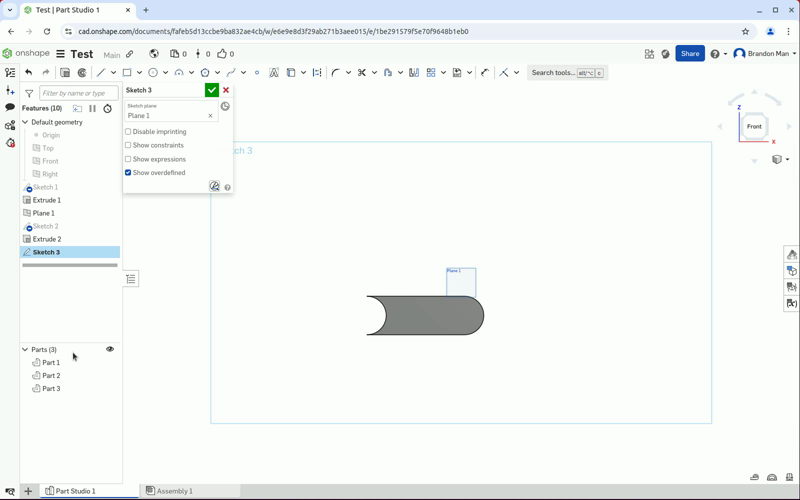
key(y)
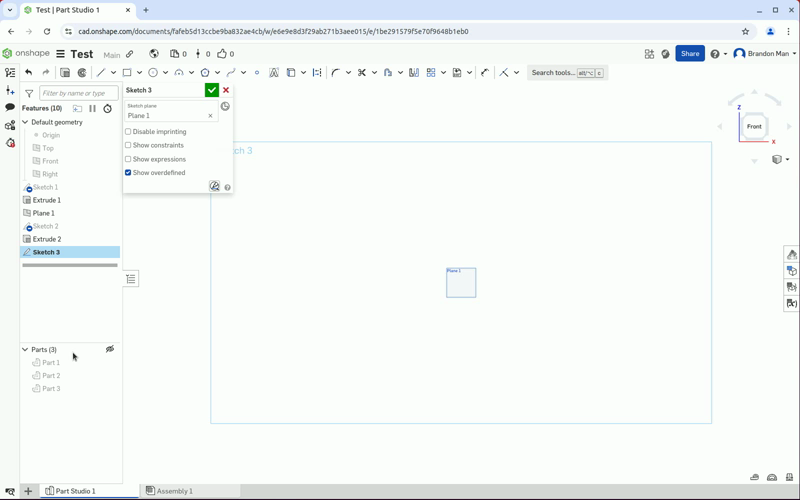
key(c)
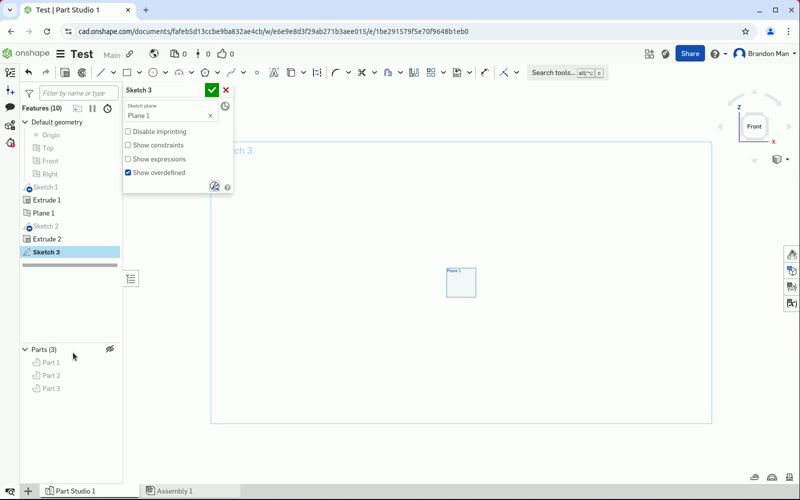
key_down(shift)
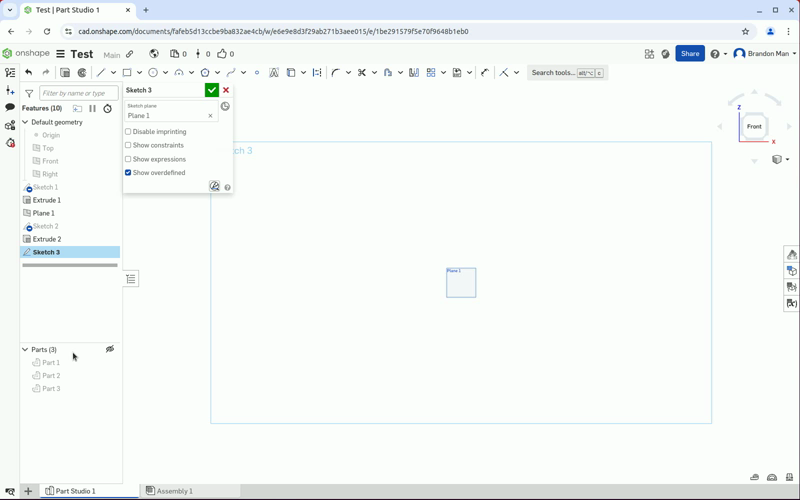
mouse_move(466, 315)
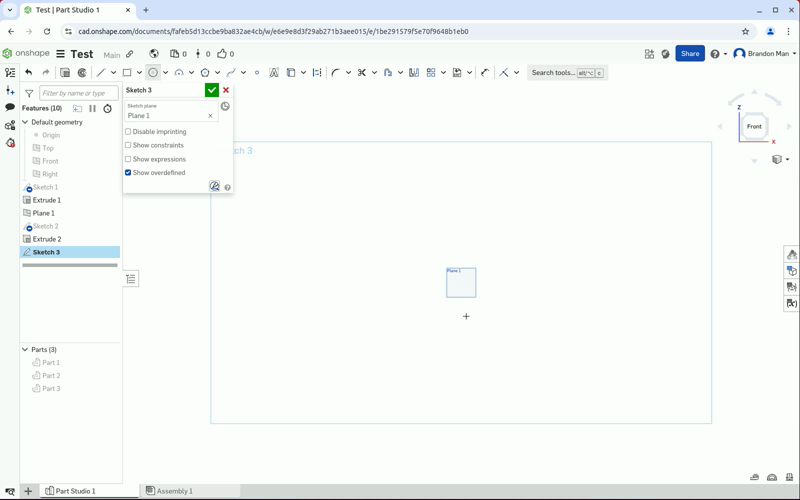
click(466, 315)
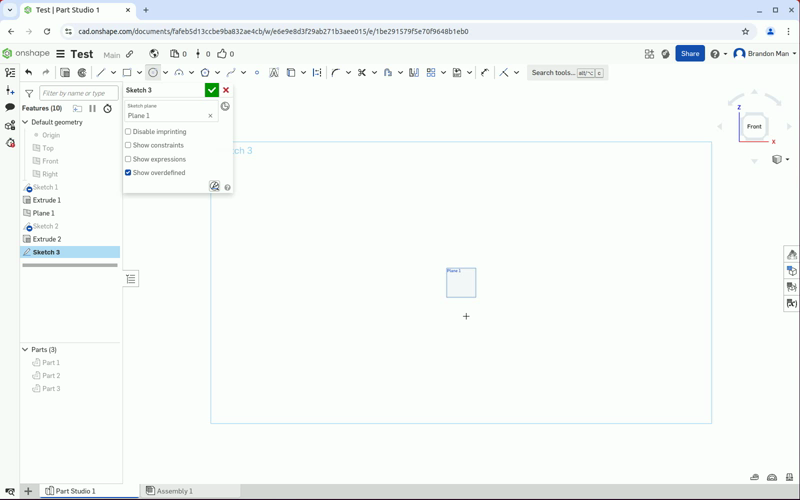
key_up(shift)
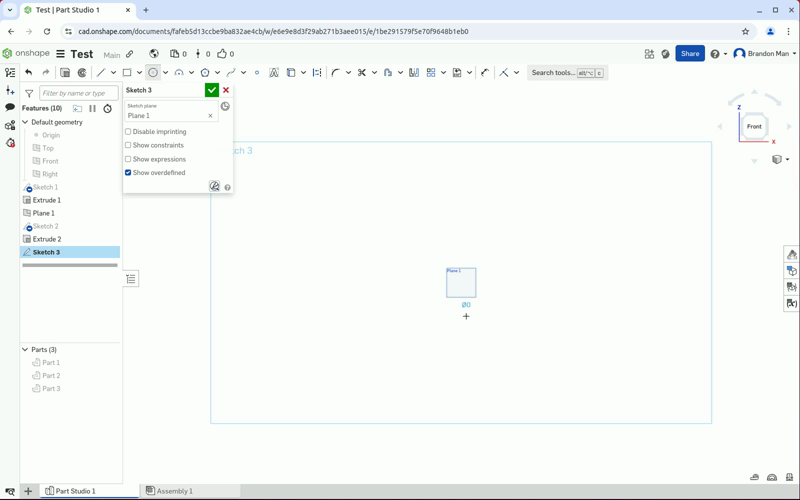
mouse_move(478, 315)
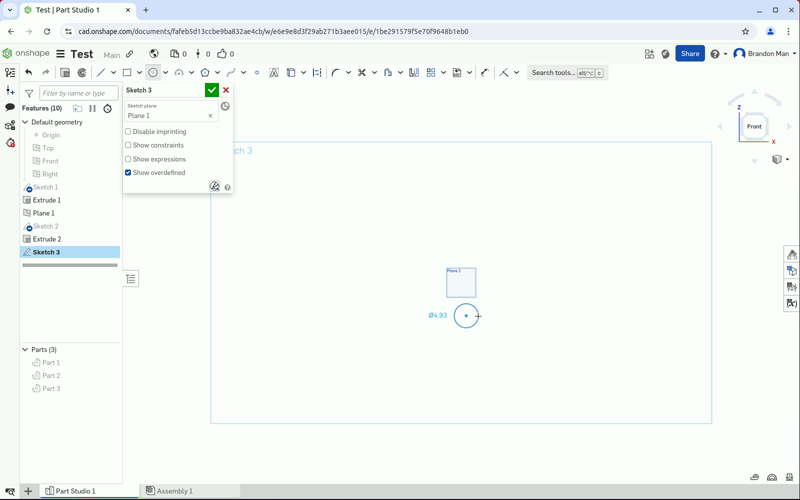
click(478, 315)
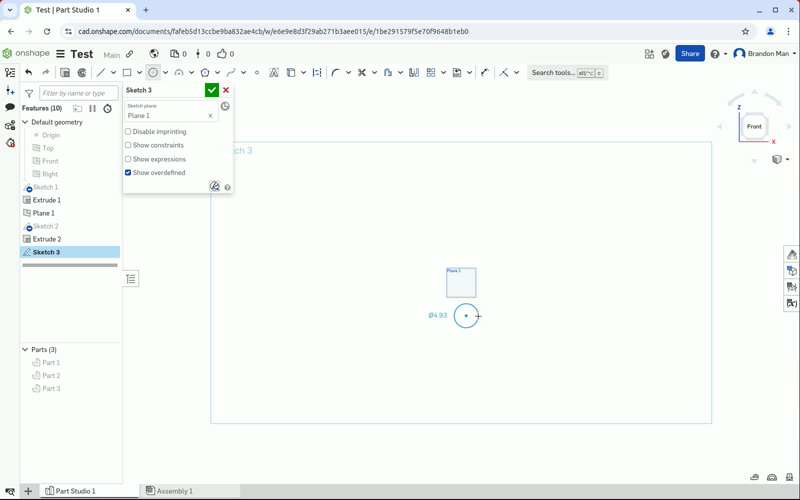
key(esc)
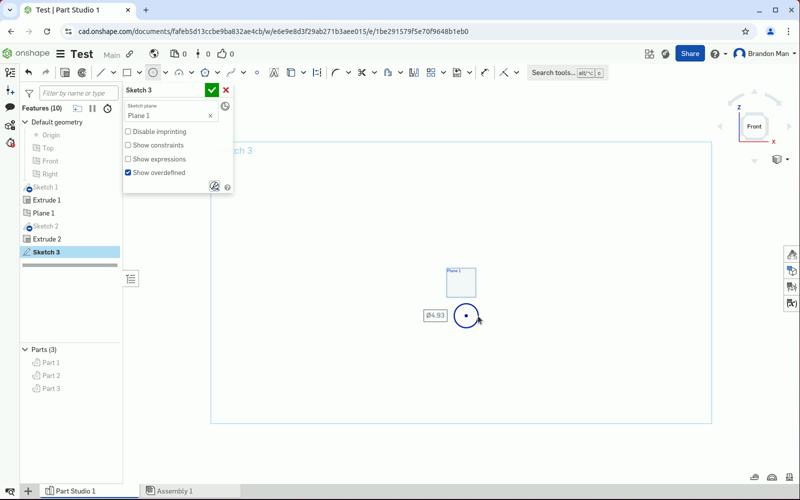
mouse_move(475, 321)
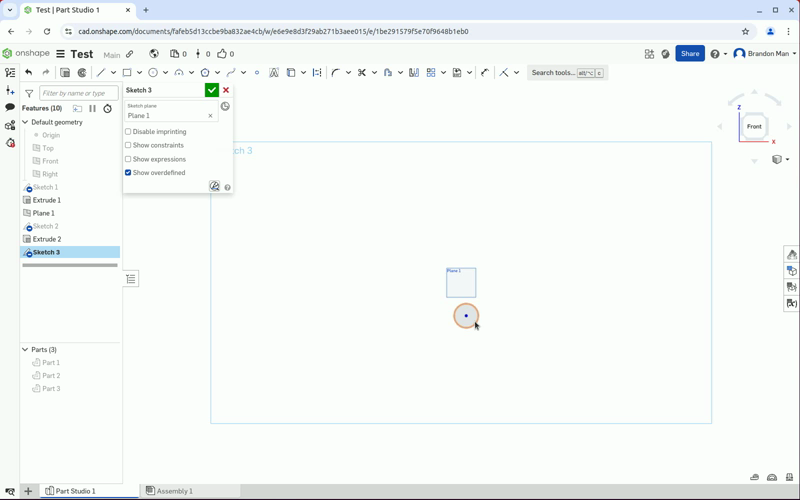
scroll(6)
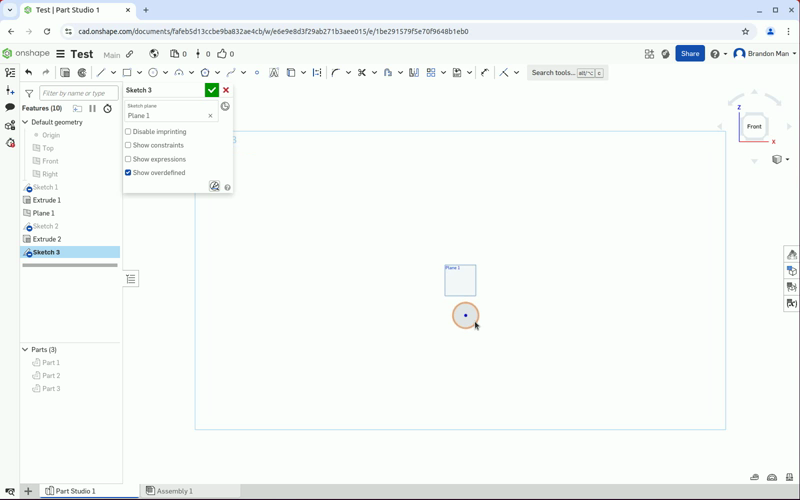
scroll(6)
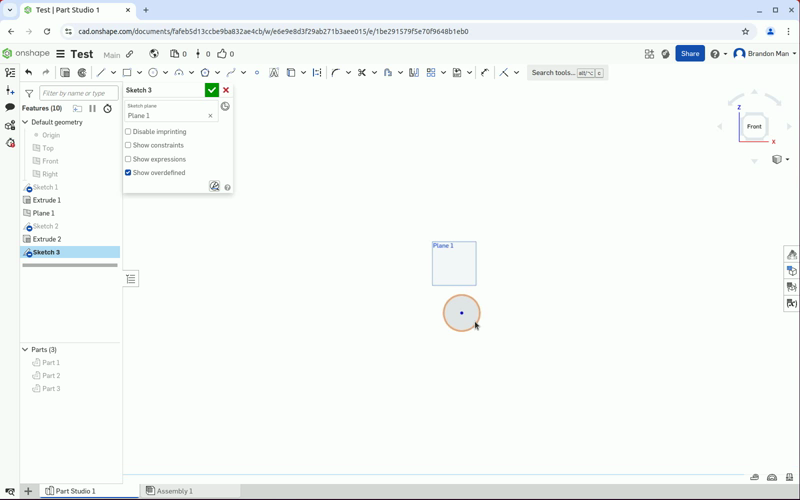
scroll(6)
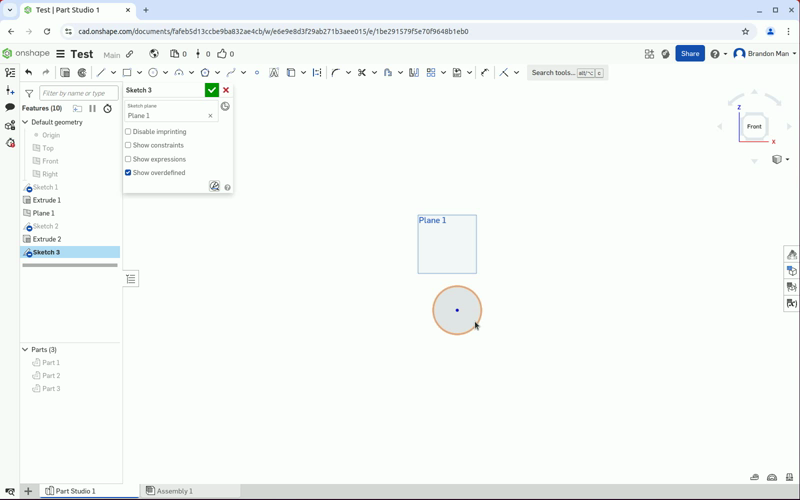
scroll(6)
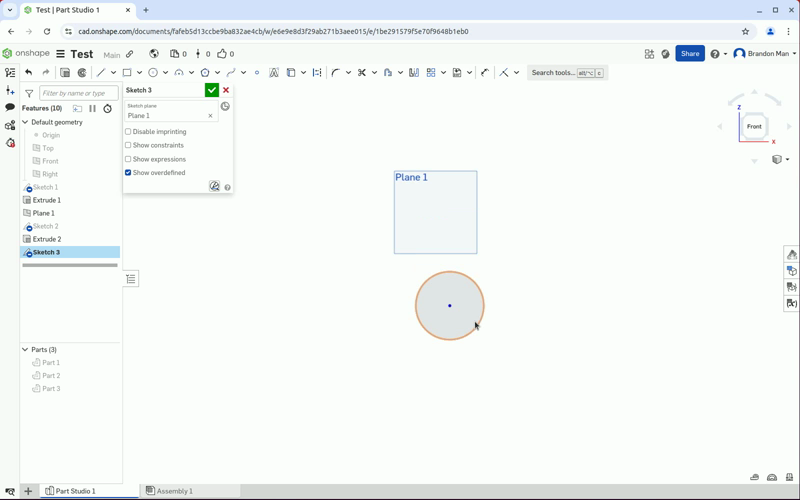
scroll(6)
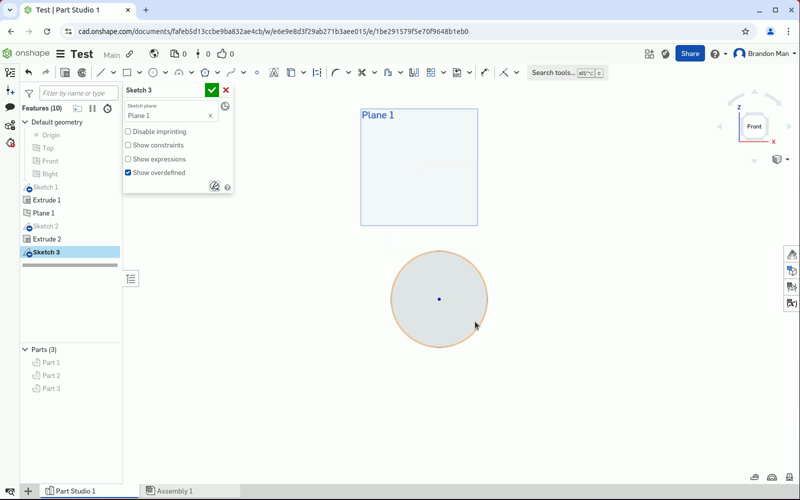
scroll(6)
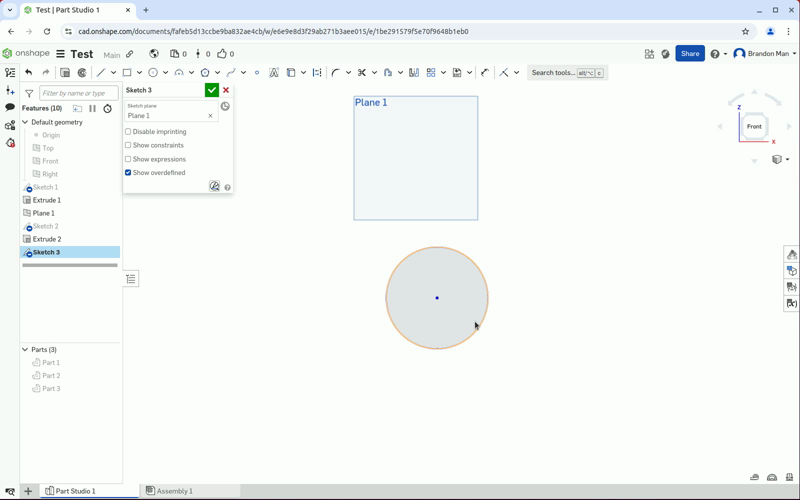
scroll(6)
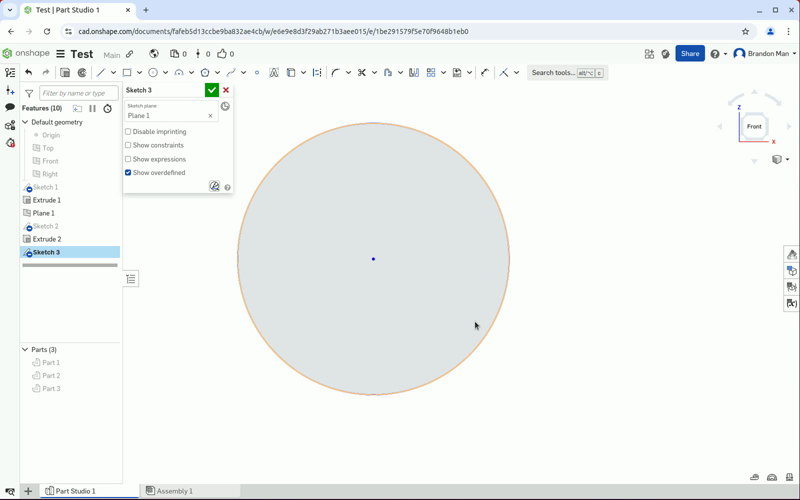
click(475, 321)
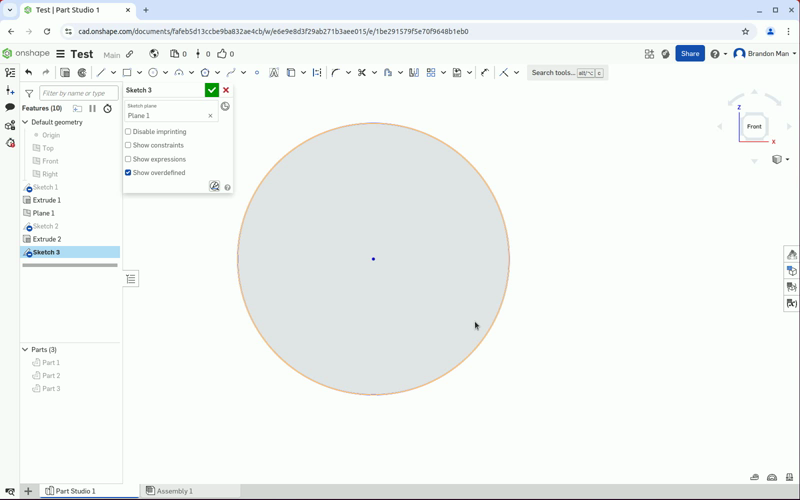
scroll(-6)
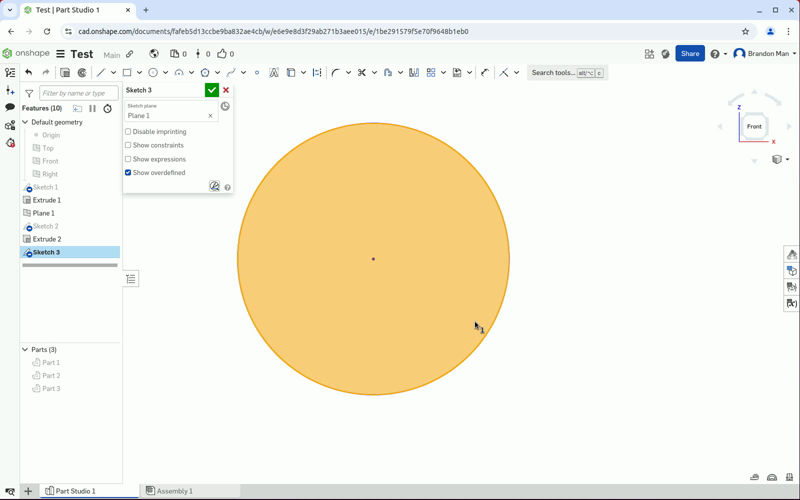
scroll(-6)
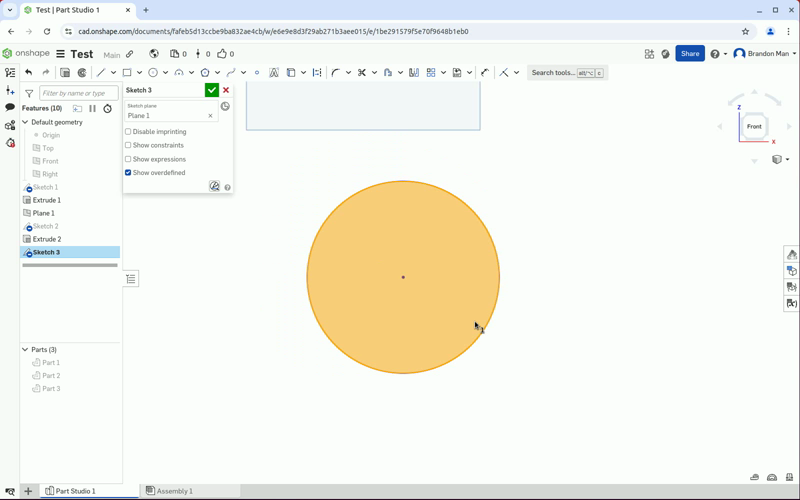
scroll(-6)
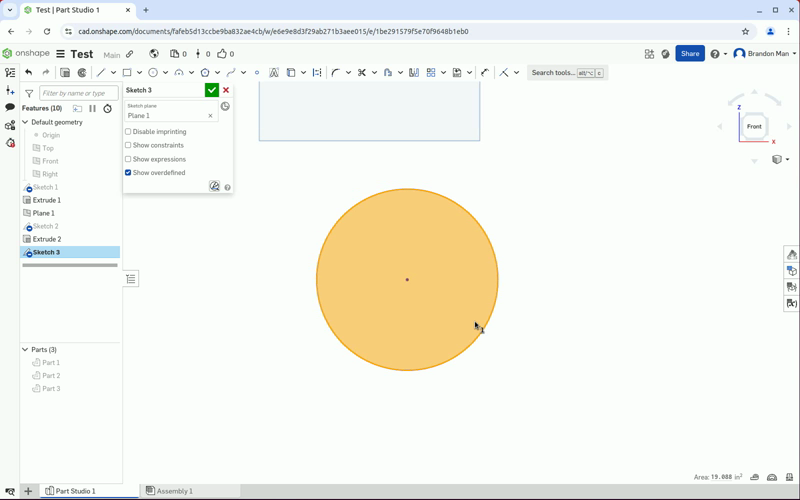
scroll(-6)
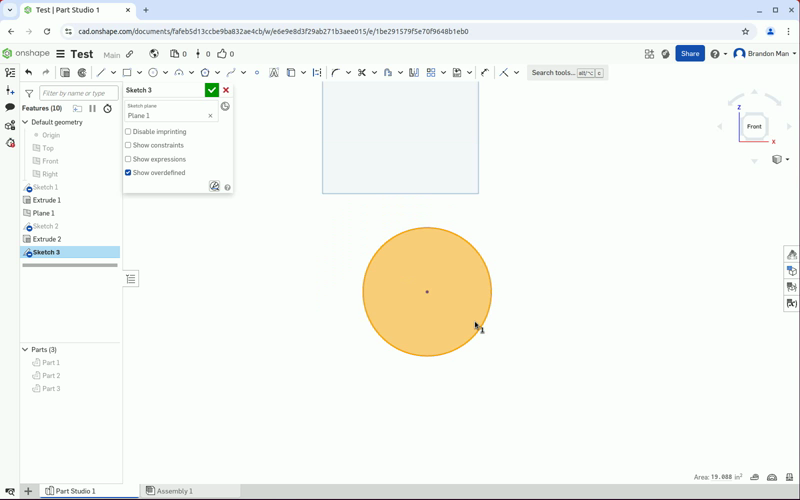
scroll(-6)
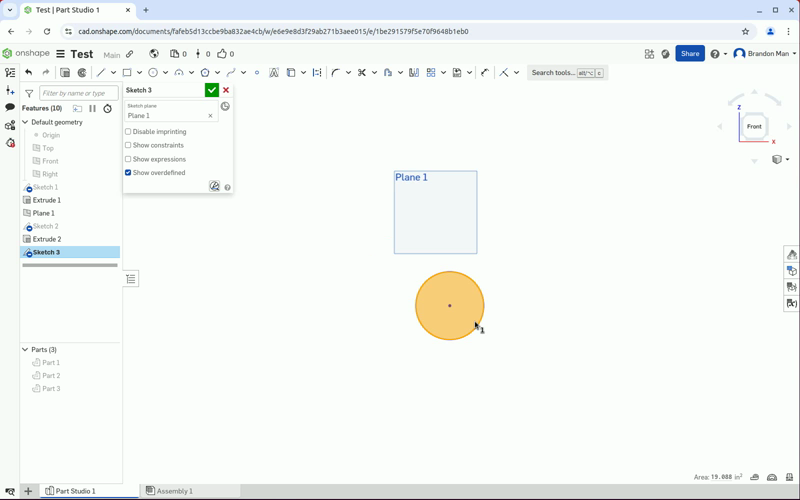
scroll(-6)
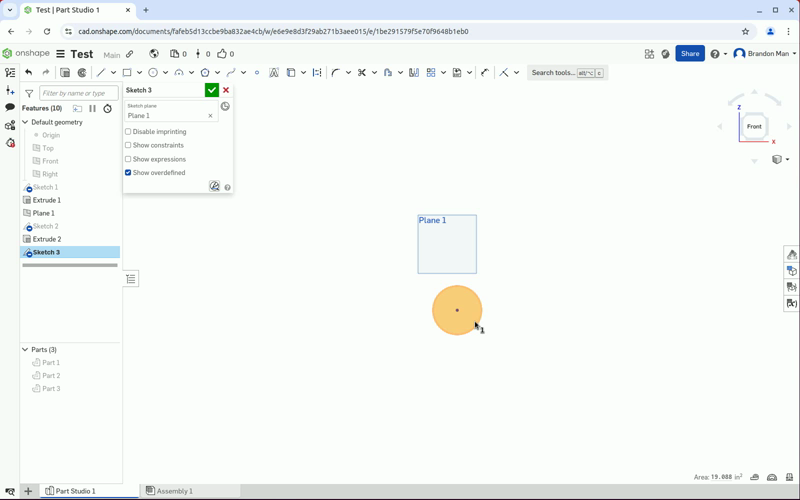
scroll(-6)
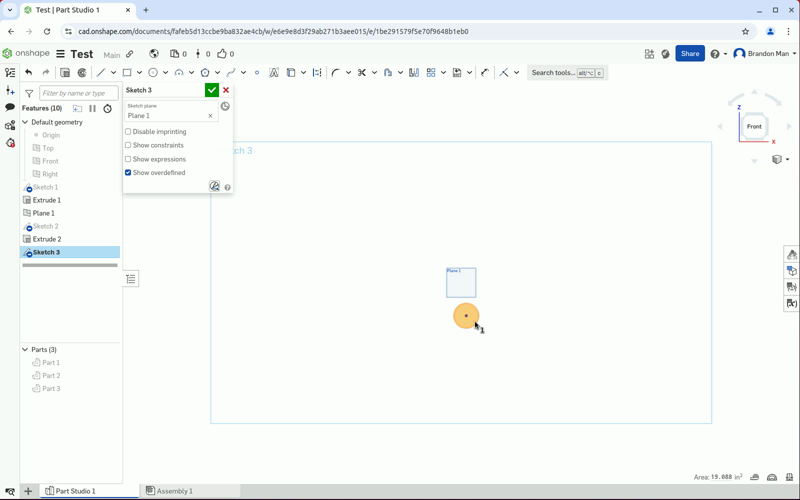
mouse_move(73, 352)
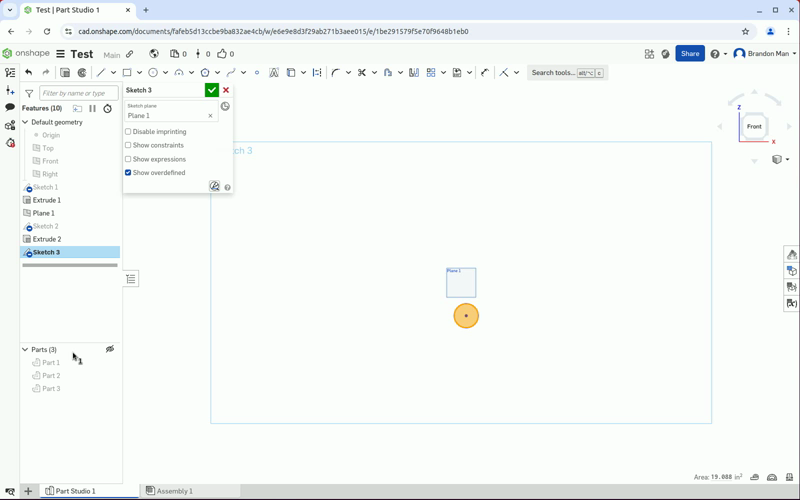
key(shift+y)
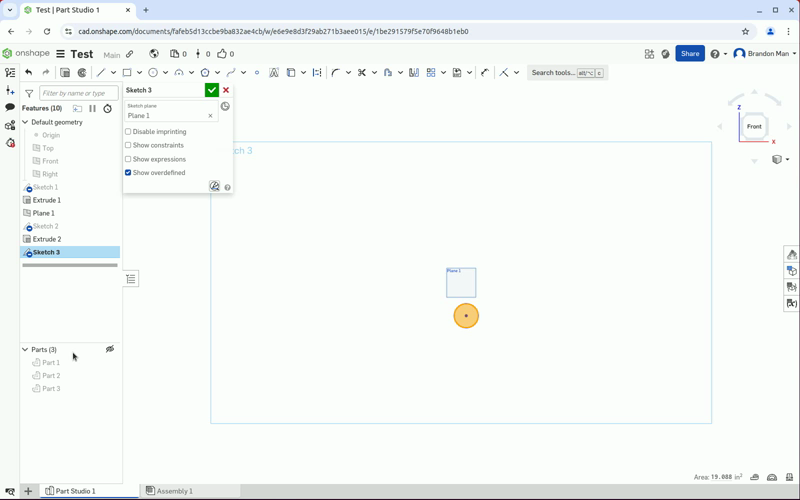
key(shift+e)
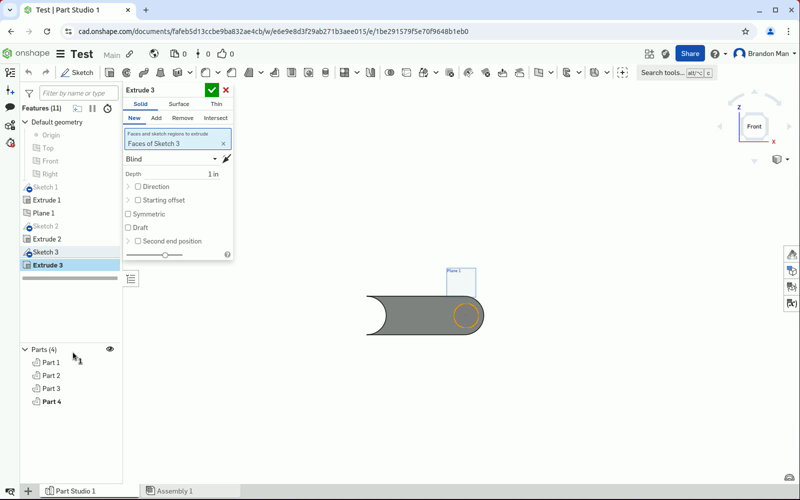
mouse_move(143, 106)
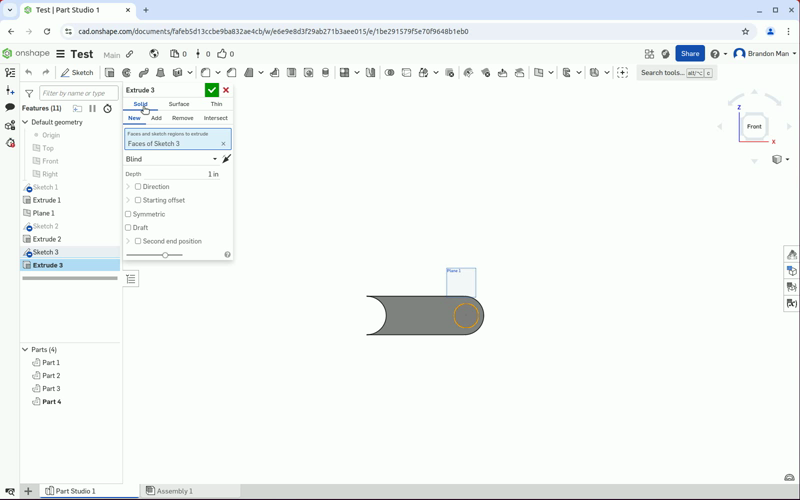
click(143, 106)
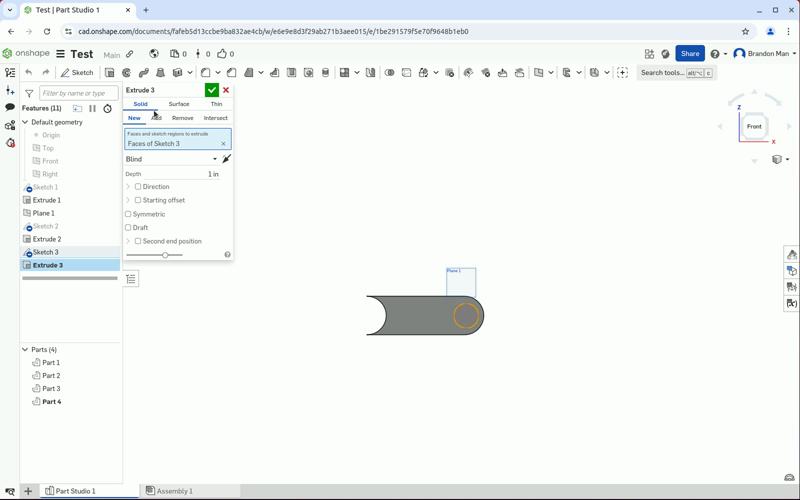
mouse_move(186, 120)
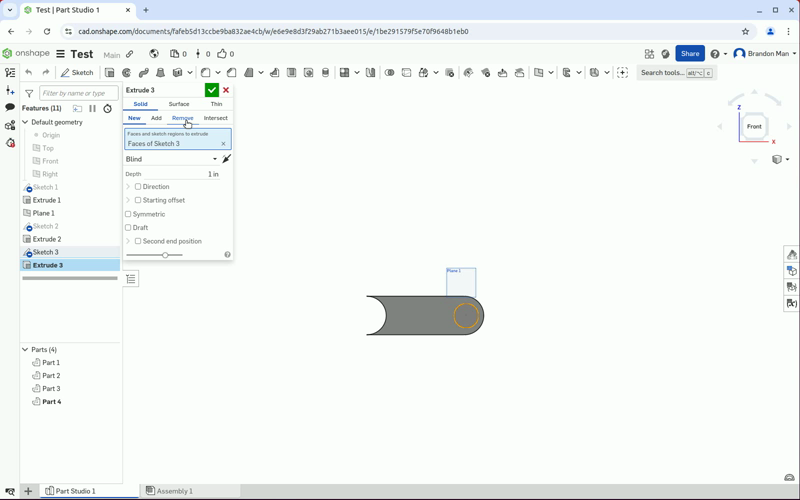
click(186, 120)
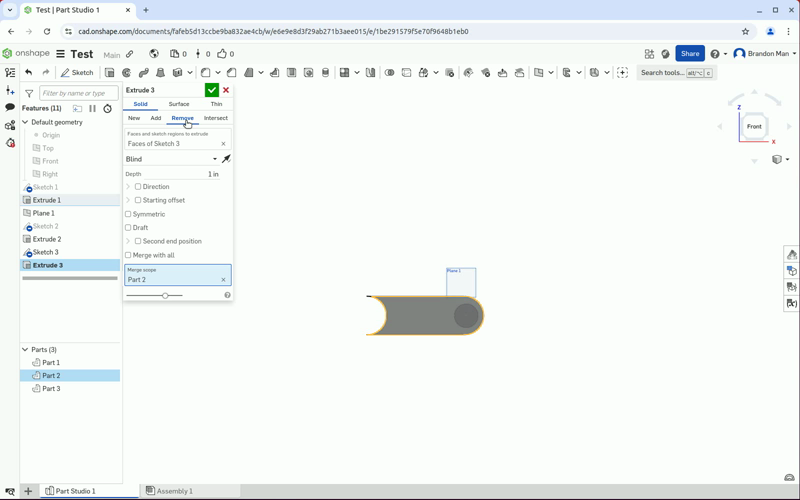
key(tab, 4)
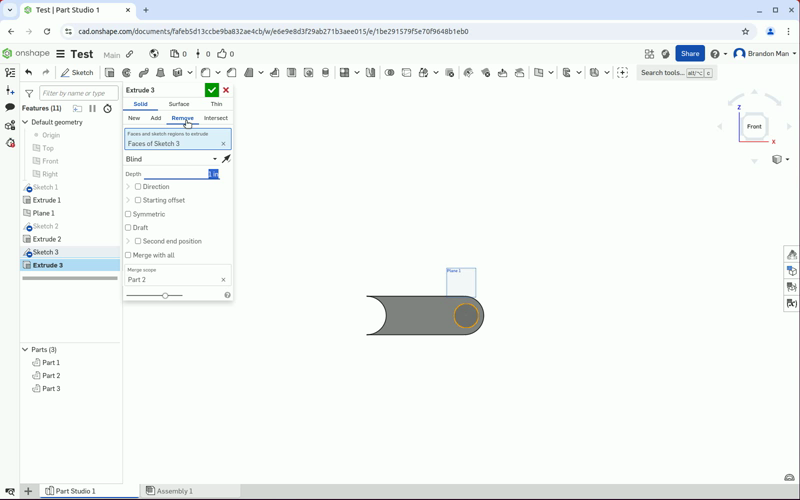
text(7.943)
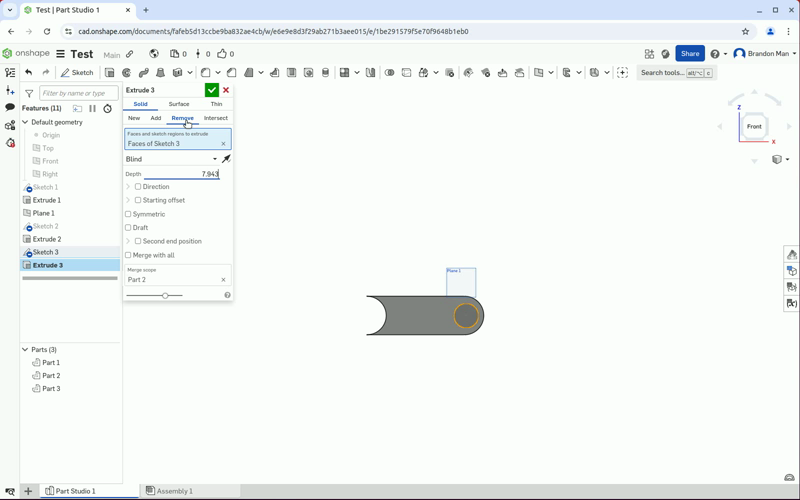
key(tab, 6)
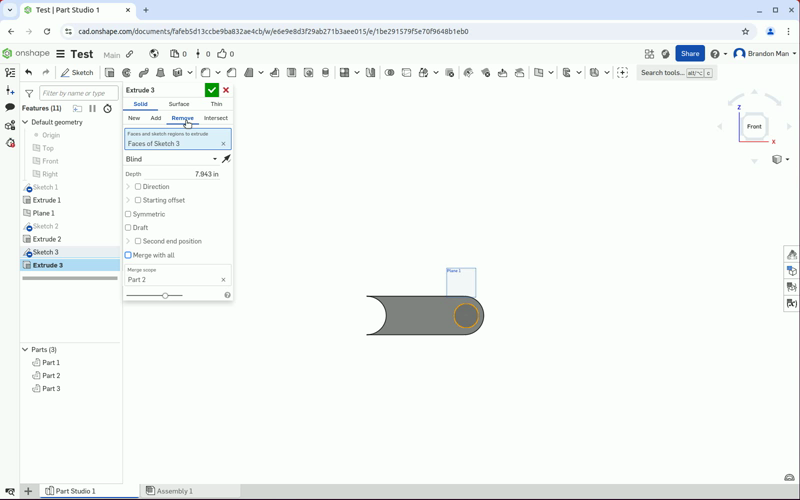
key(space)
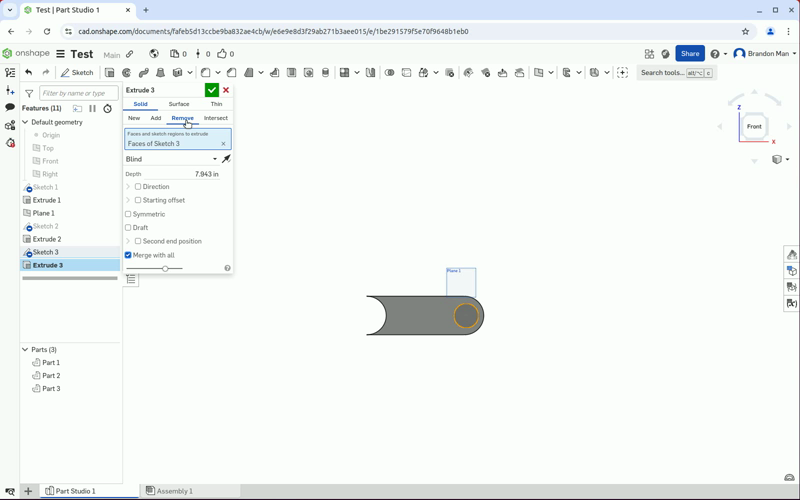
key(enter)
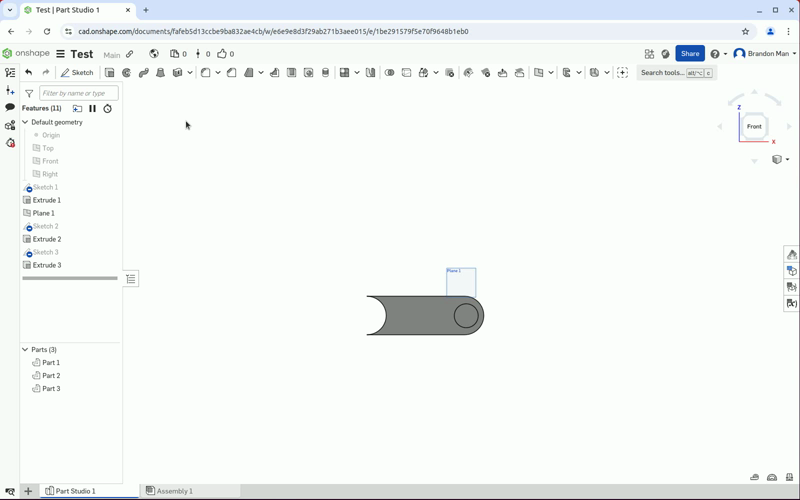
key(shift+h)
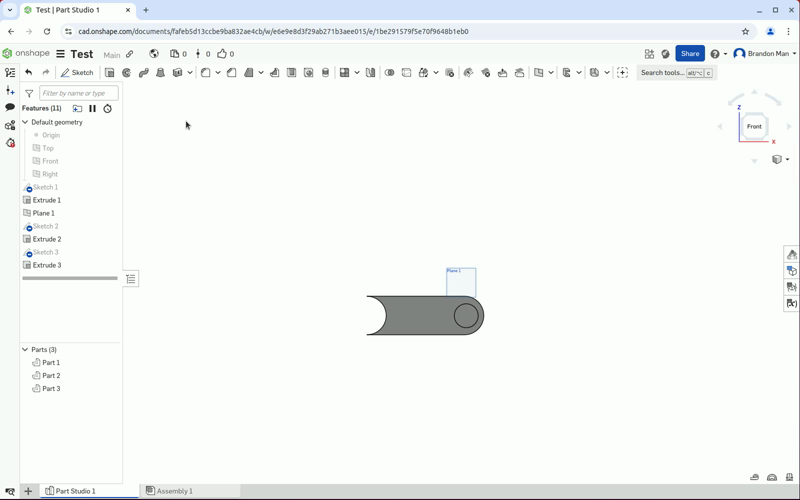
key(shift+h)
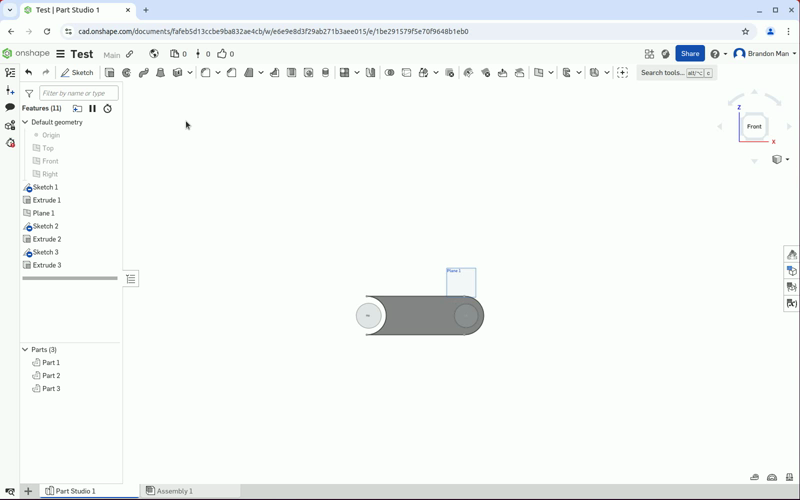
key(shift+7)
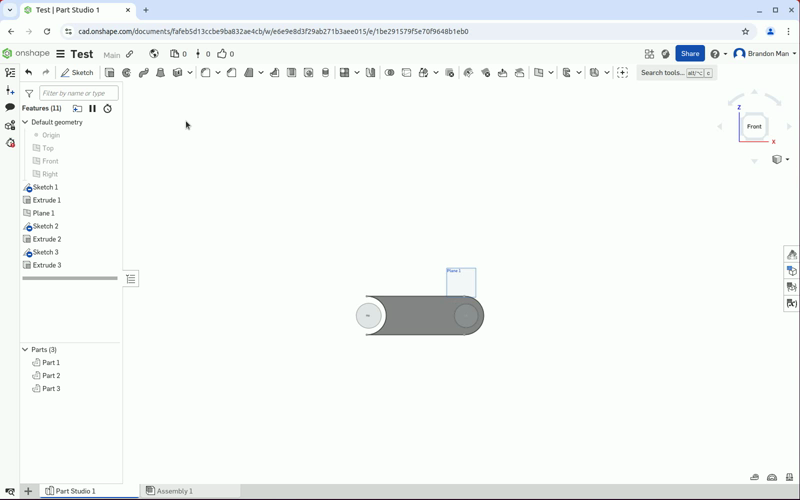
key(left, 2)
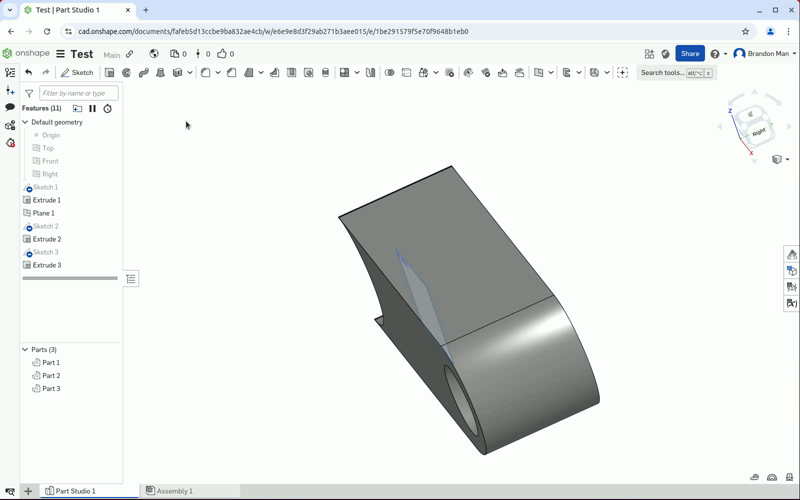
key(down, 2)
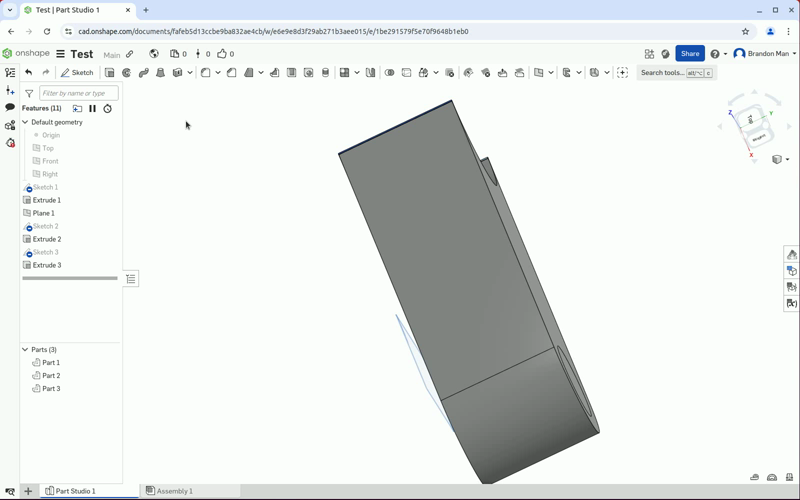
key(up, 2)
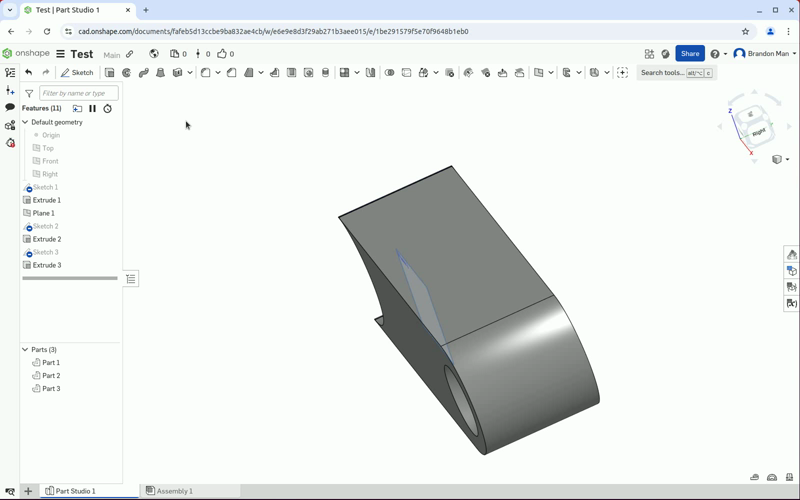
key(right, 2)
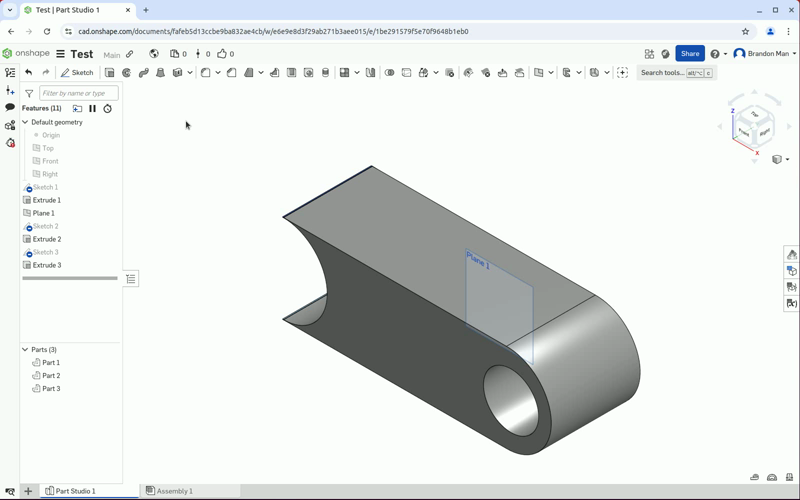
mouse_move(73, 189)
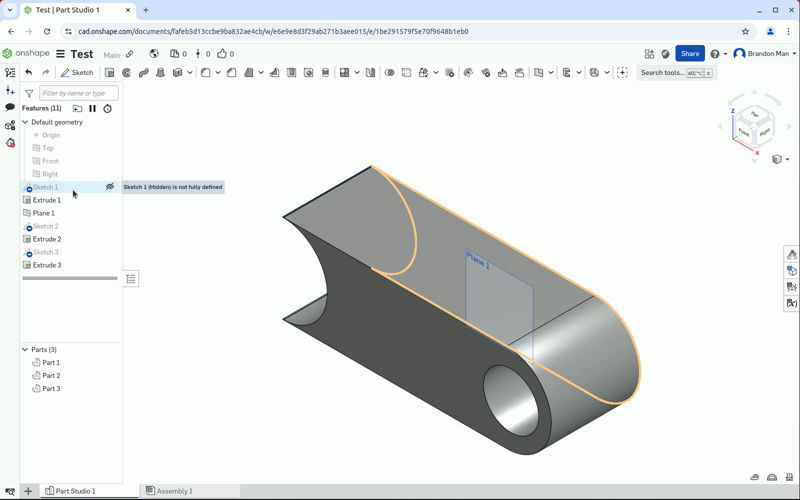
click(73, 189)